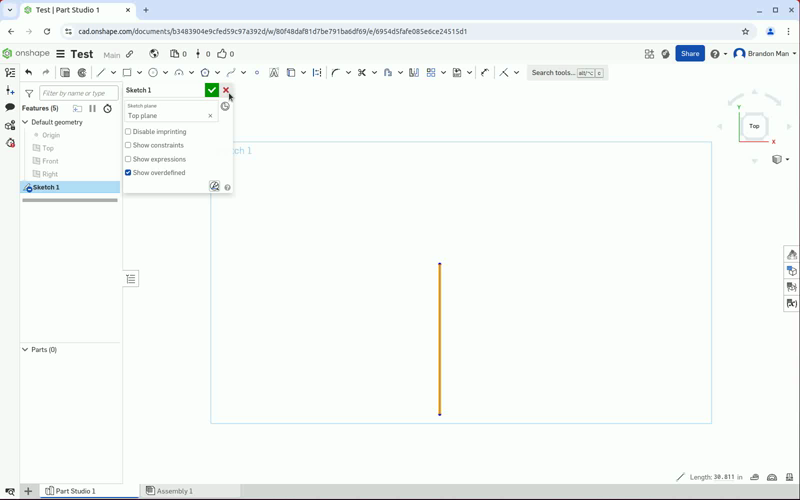
key(shift+h)
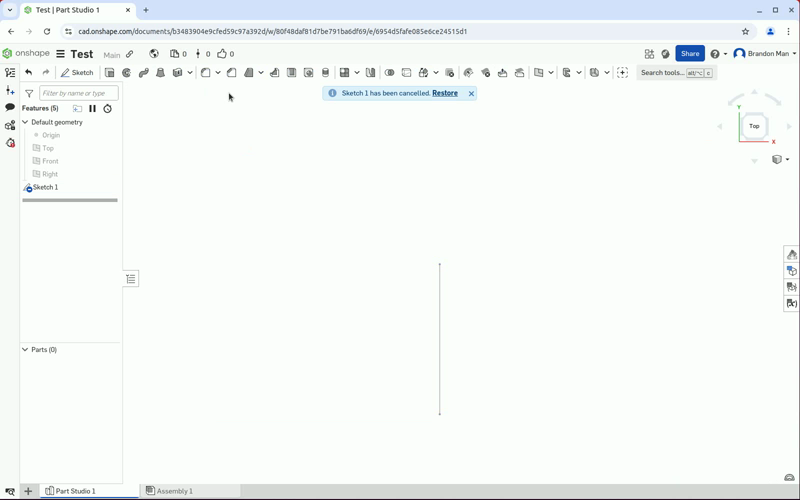
key(shift+s)
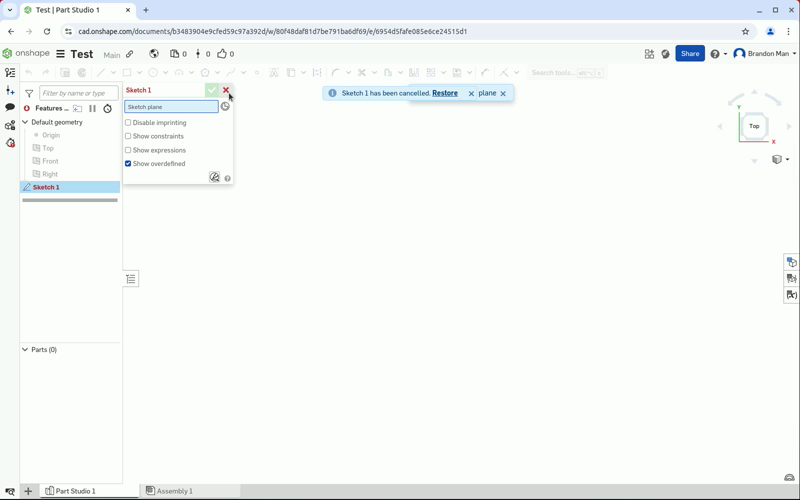
mouse_move(73, 150)
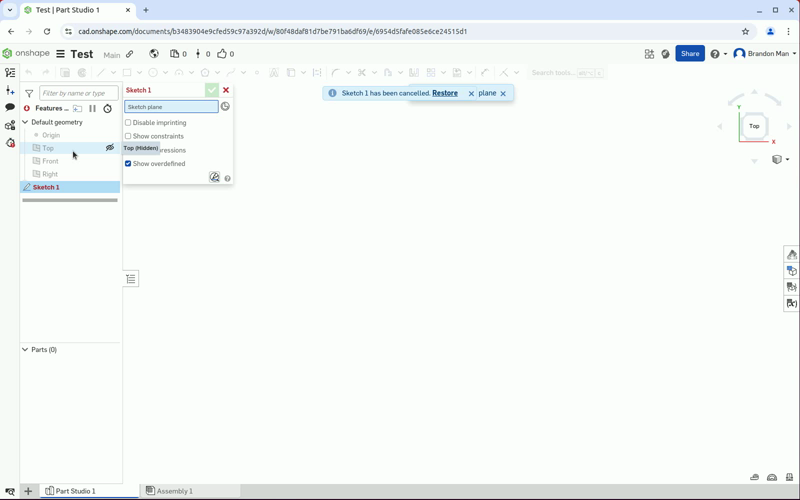
click(73, 150)
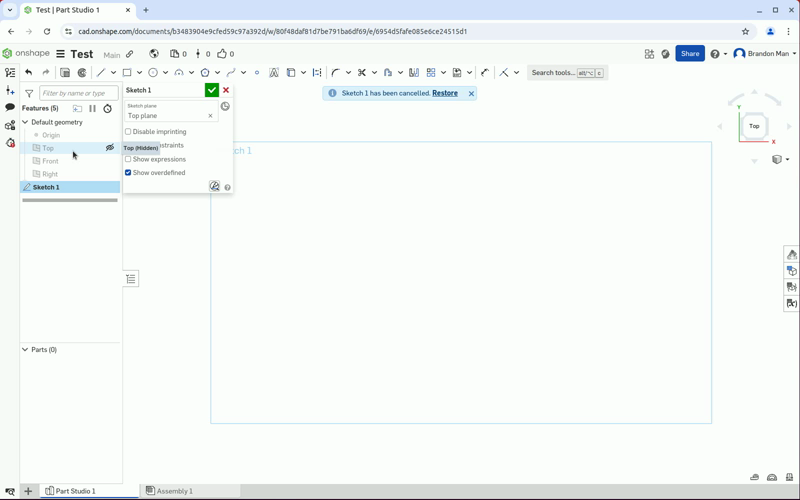
mouse_move(73, 352)
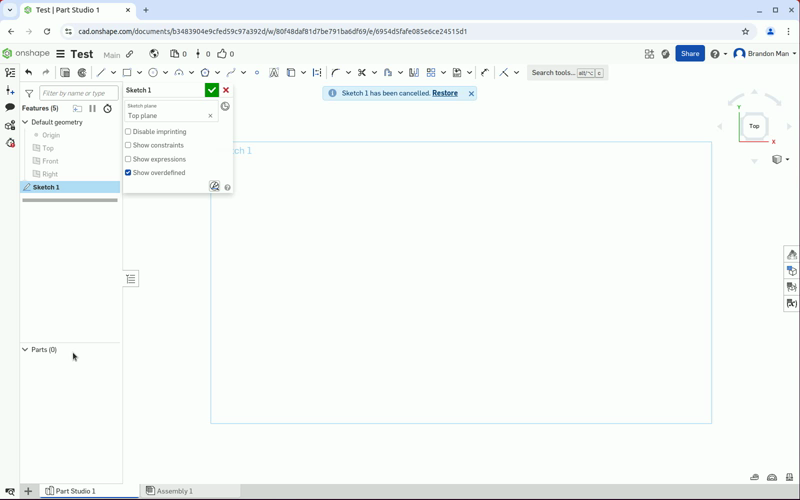
key(y)
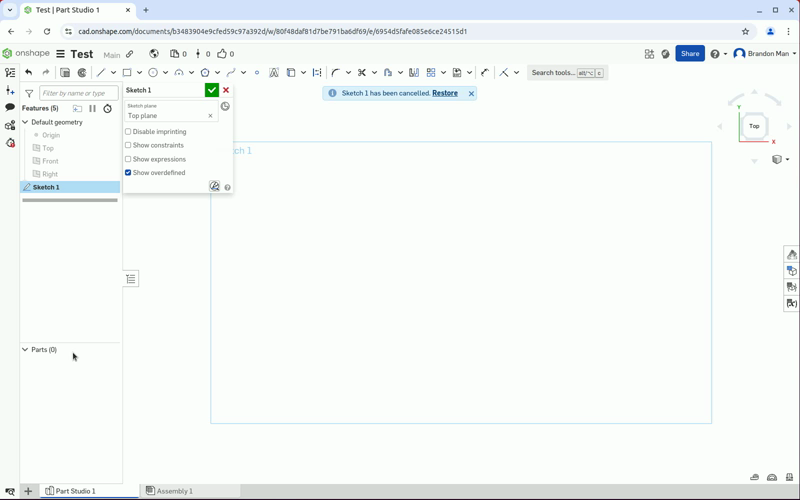
key(c)
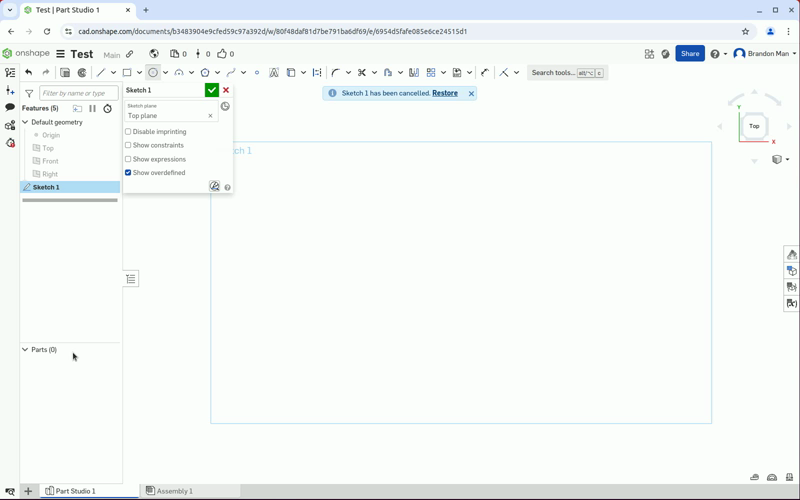
key_down(shift)
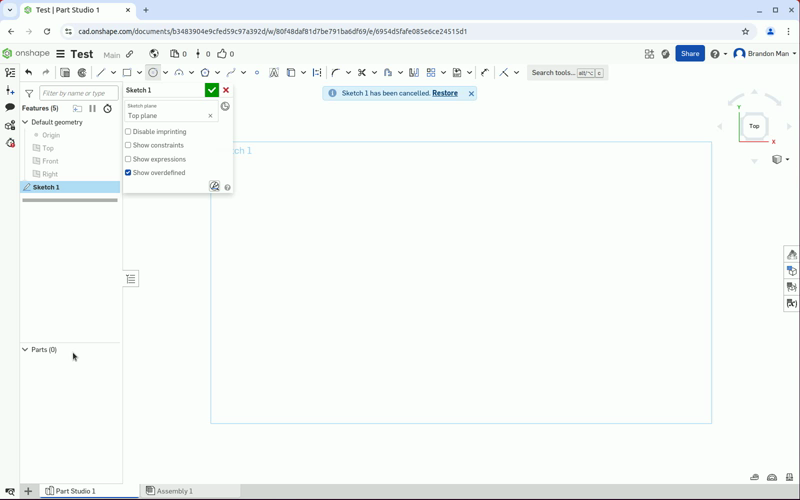
mouse_move(461, 282)
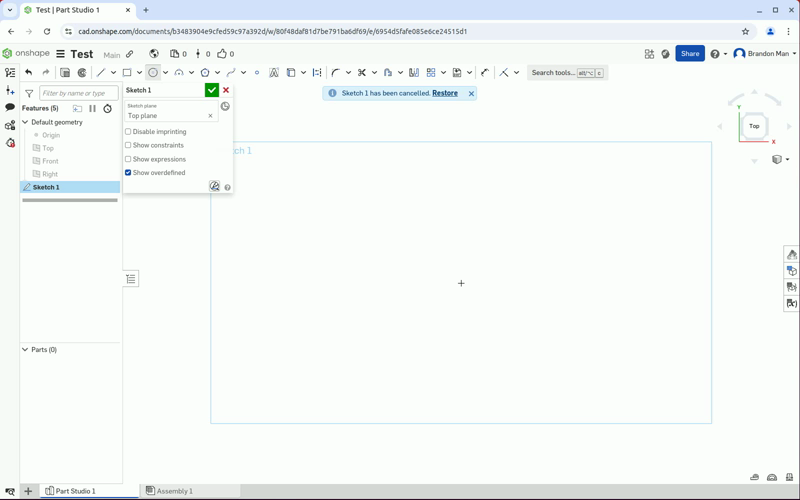
click(461, 282)
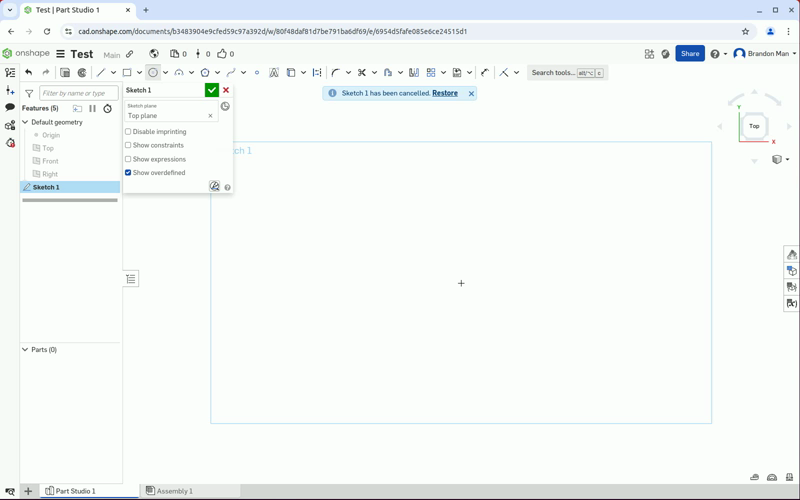
key_up(shift)
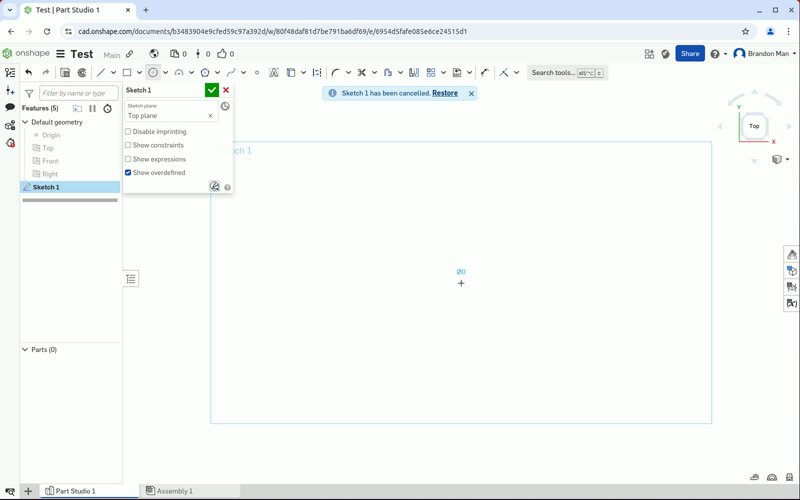
mouse_move(574, 282)
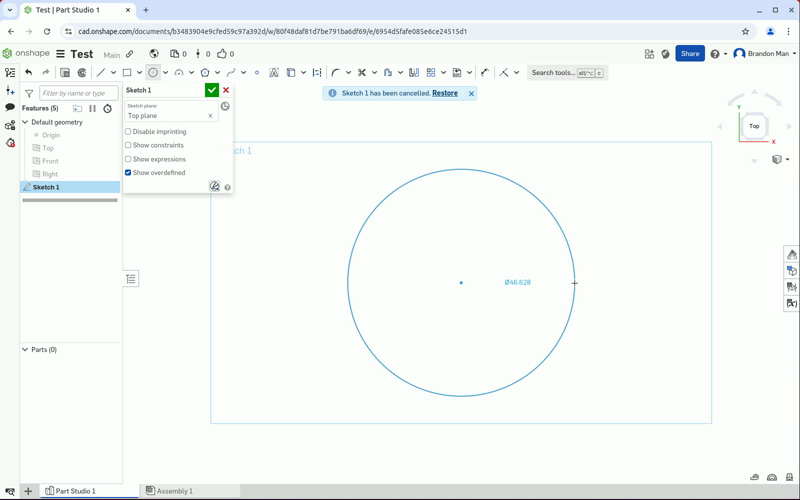
click(574, 282)
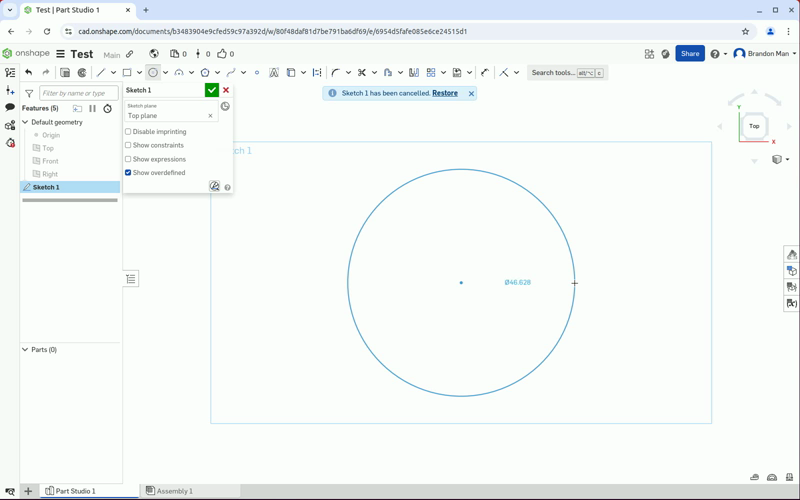
key(esc)
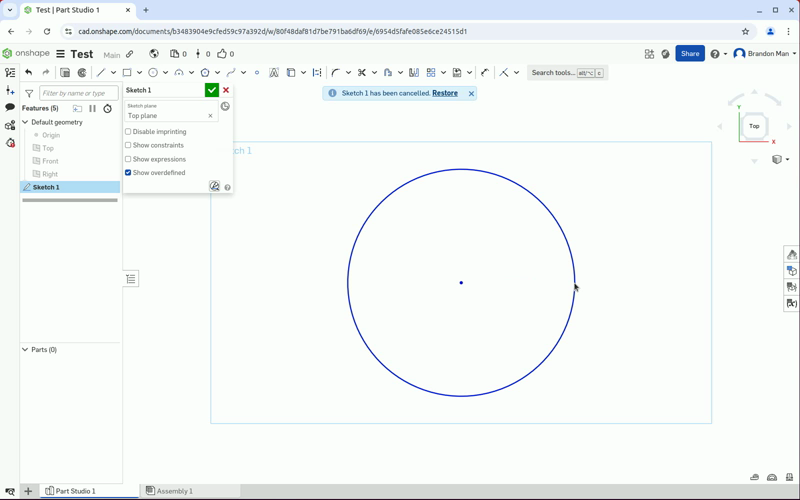
key(c)
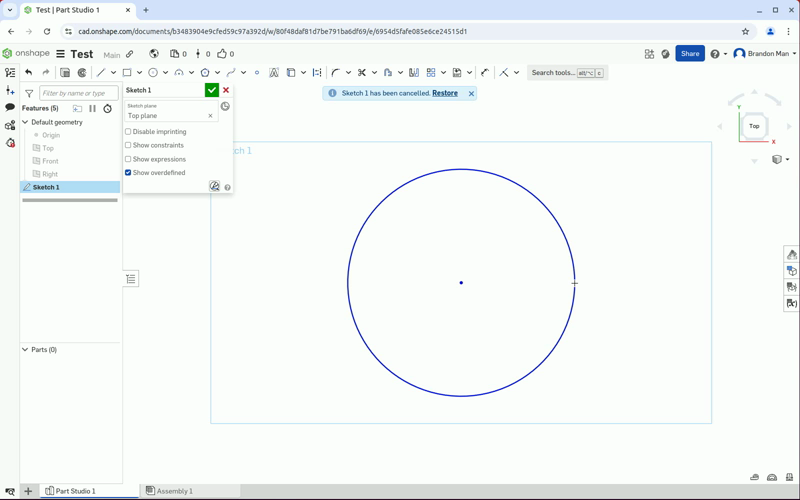
key_down(shift)
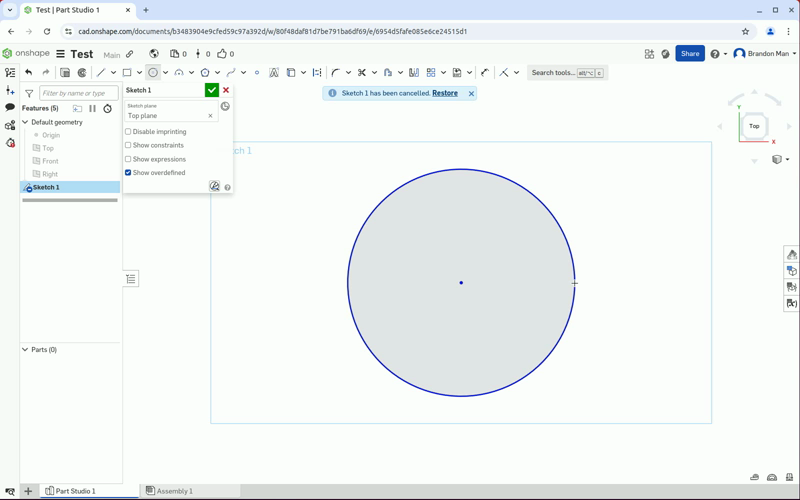
mouse_move(397, 318)
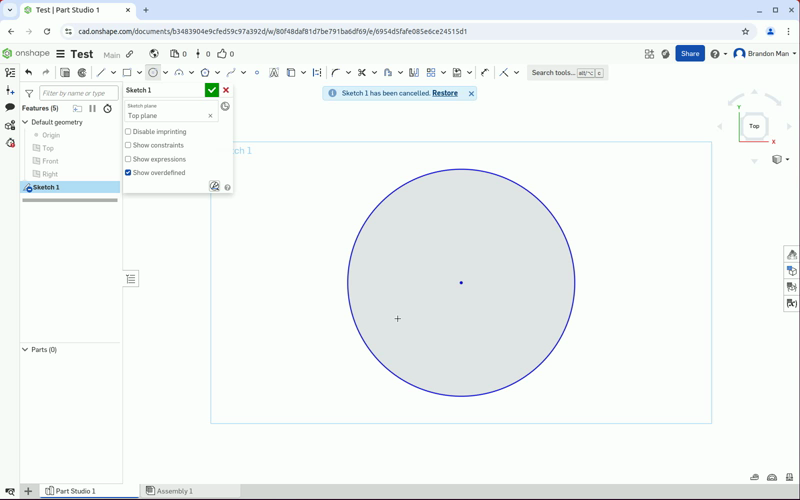
click(397, 318)
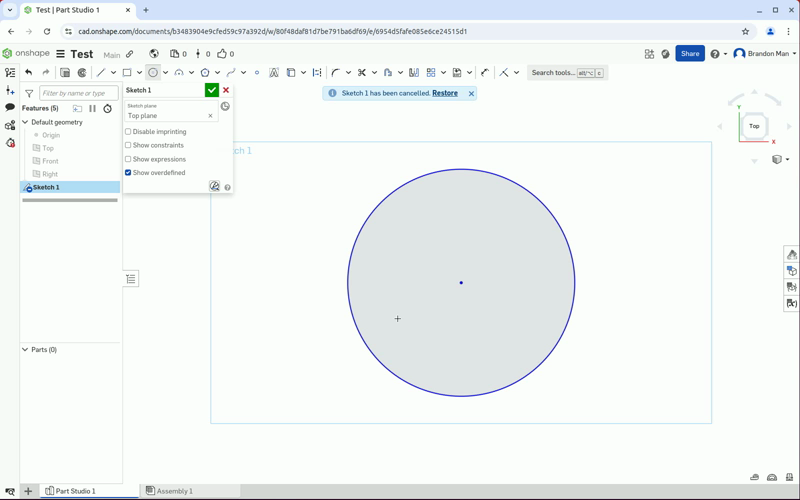
key_up(shift)
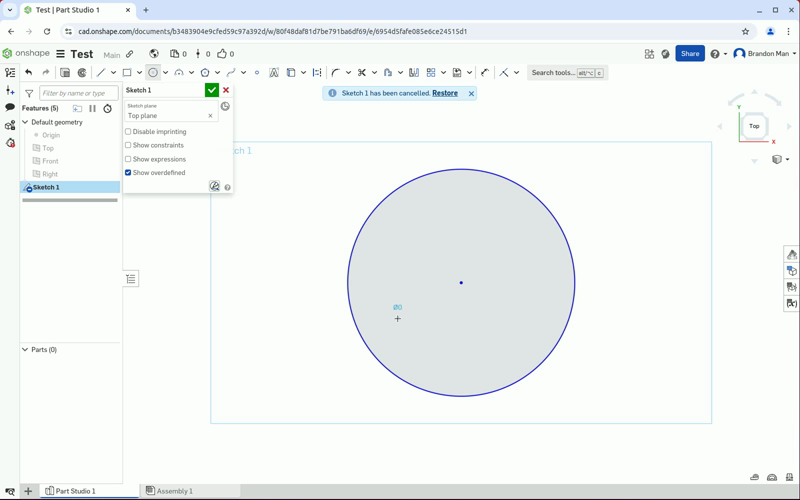
mouse_move(411, 318)
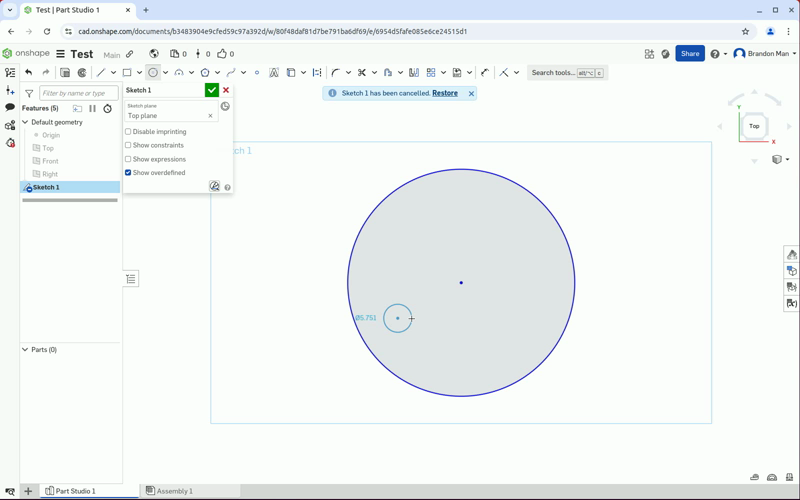
click(411, 318)
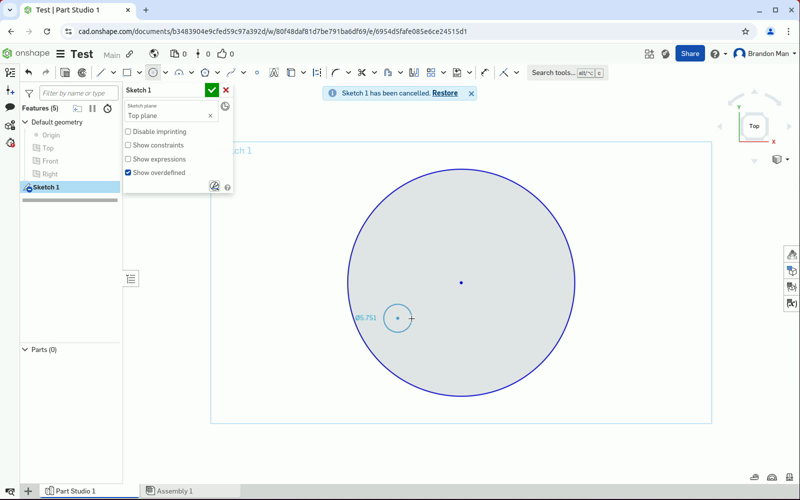
key(esc)
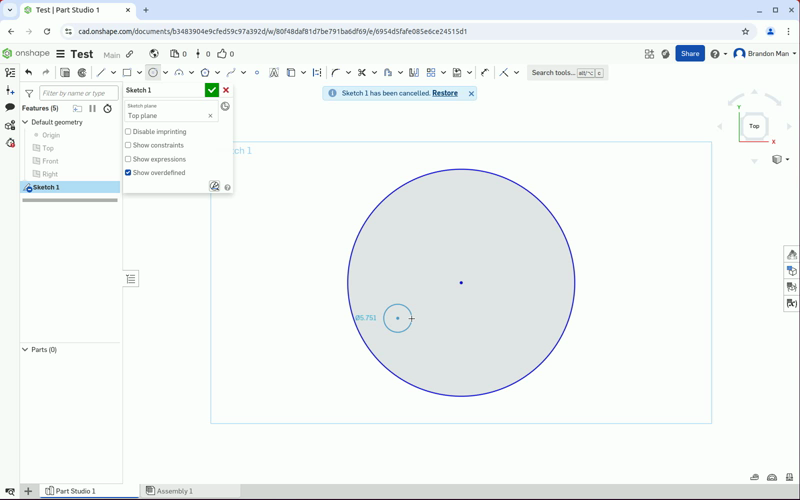
key(a)
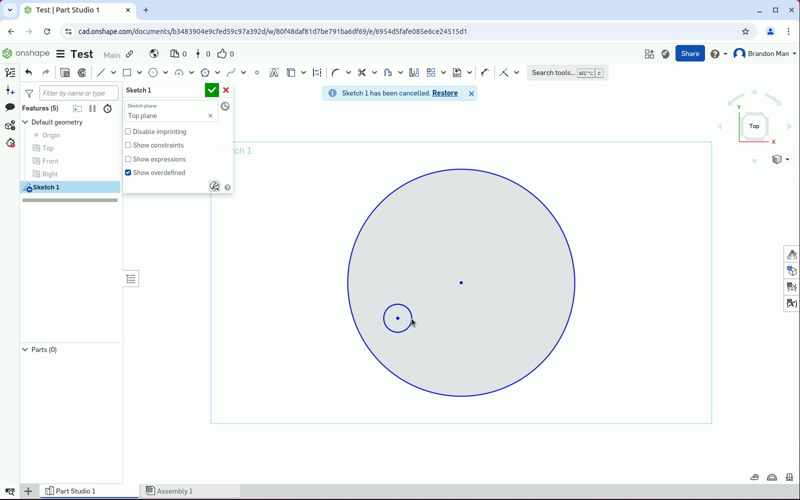
key_down(shift)
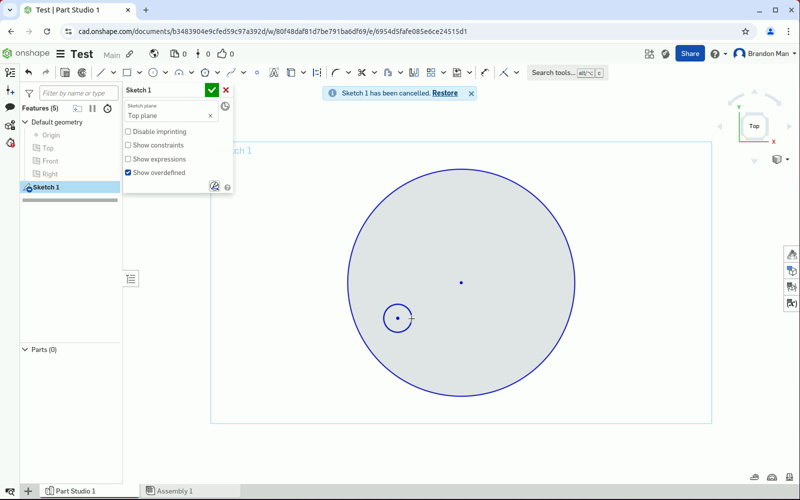
mouse_move(452, 259)
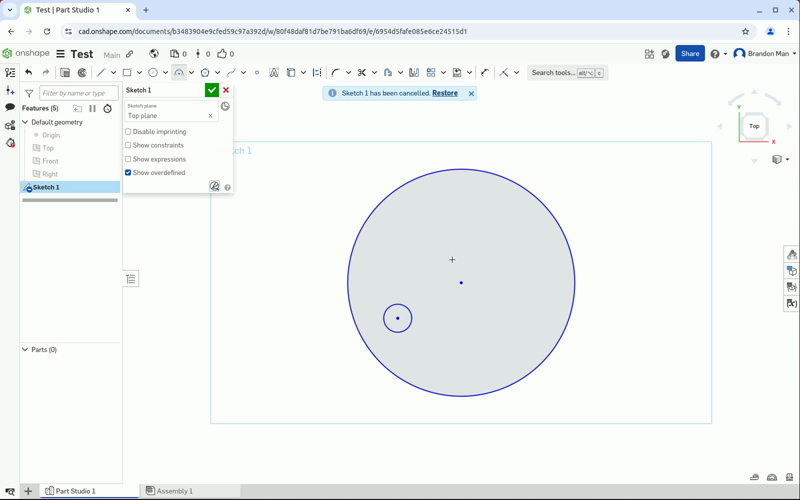
click(452, 259)
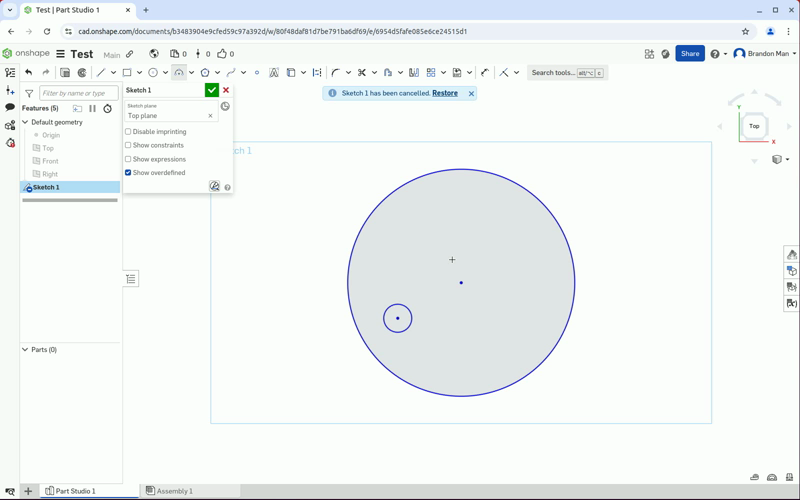
key_up(shift)
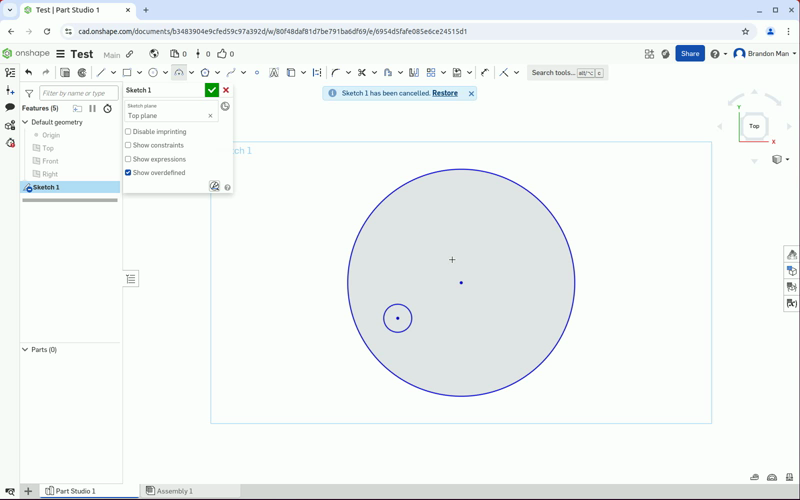
key_down(shift)
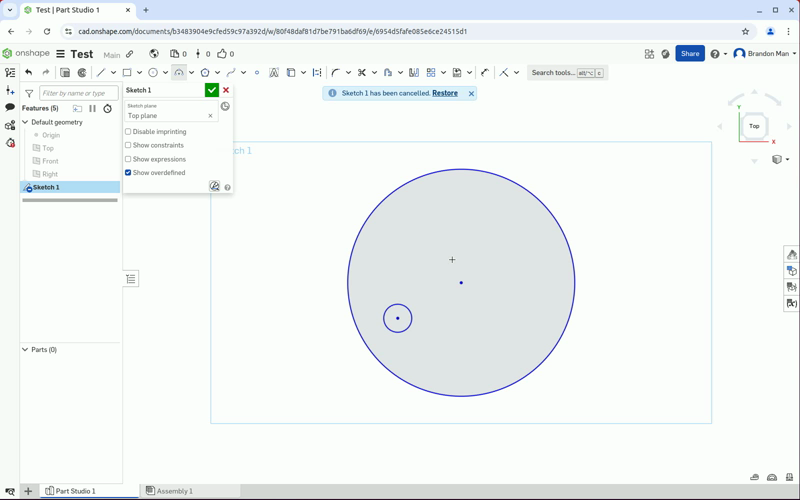
mouse_move(468, 259)
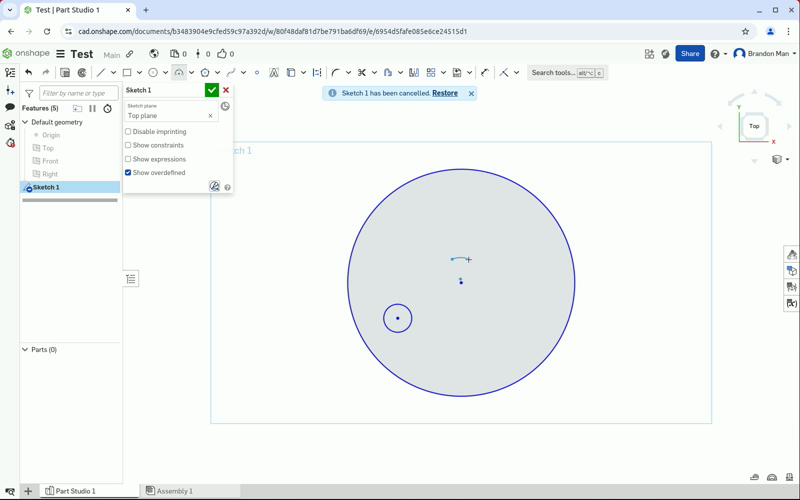
click(468, 259)
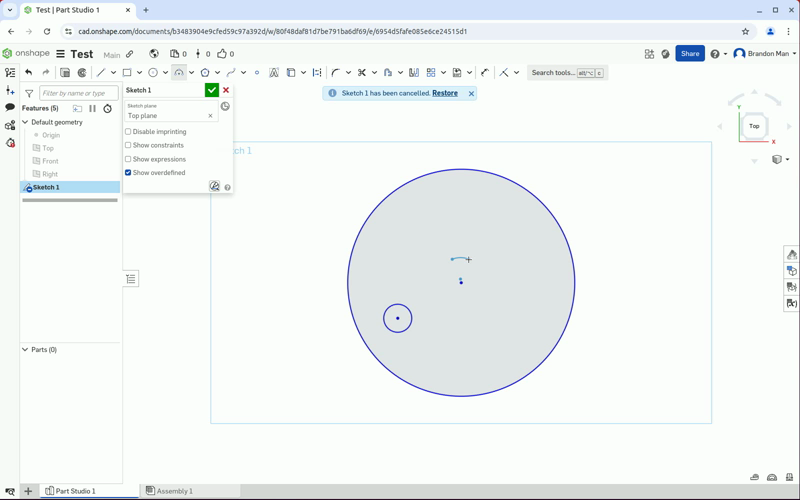
mouse_move(460, 306)
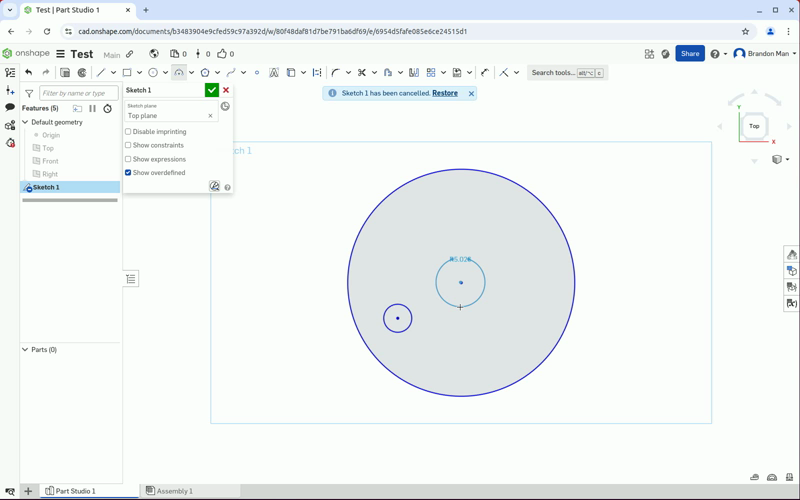
click(460, 306)
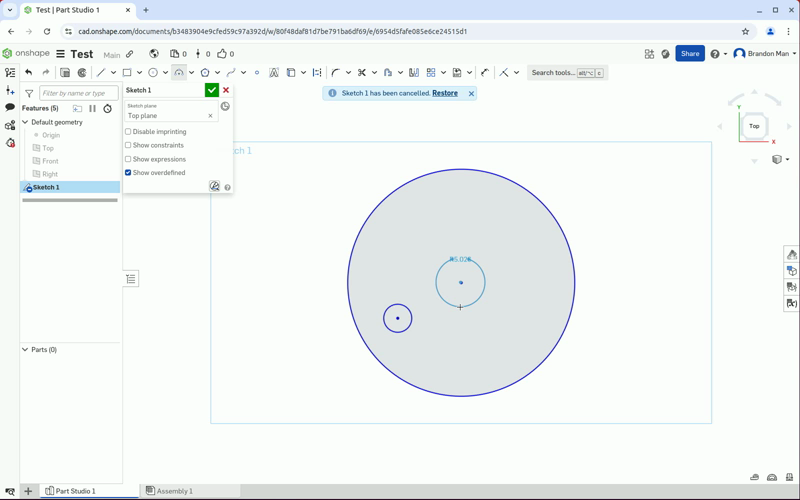
key_up(shift)
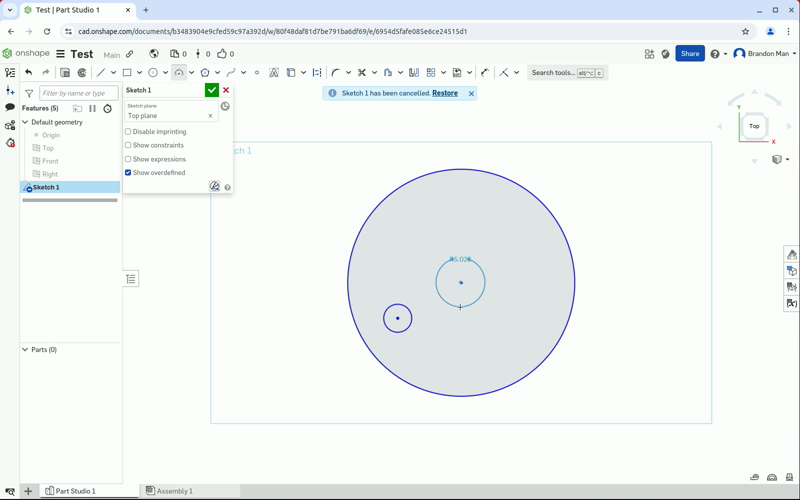
key(esc)
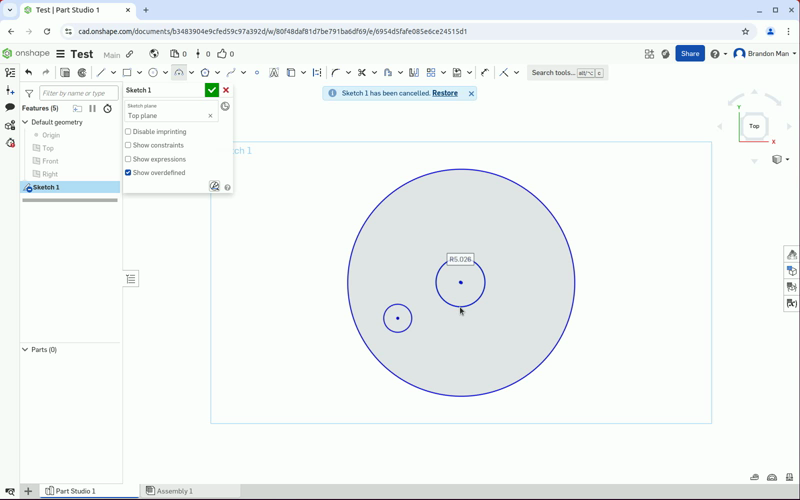
key(l)
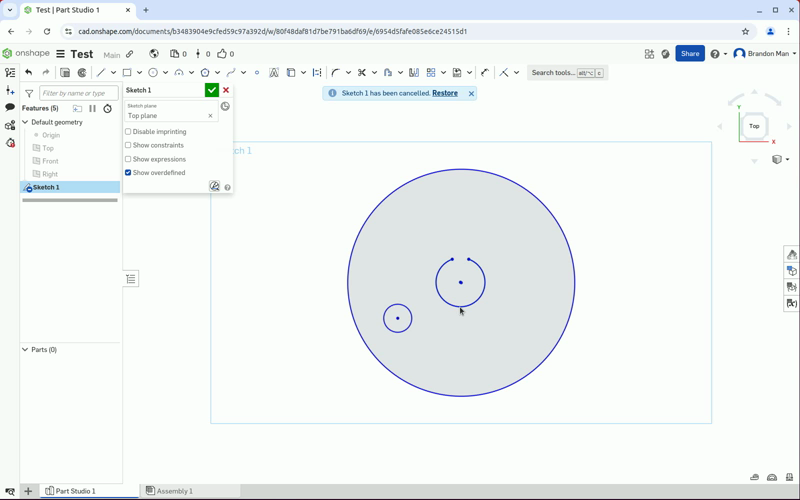
mouse_move(468, 259)
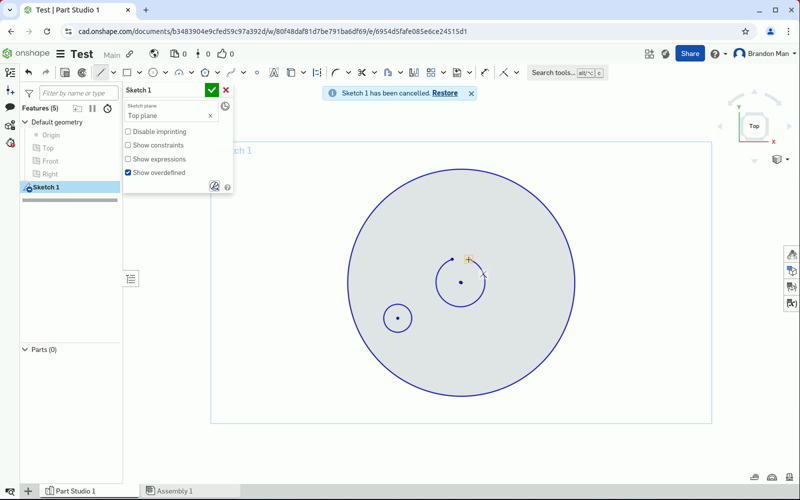
click(468, 259)
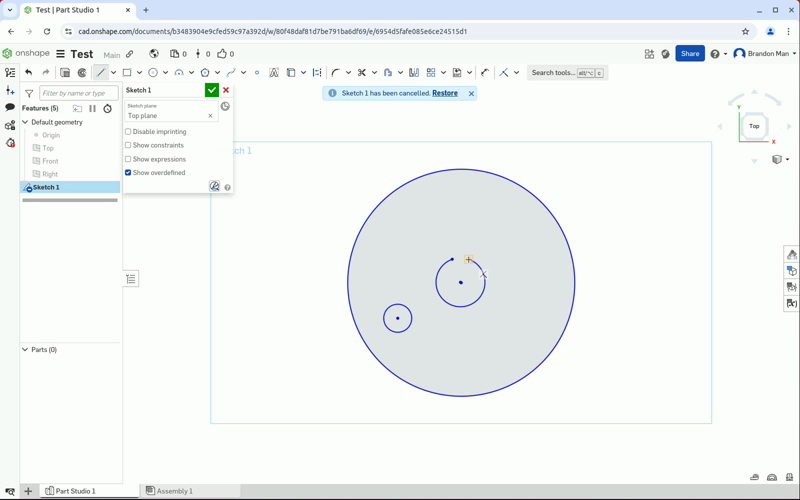
key_down(shift)
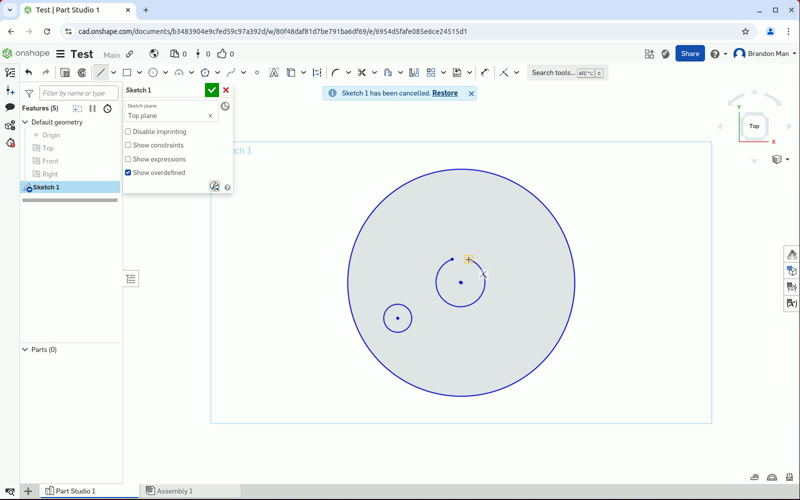
mouse_move(498, 259)
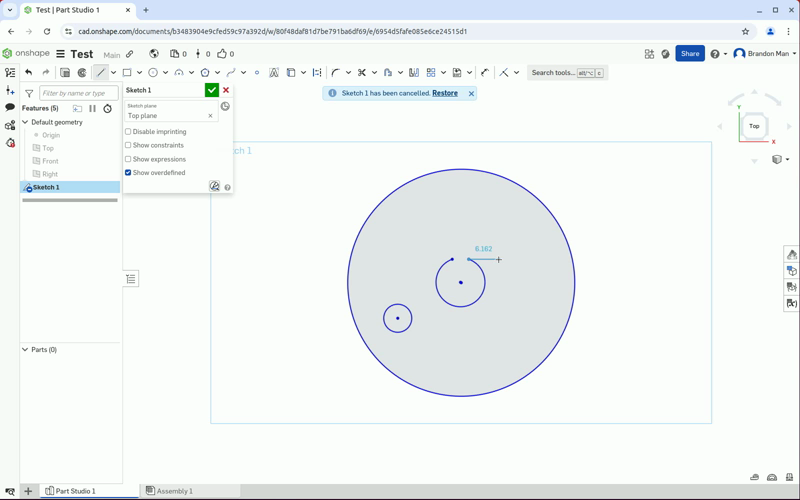
mouse_move(468, 249)
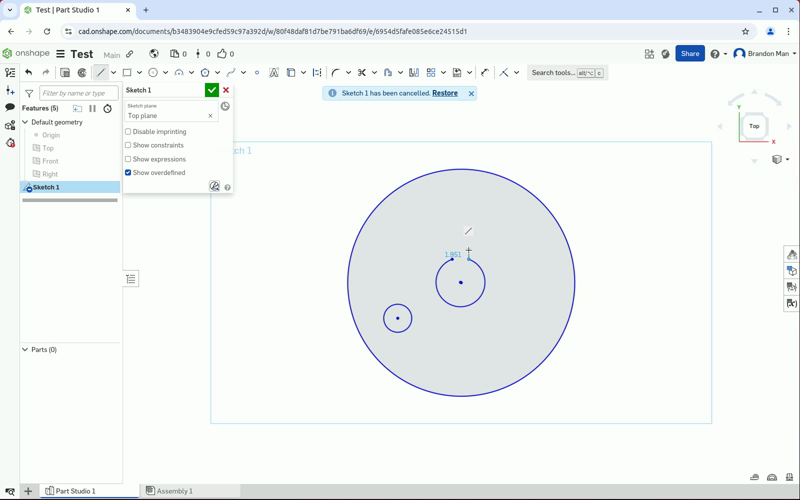
click(468, 249)
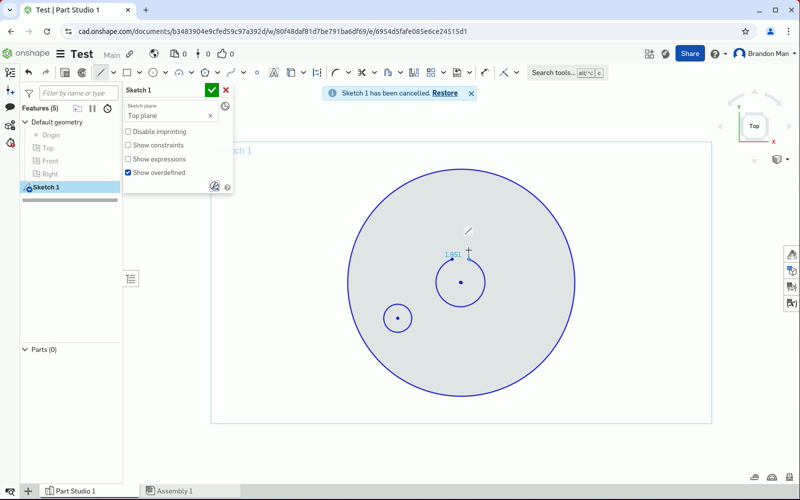
key_up(shift)
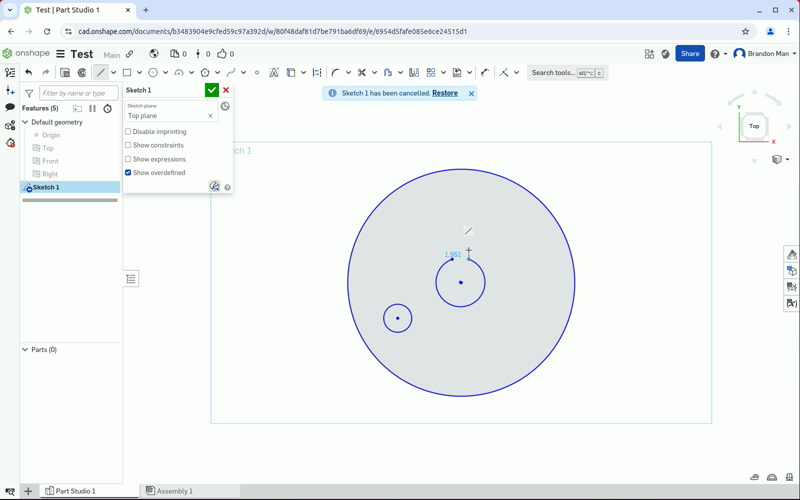
key_down(shift)
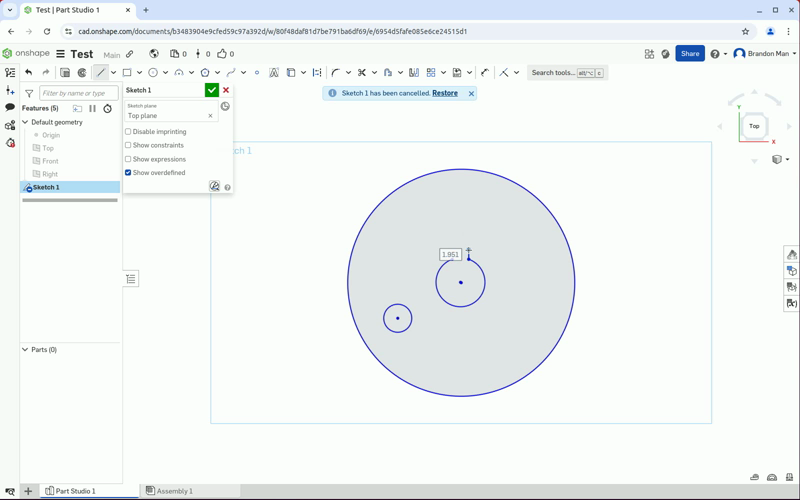
mouse_move(498, 249)
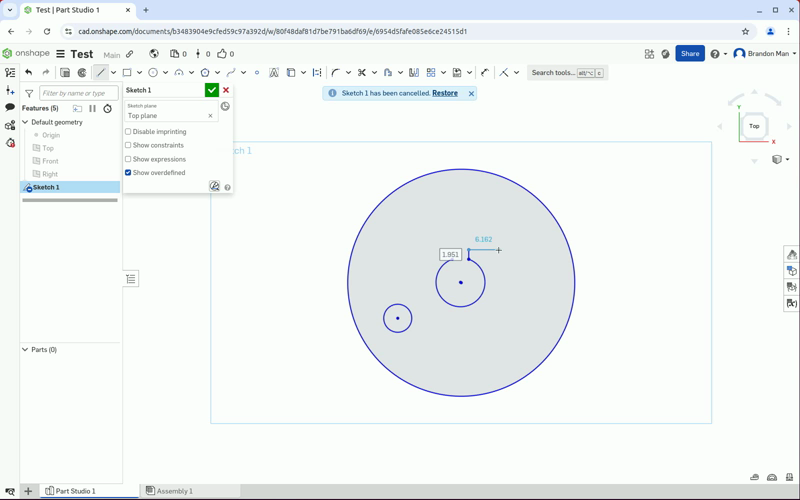
mouse_move(452, 249)
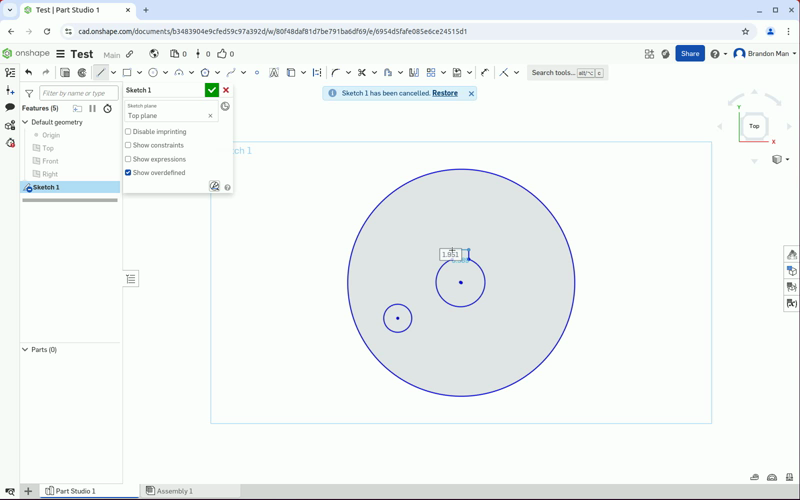
click(452, 249)
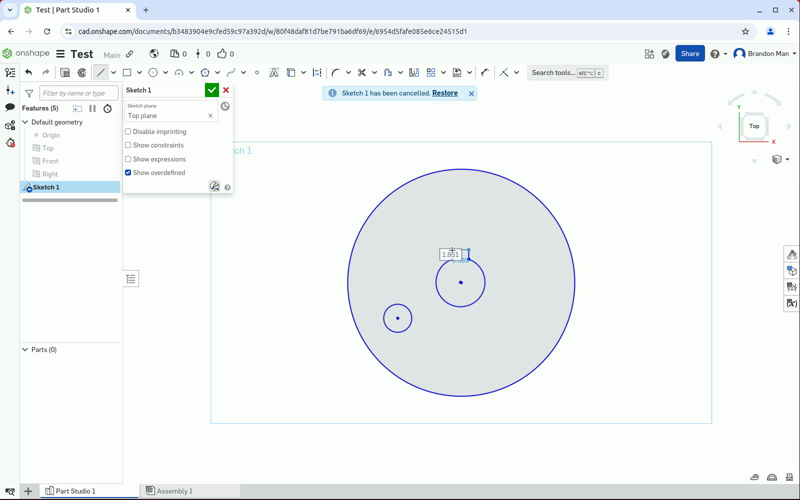
key_up(shift)
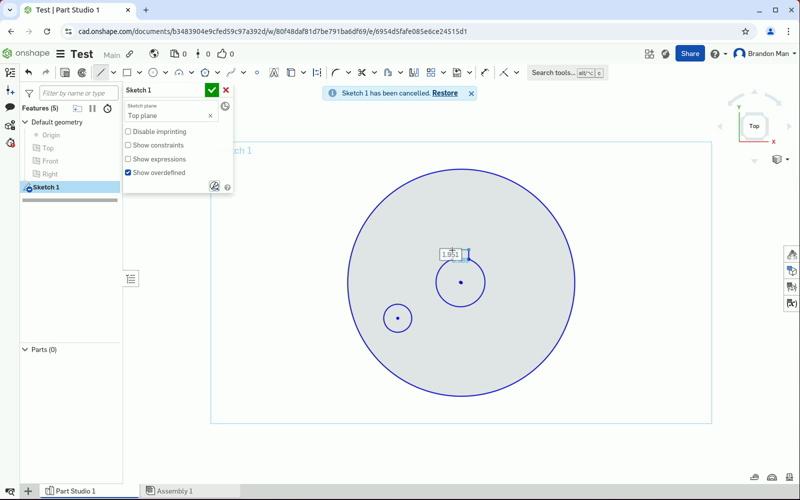
mouse_move(482, 249)
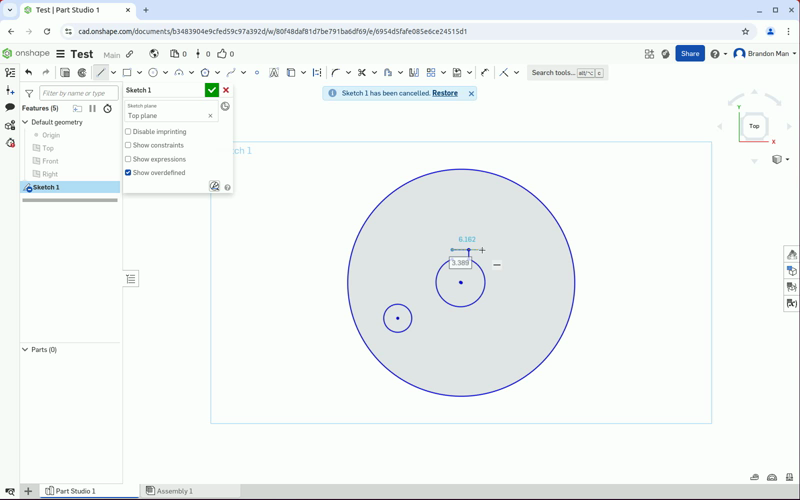
key_down(shift)
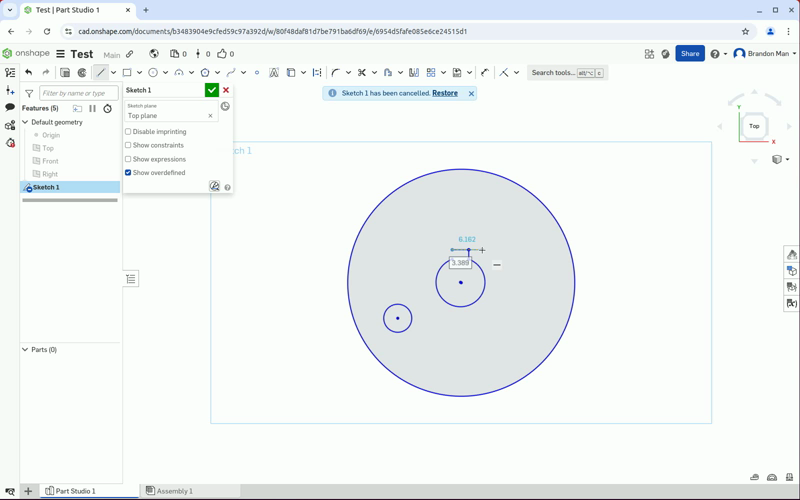
mouse_move(452, 259)
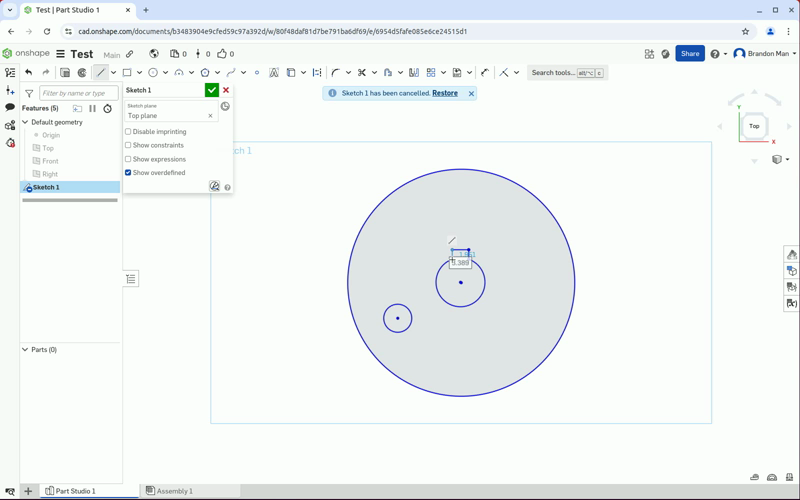
key_up(shift)
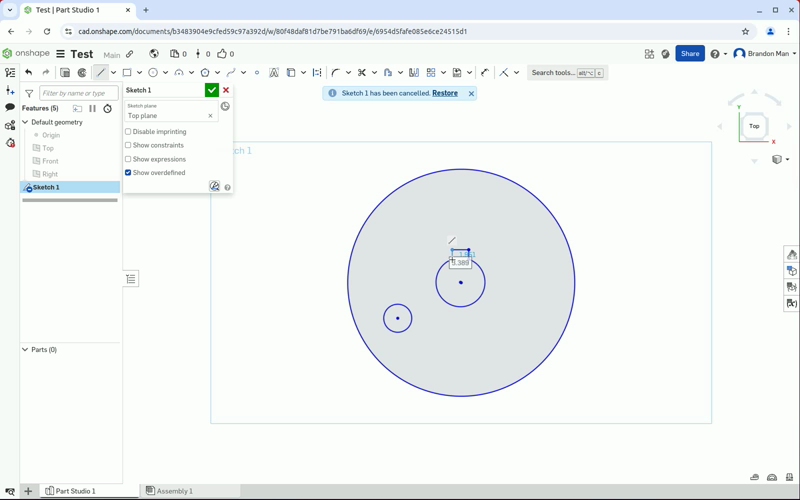
click(452, 259)
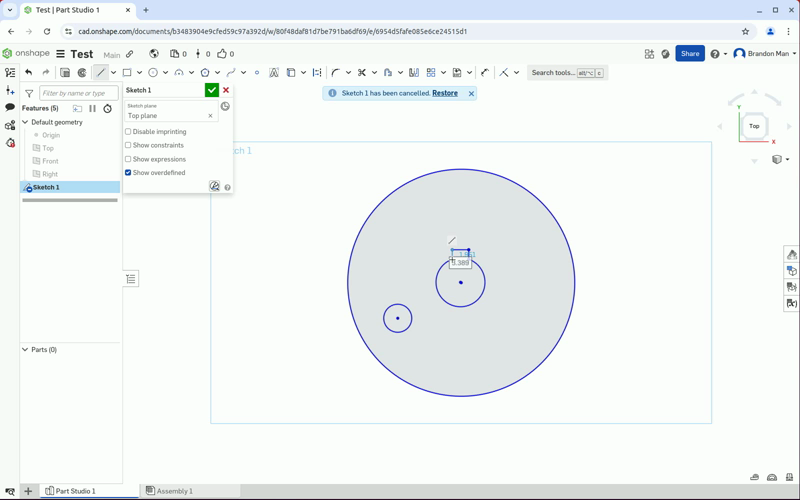
key(esc)
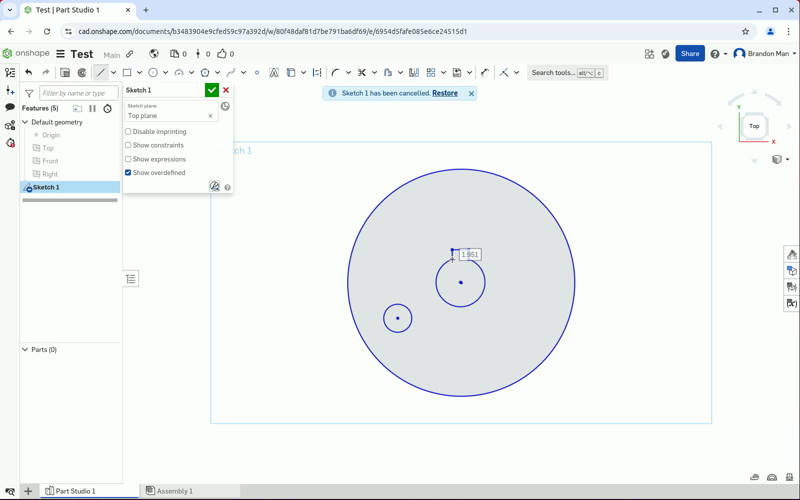
key(c)
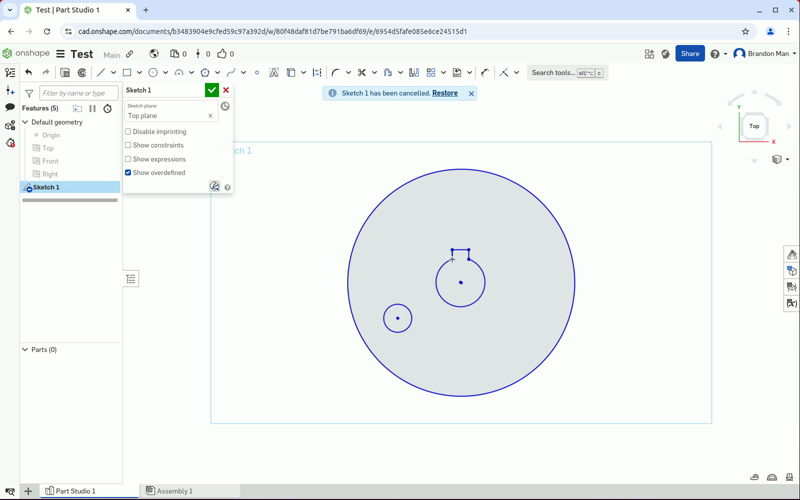
key_down(shift)
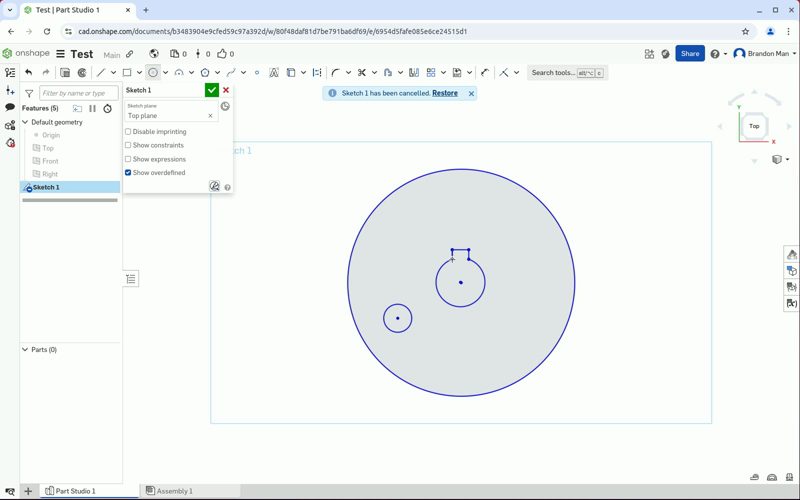
mouse_move(461, 209)
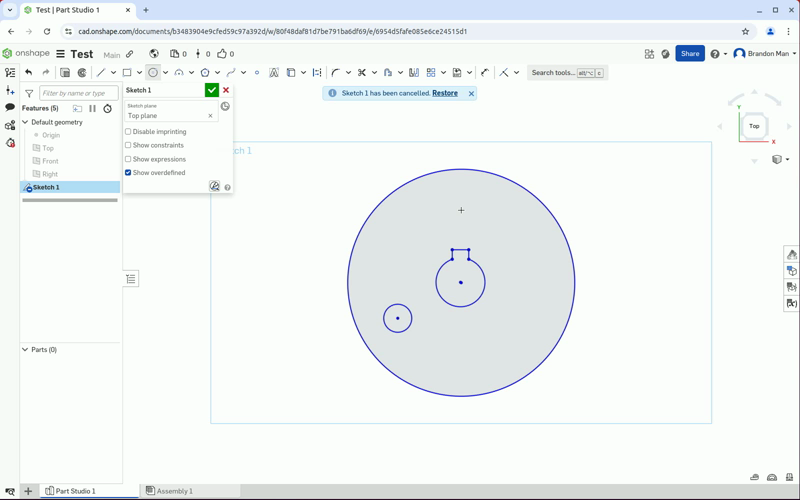
click(461, 209)
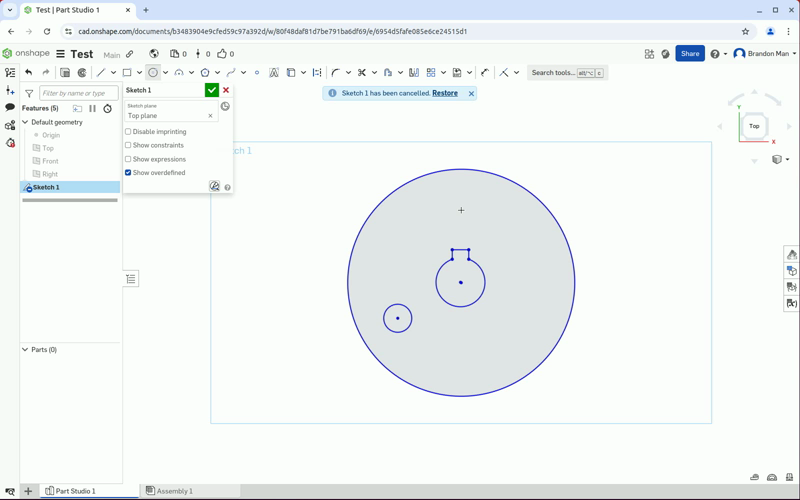
key_up(shift)
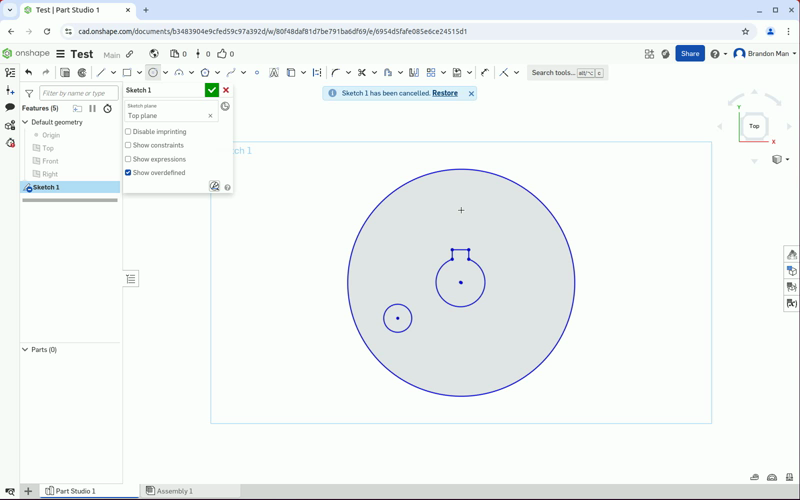
mouse_move(475, 209)
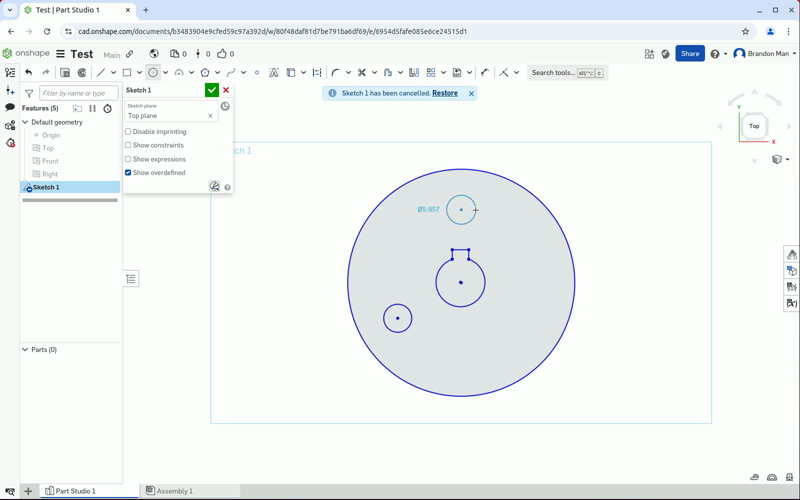
click(475, 209)
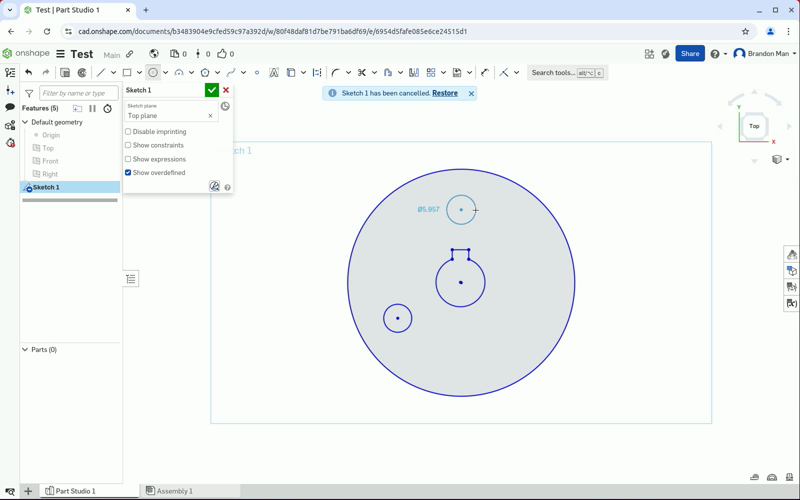
key(esc)
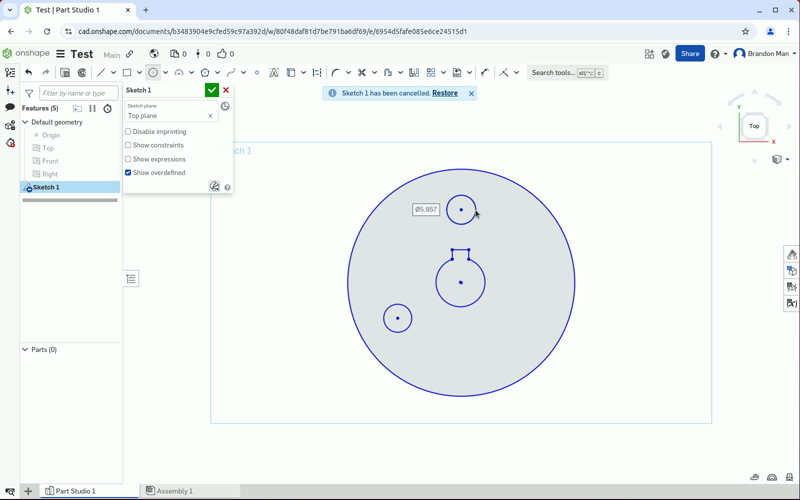
key(c)
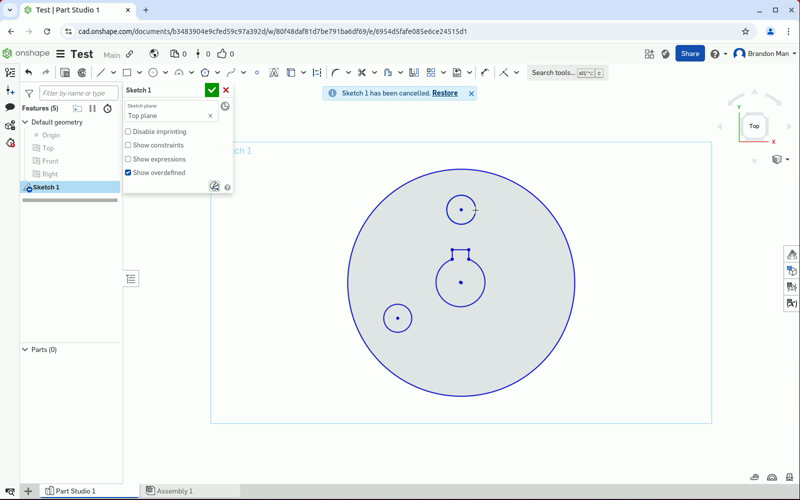
key_down(shift)
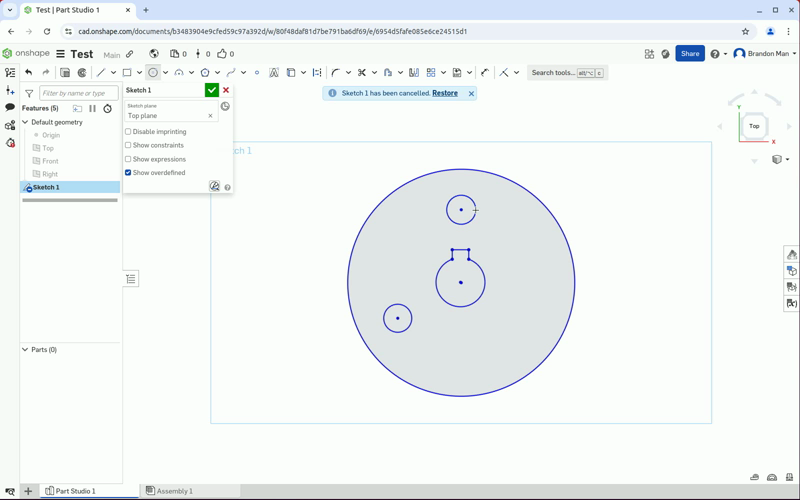
mouse_move(522, 318)
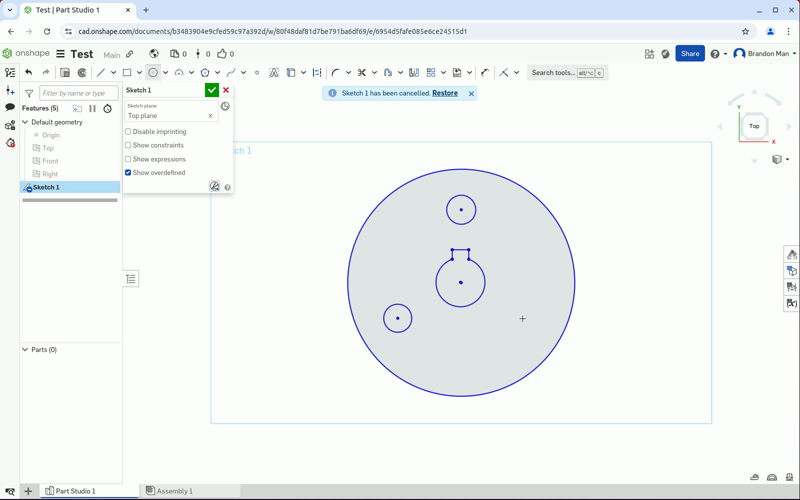
click(522, 318)
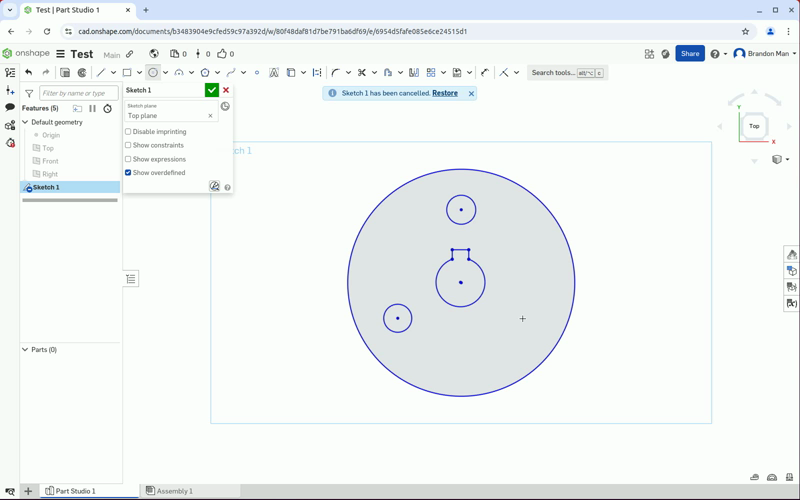
key_up(shift)
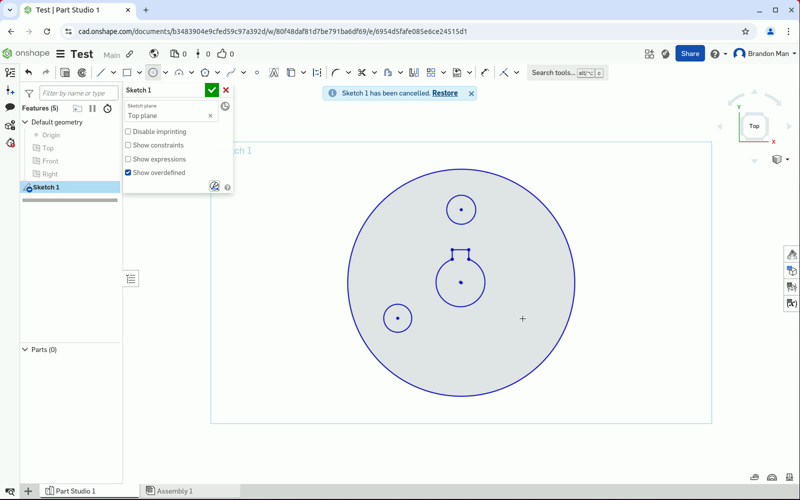
mouse_move(536, 318)
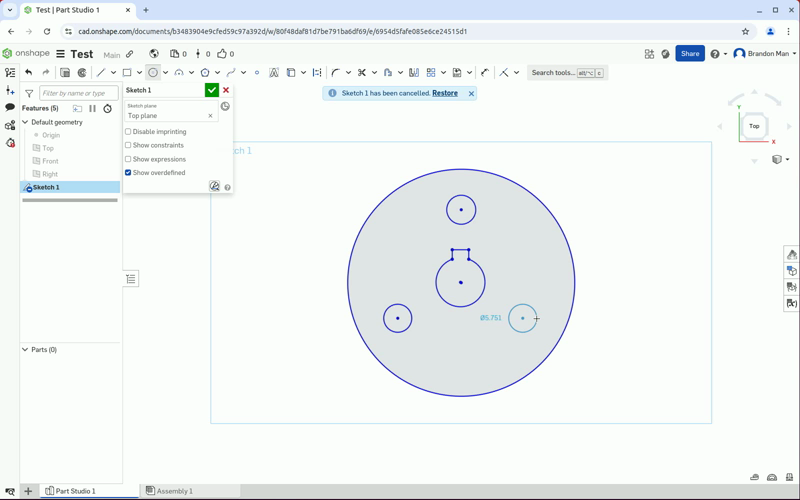
click(536, 318)
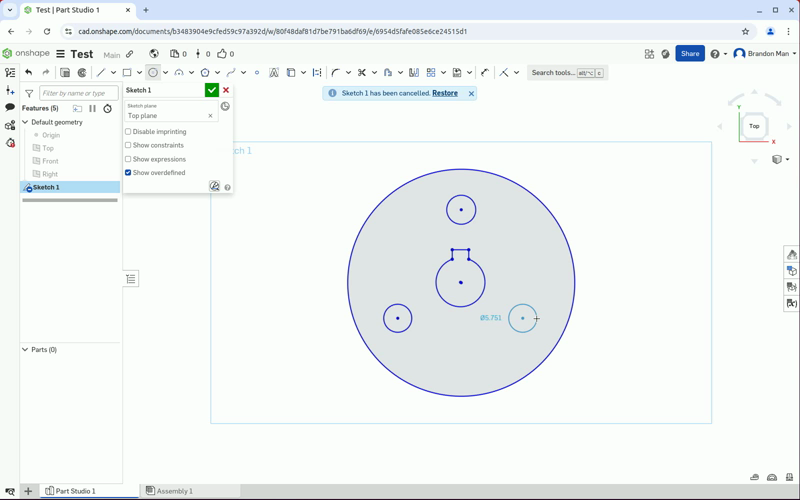
key(esc)
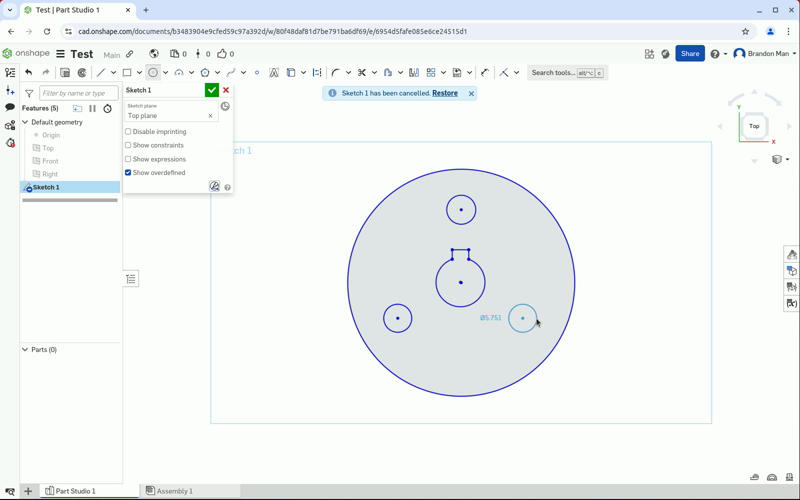
mouse_move(501, 249)
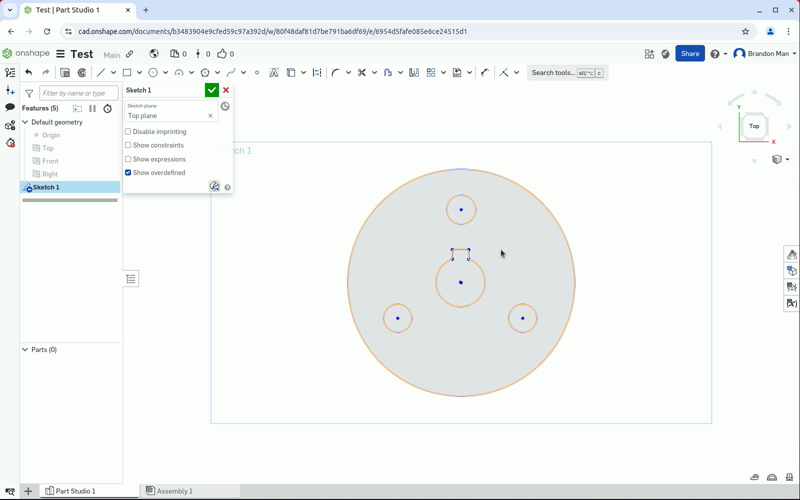
click(501, 249)
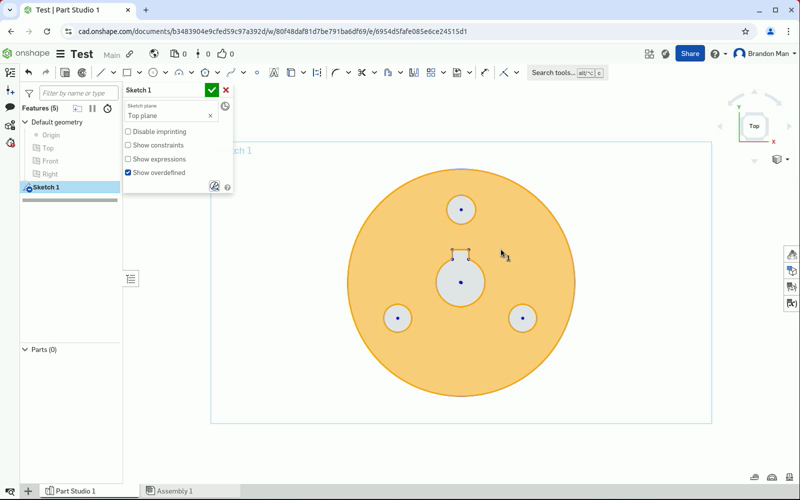
mouse_move(73, 352)
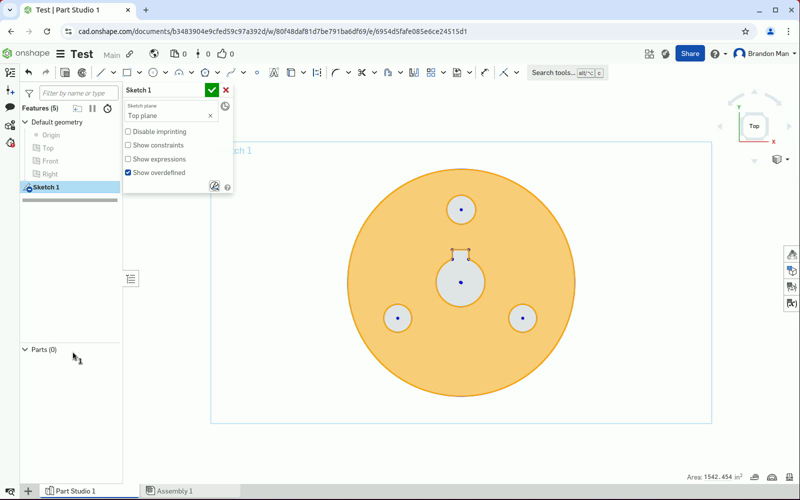
key(shift+y)
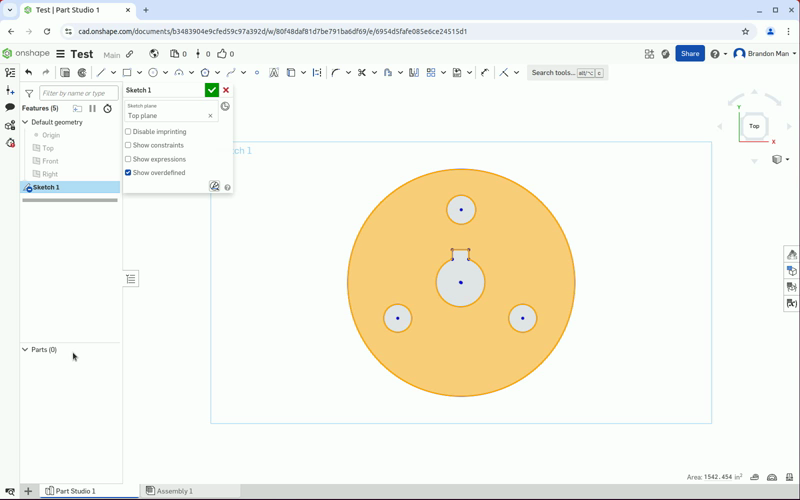
key(shift+e)
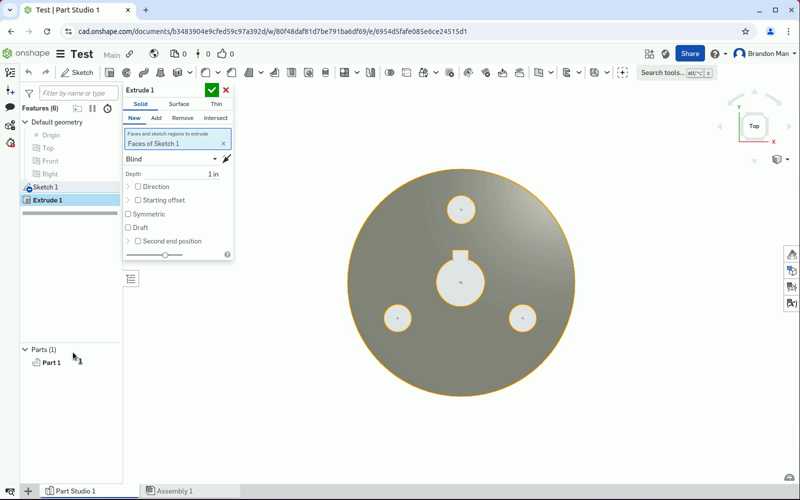
mouse_move(143, 106)
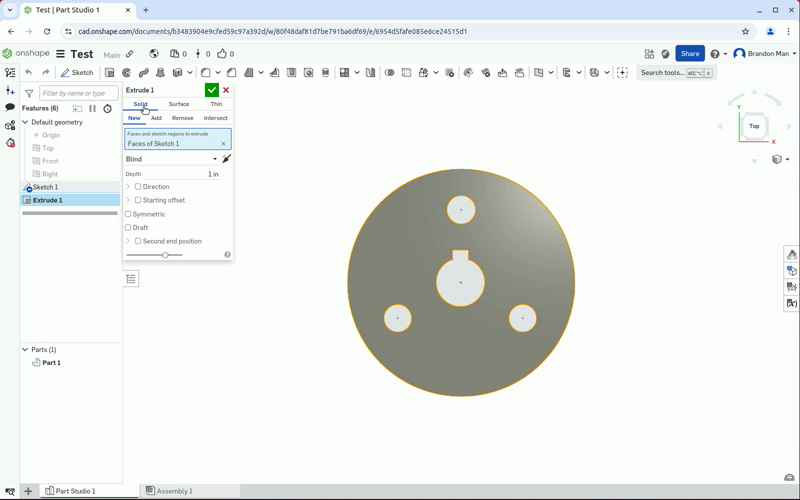
click(143, 106)
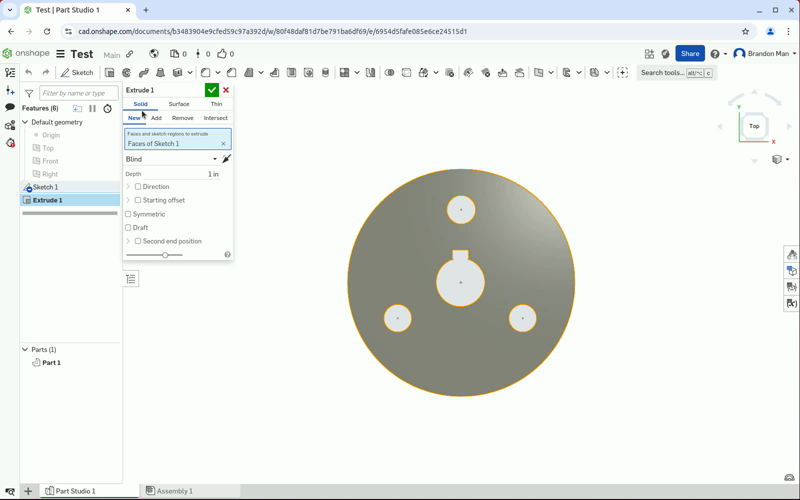
mouse_move(137, 120)
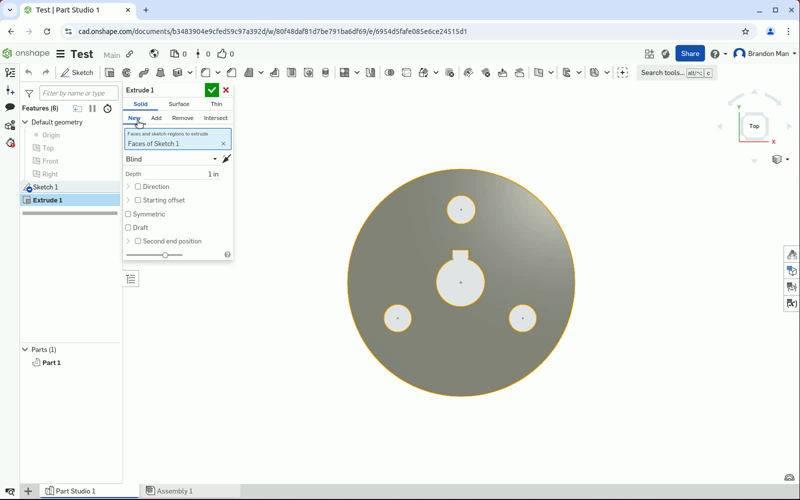
click(137, 120)
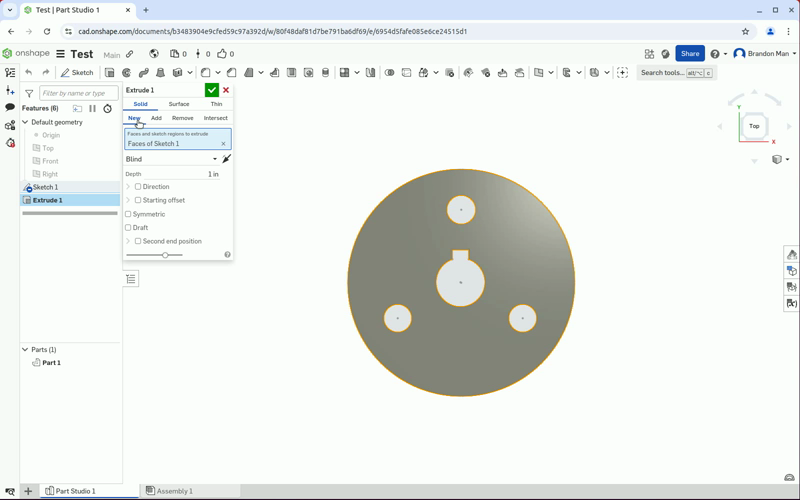
key(tab, 4)
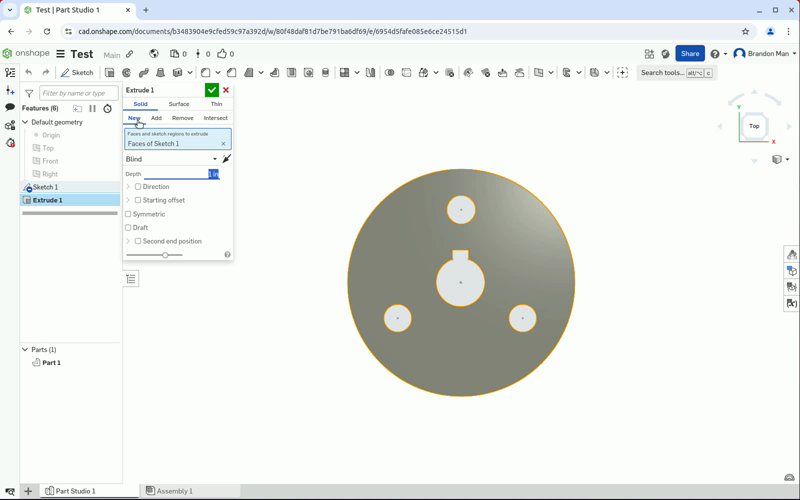
text(19.738)
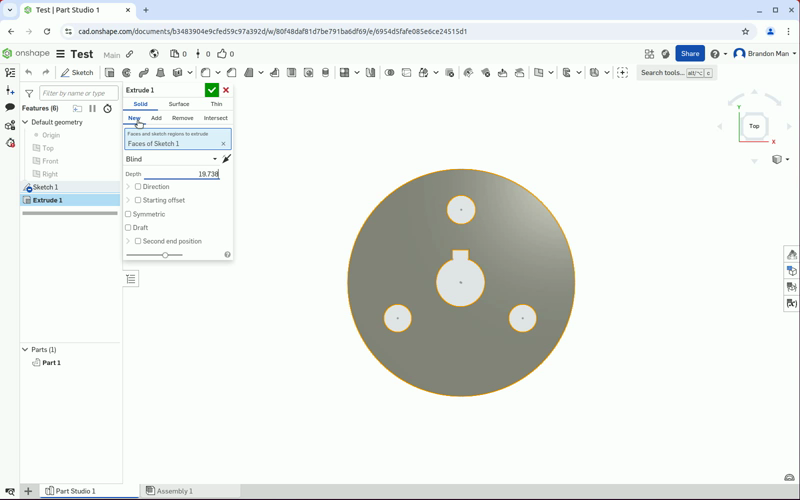
key(enter)
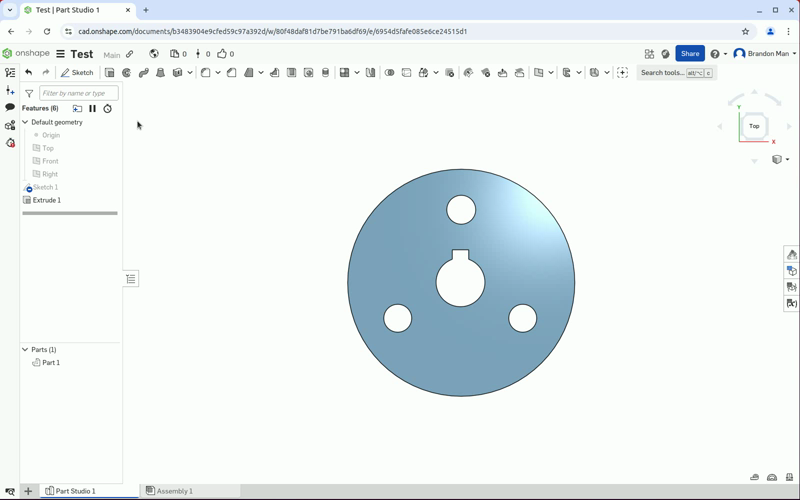
key(shift+h)
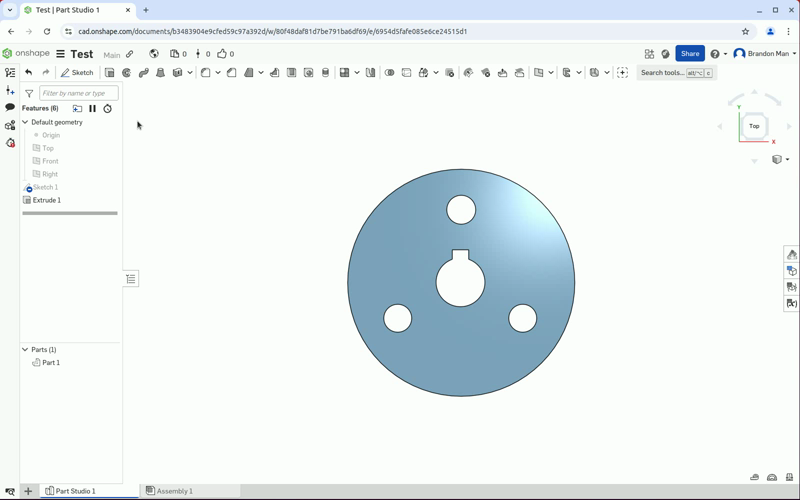
key(shift+h)
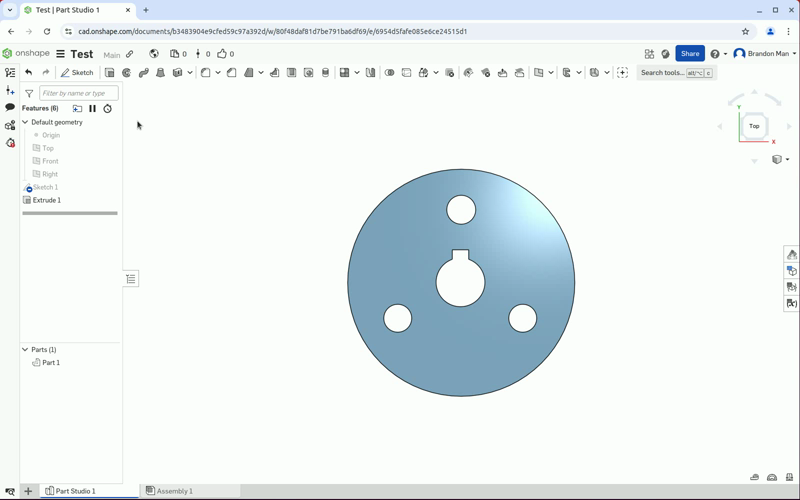
mouse_move(73, 189)
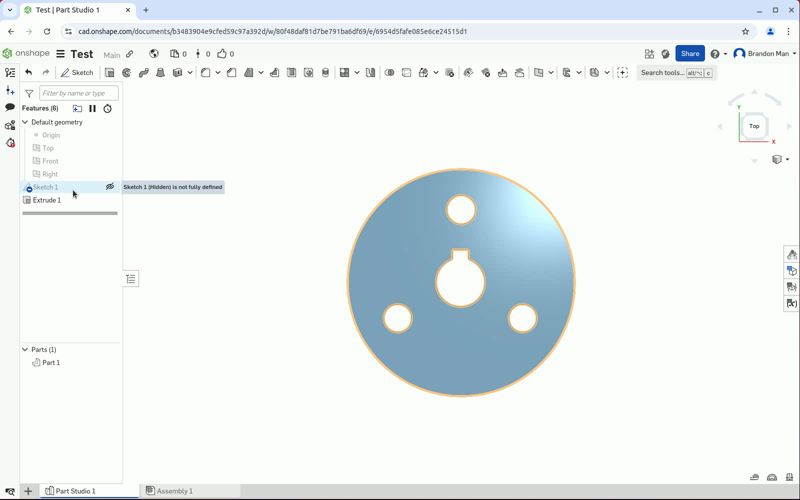
click(73, 189)
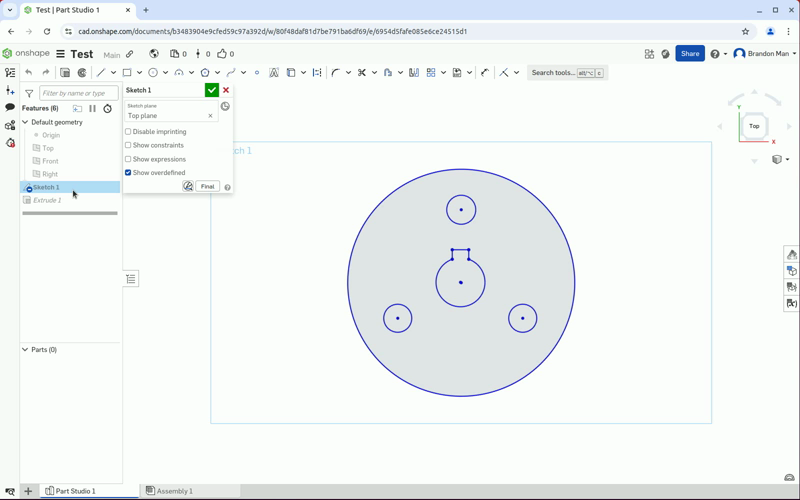
mouse_move(229, 92)
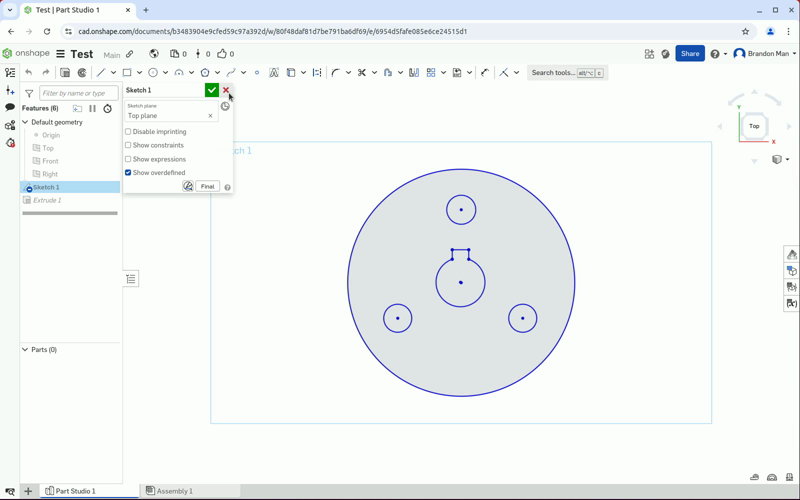
click(229, 92)
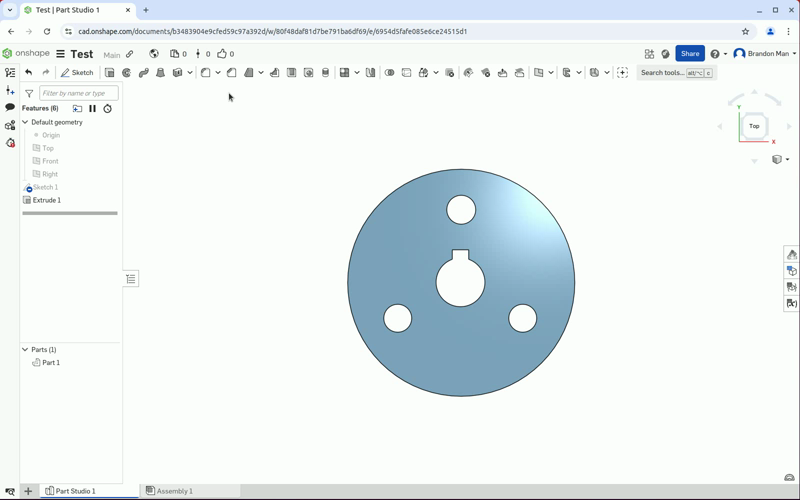
mouse_move(541, 75)
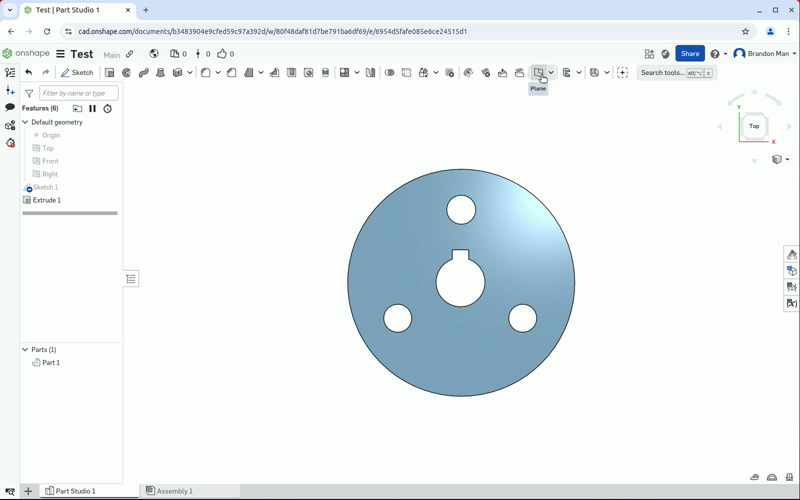
click(541, 75)
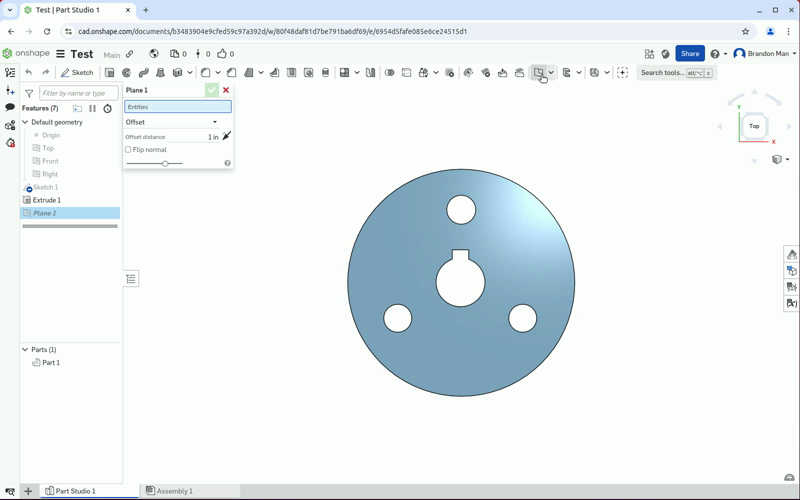
mouse_move(73, 150)
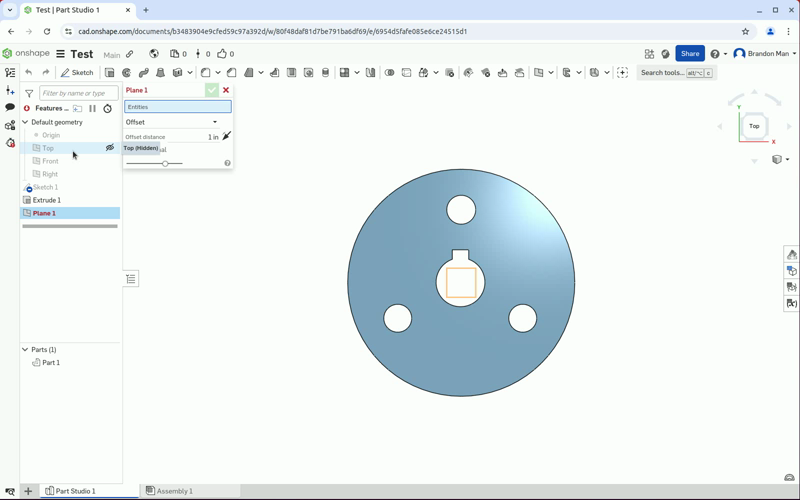
click(73, 150)
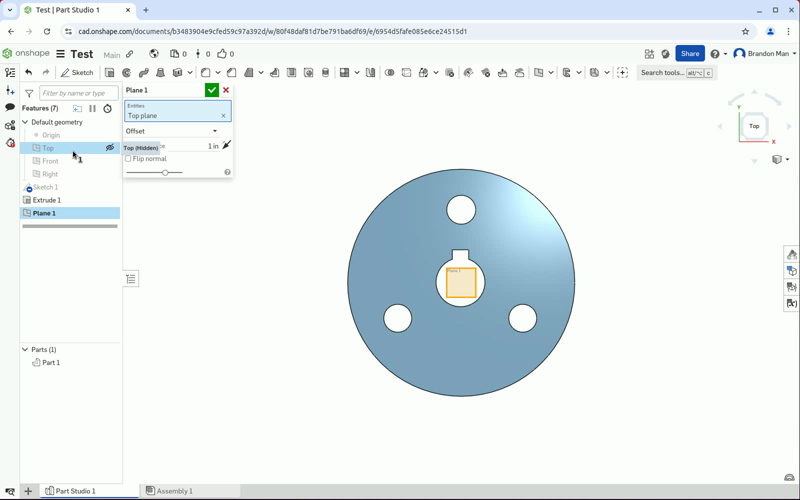
key(tab, 2)
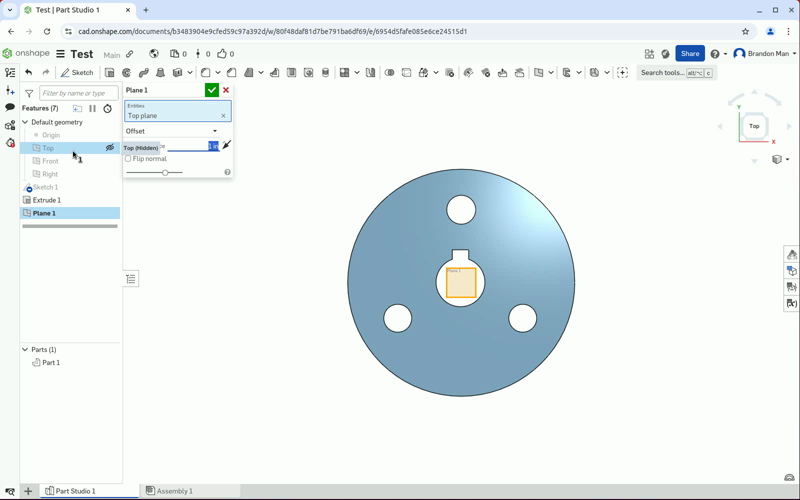
text(19.75)
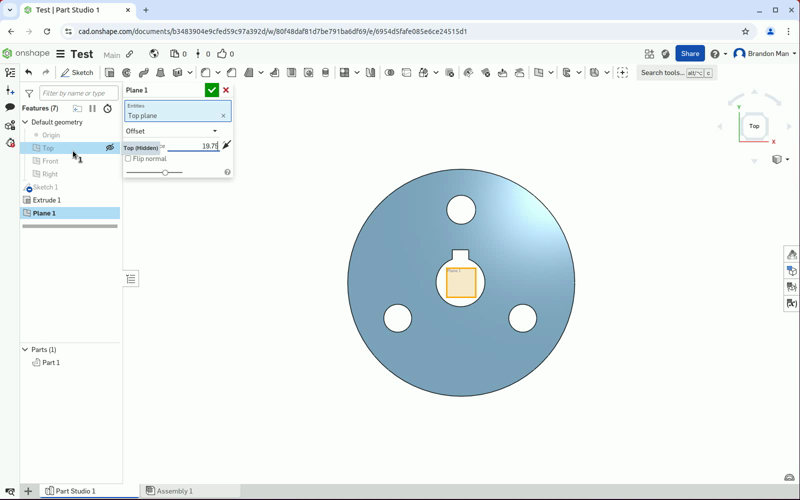
key(enter, 2)
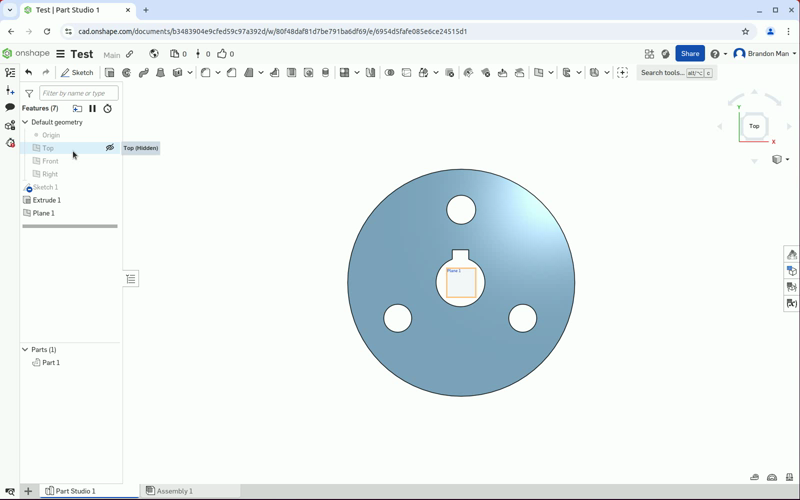
key(shift+s)
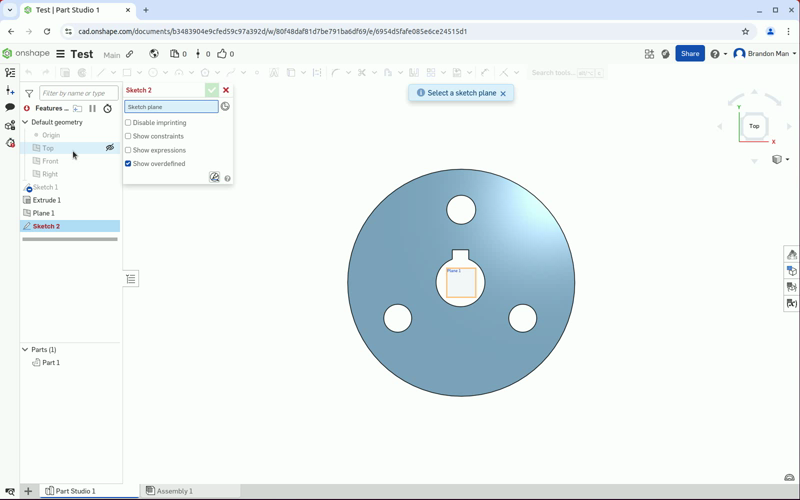
mouse_move(73, 215)
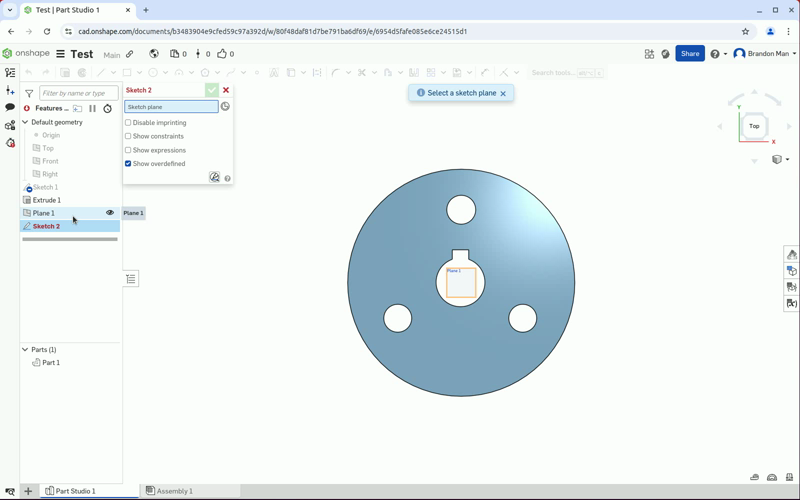
click(73, 215)
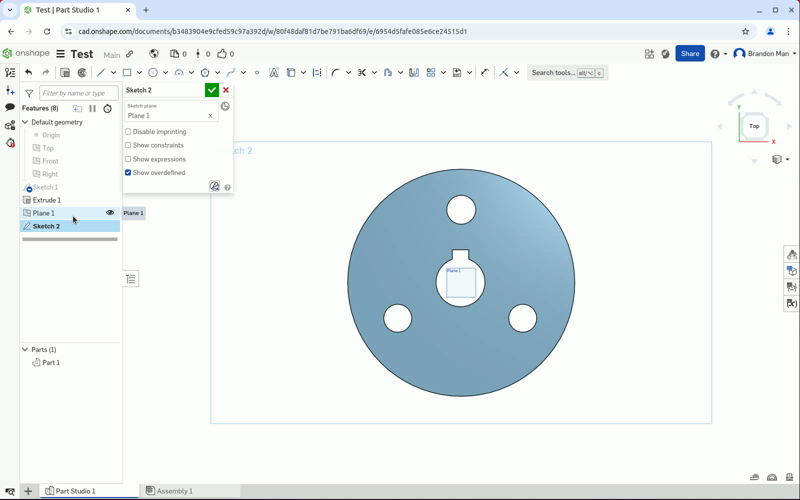
mouse_move(73, 352)
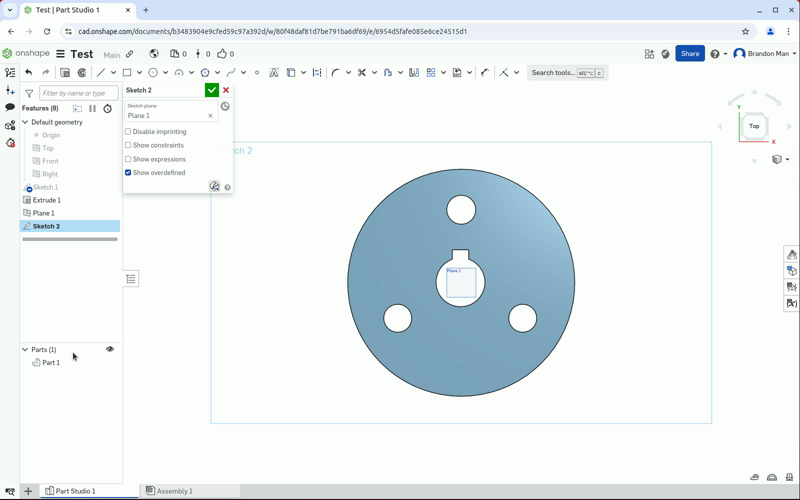
key(y)
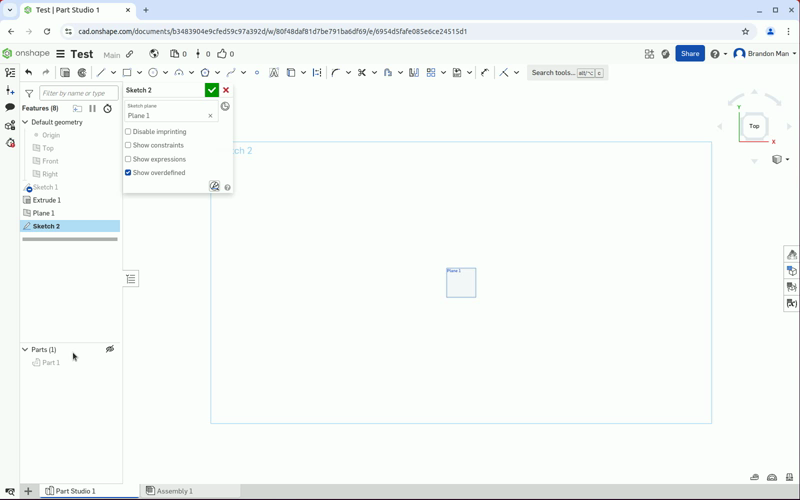
key(c)
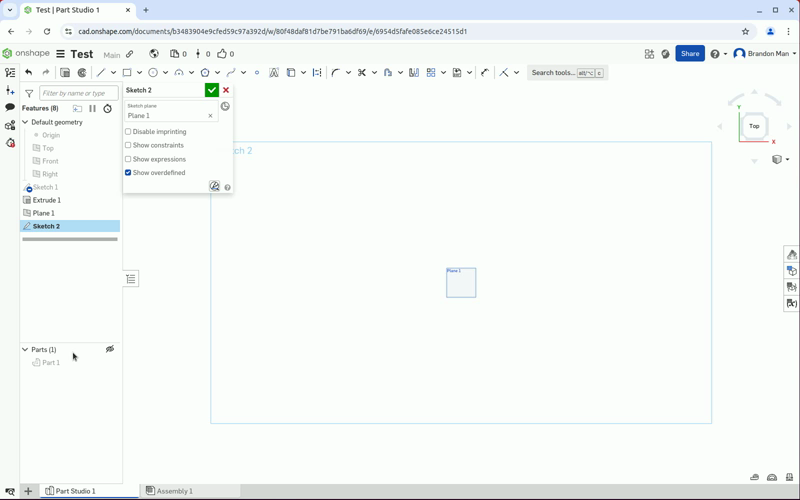
key_down(shift)
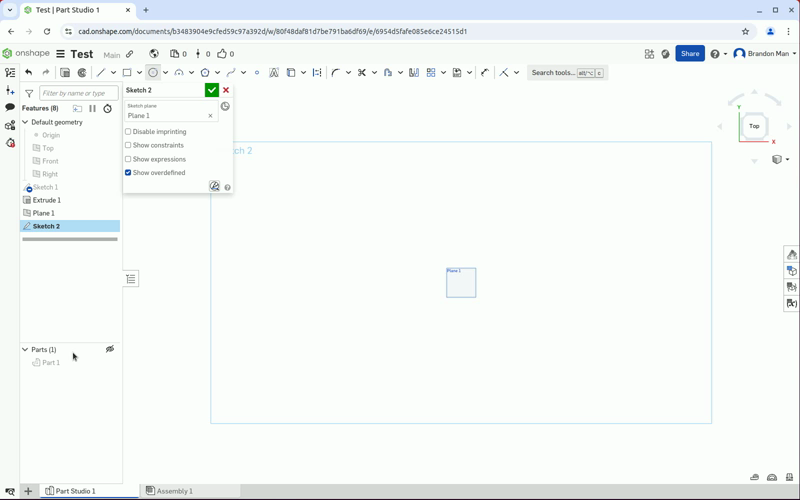
mouse_move(461, 210)
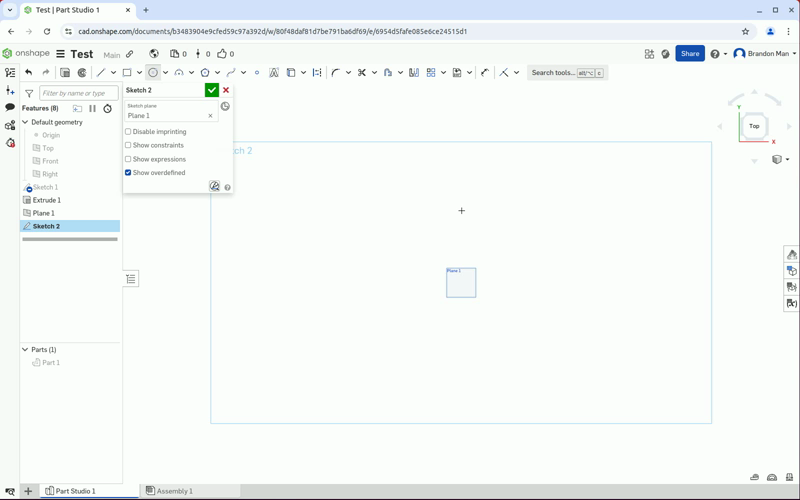
click(461, 210)
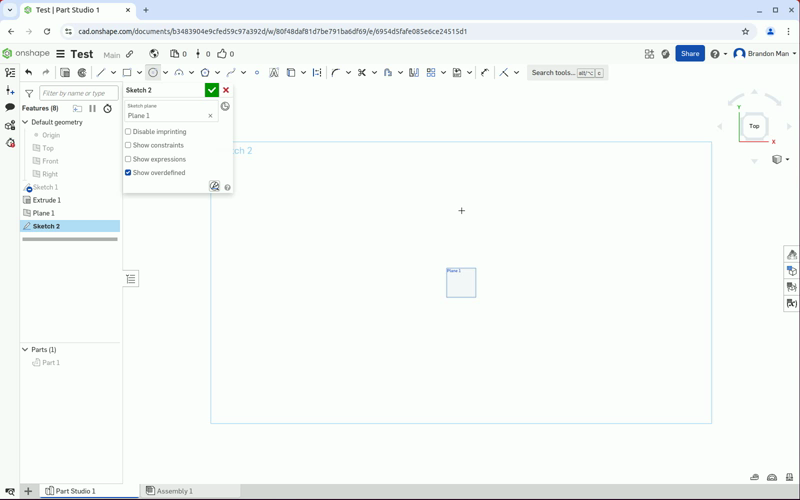
key_up(shift)
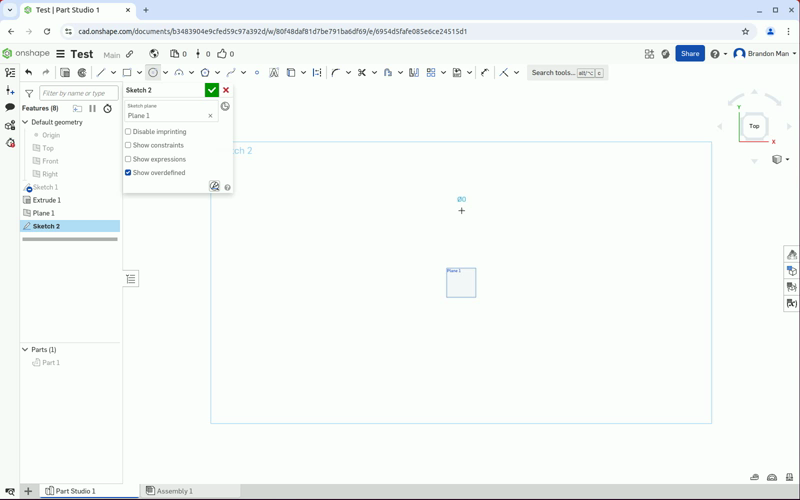
mouse_move(477, 210)
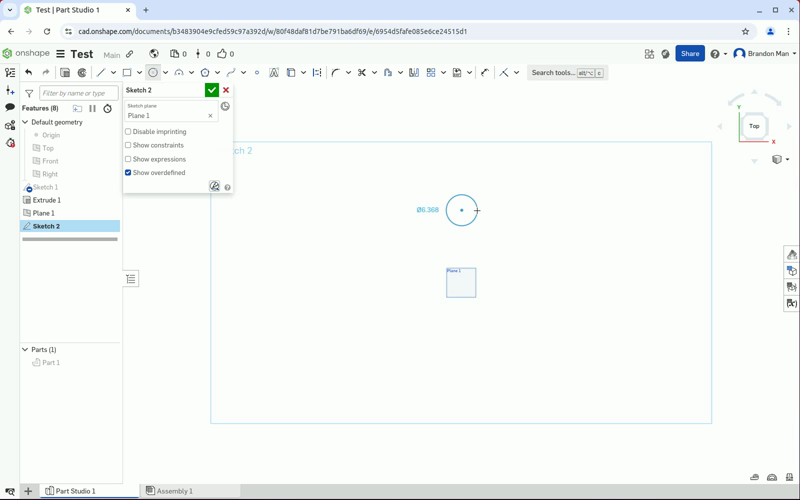
click(477, 210)
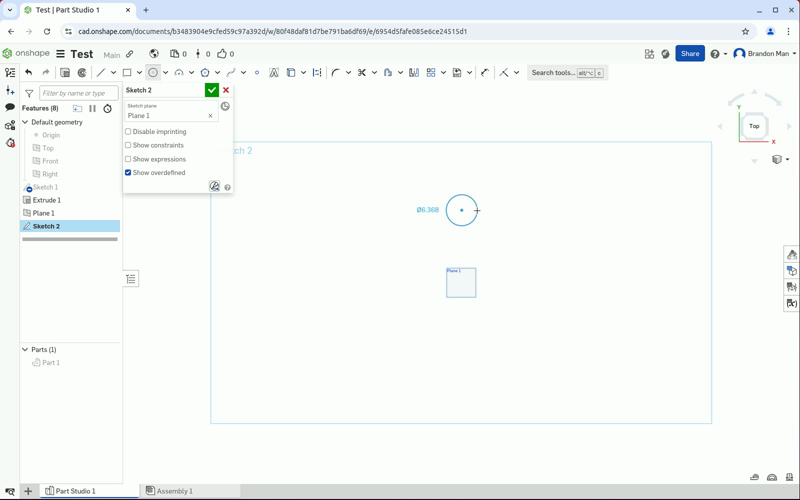
key(esc)
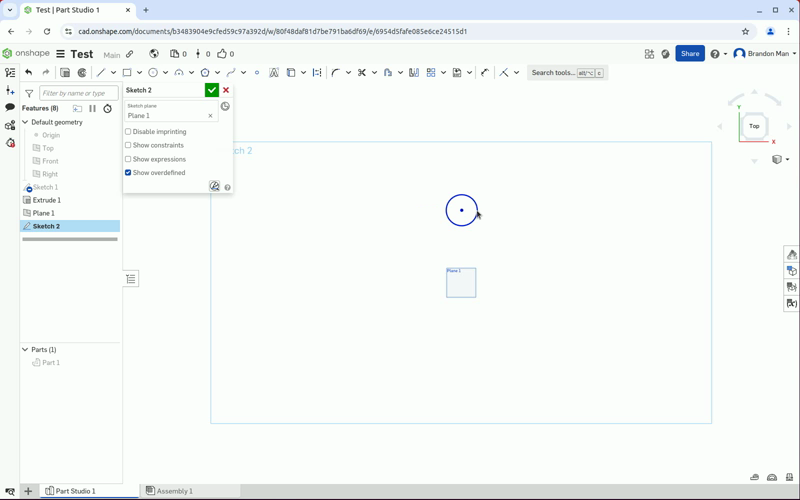
mouse_move(467, 214)
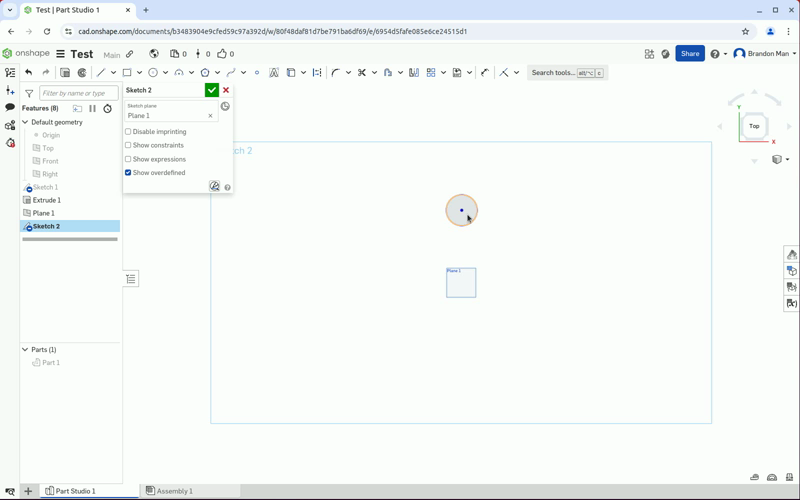
scroll(6)
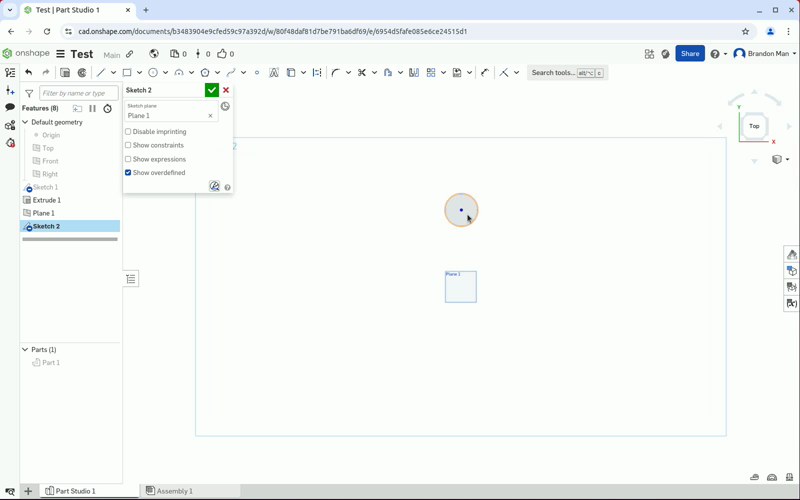
scroll(6)
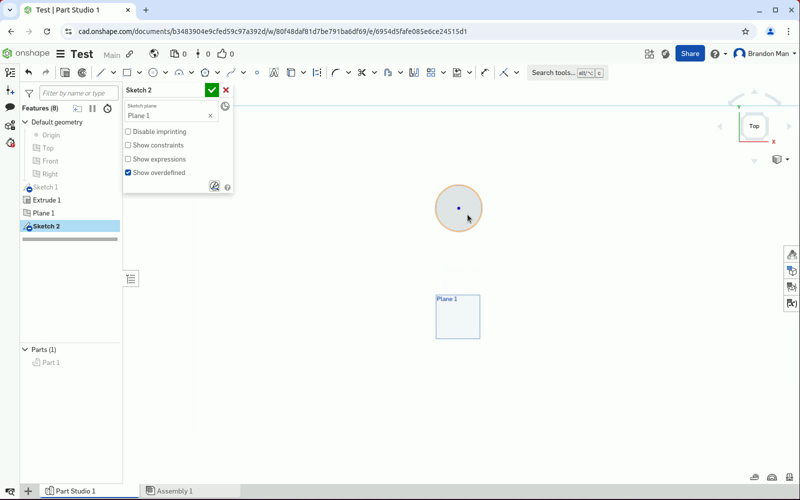
scroll(6)
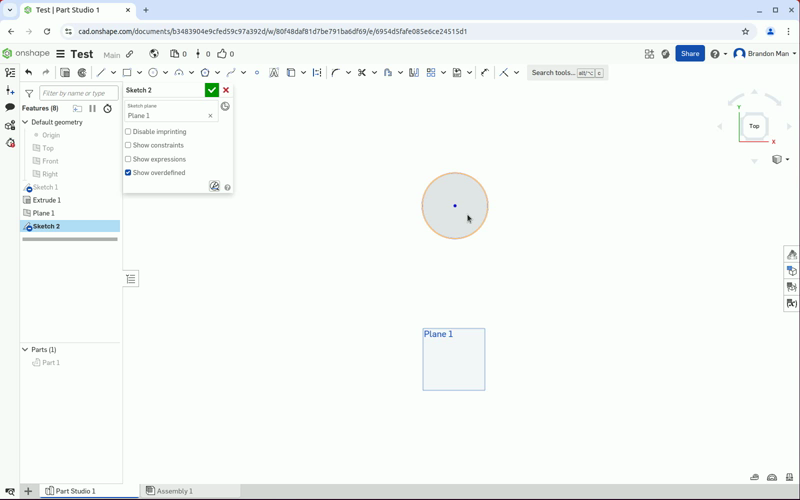
scroll(6)
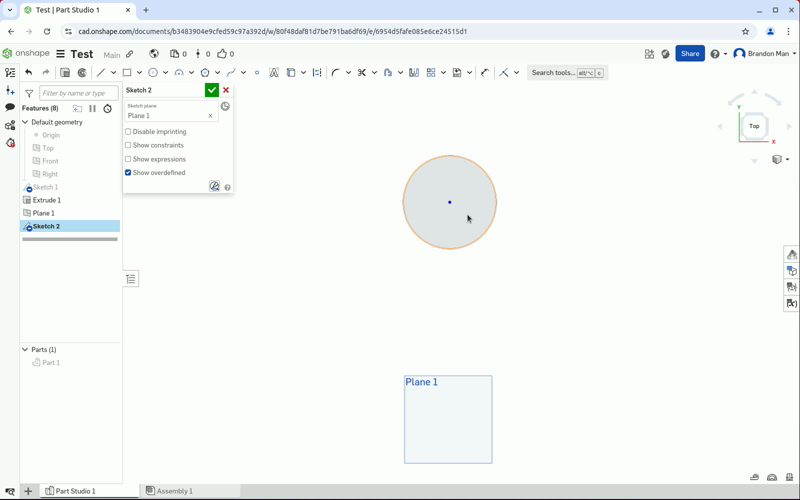
scroll(6)
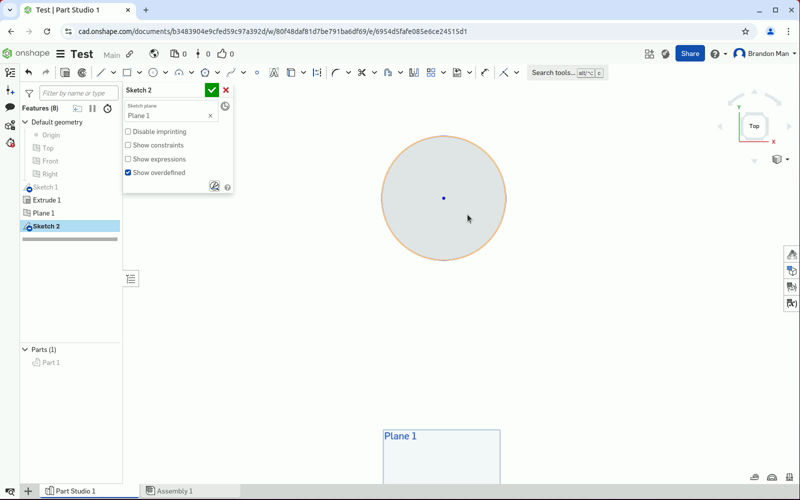
scroll(6)
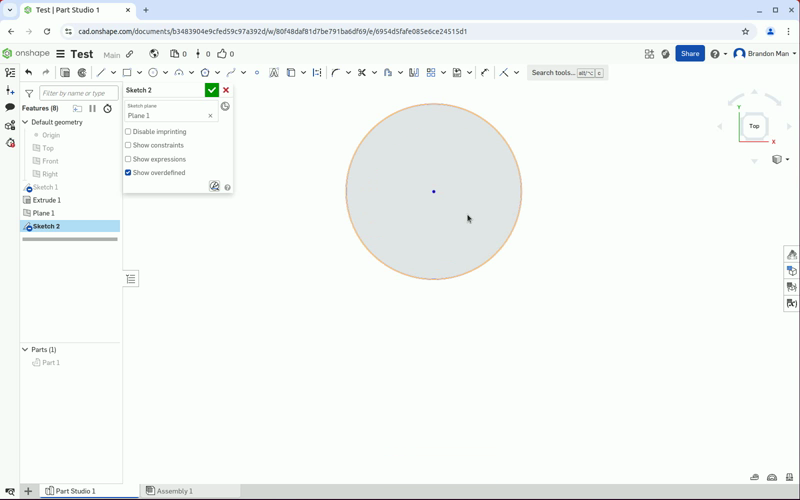
scroll(6)
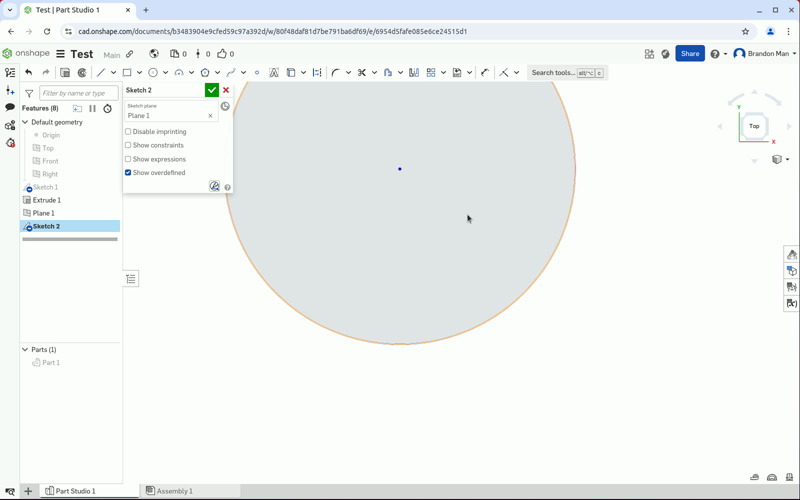
click(467, 214)
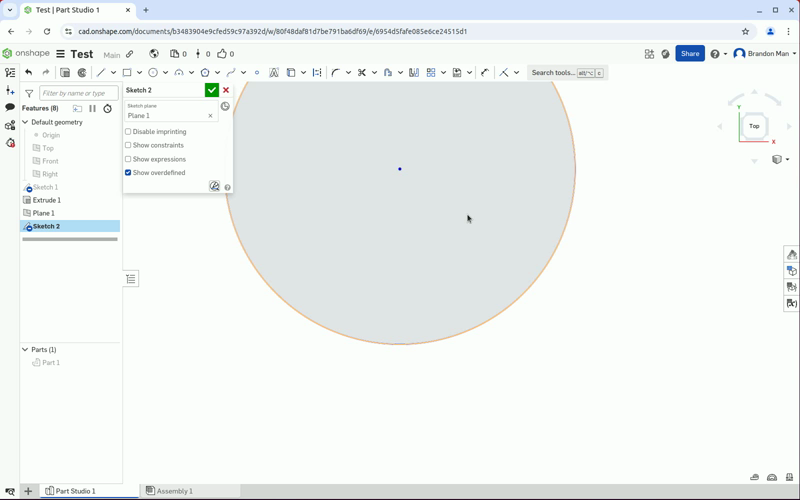
scroll(-6)
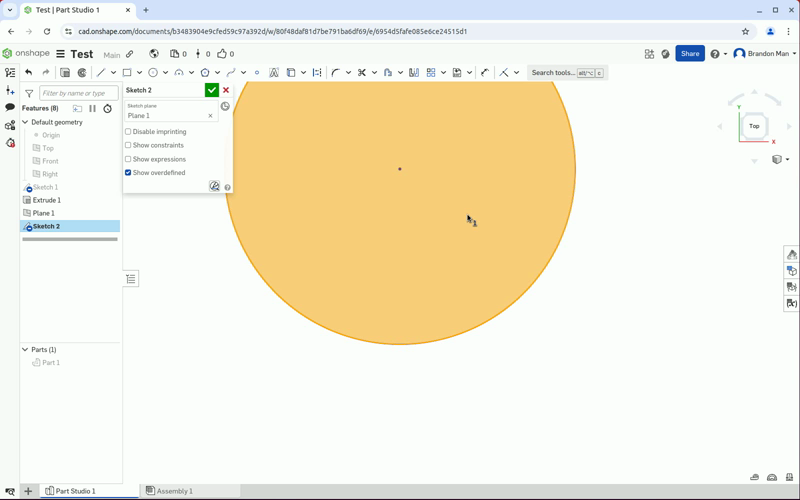
scroll(-6)
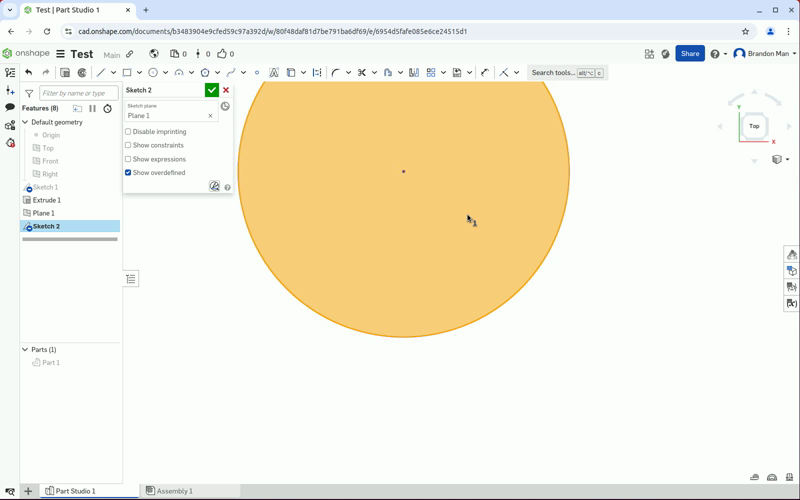
scroll(-6)
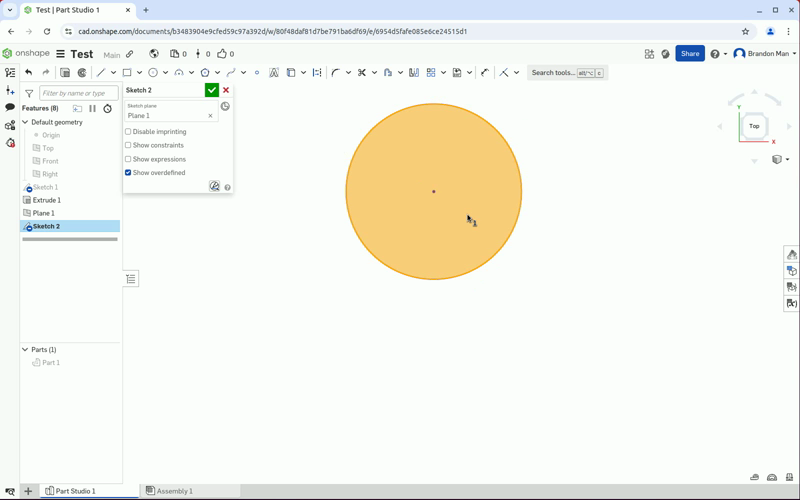
scroll(-6)
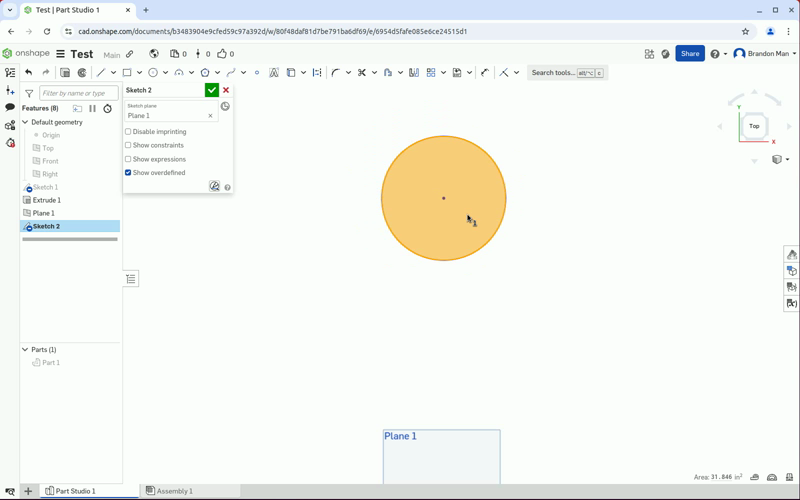
scroll(-6)
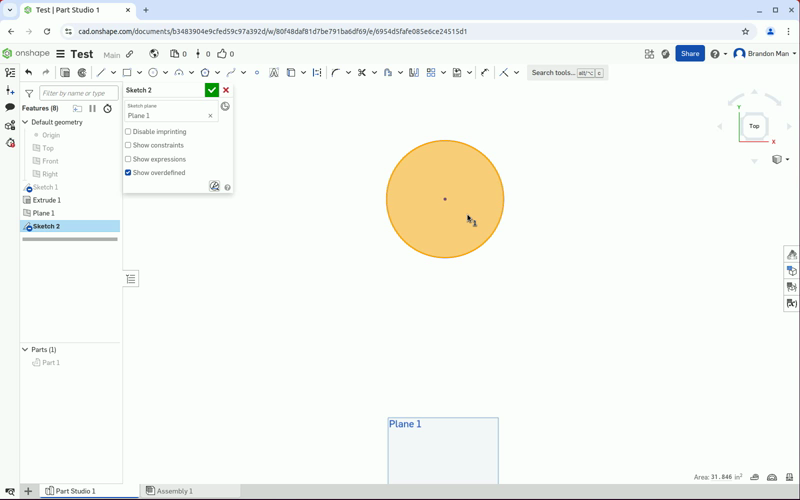
scroll(-6)
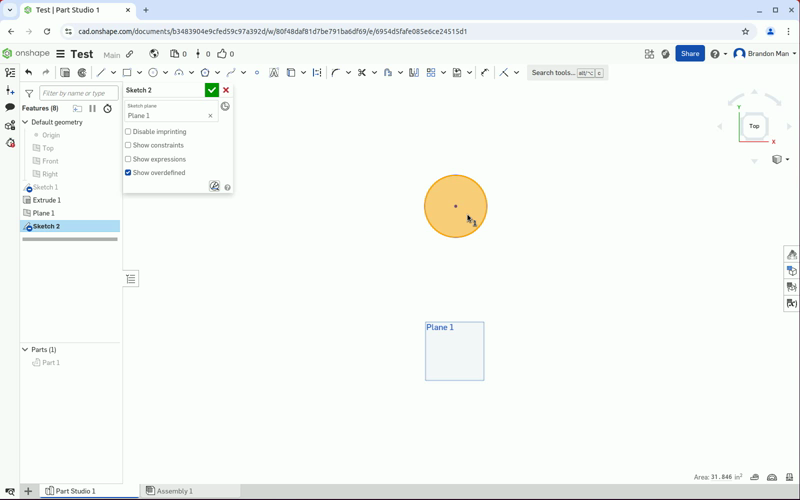
scroll(-6)
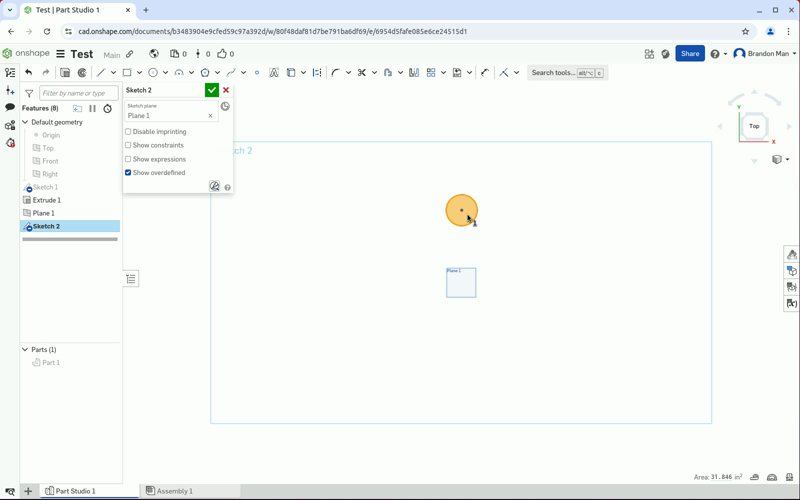
mouse_move(73, 352)
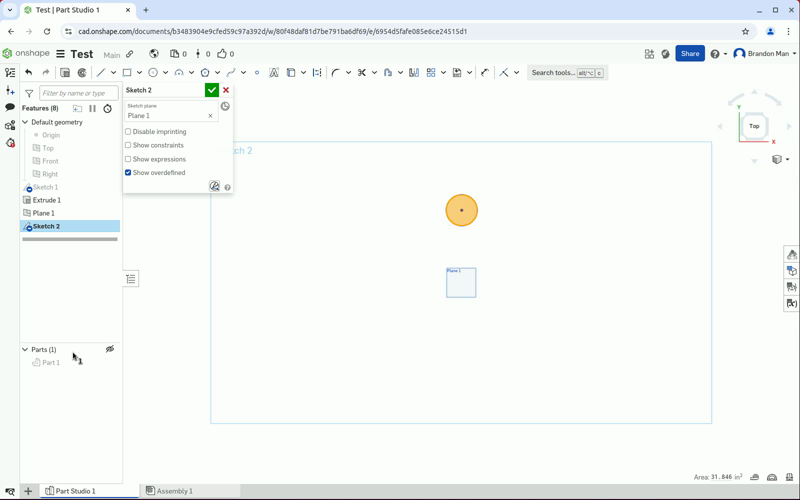
key(shift+y)
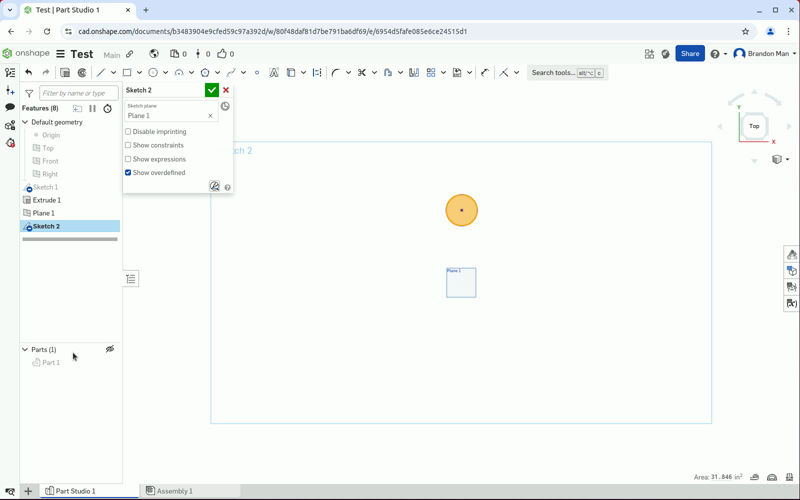
key(shift+e)
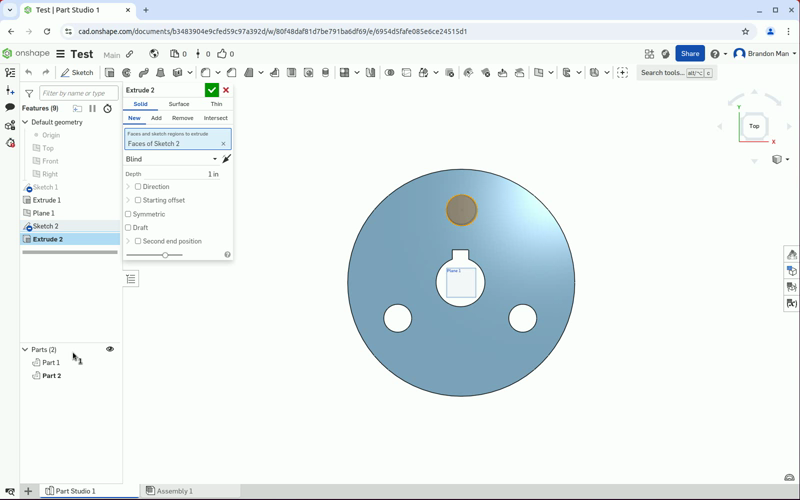
mouse_move(143, 106)
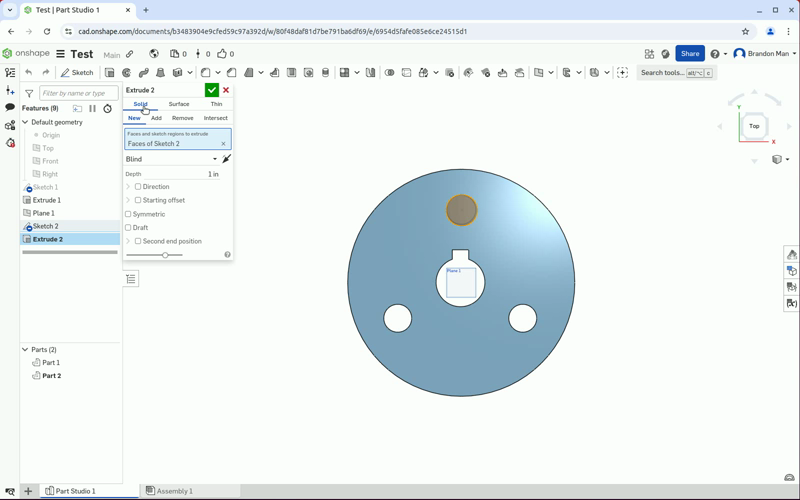
click(143, 106)
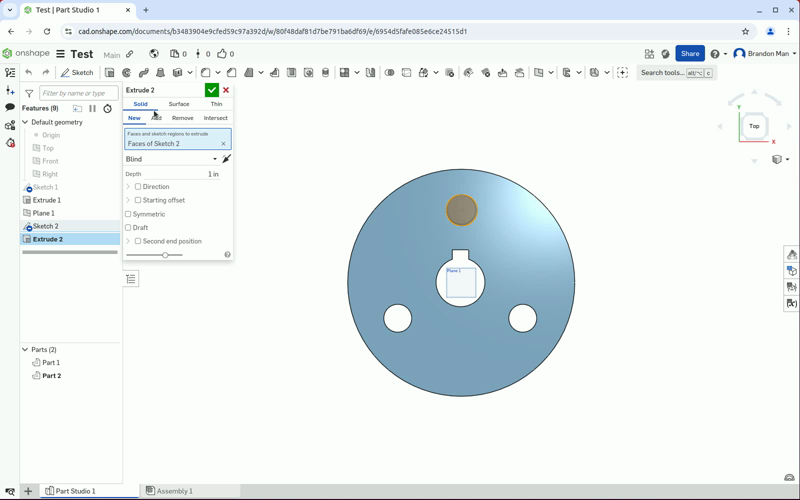
mouse_move(186, 120)
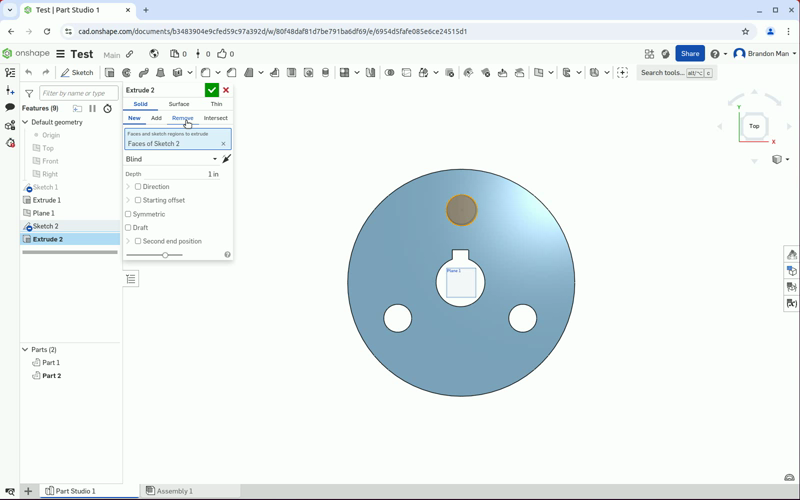
click(186, 120)
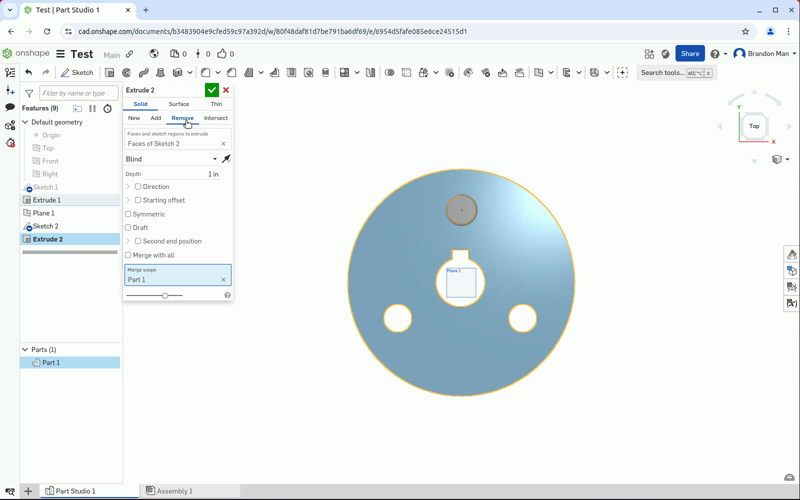
key(tab, 4)
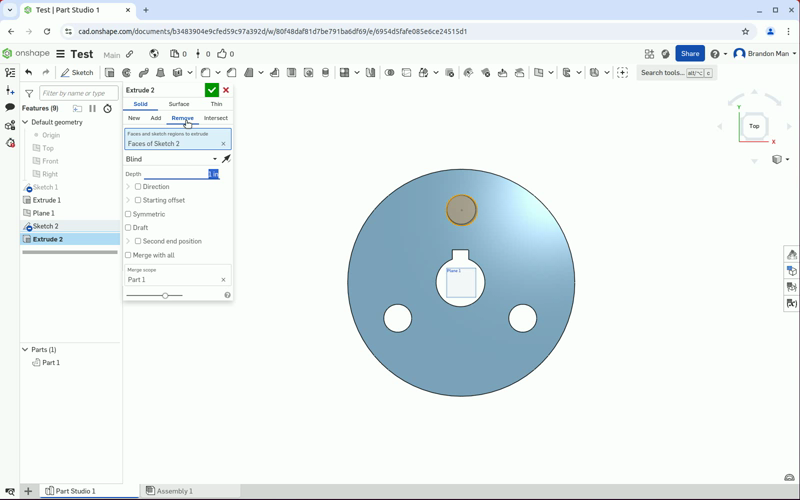
text(13.239)
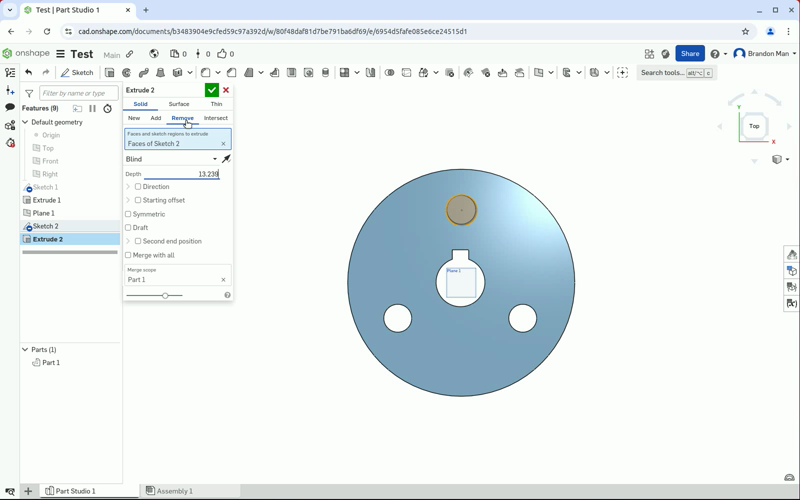
key(tab, 6)
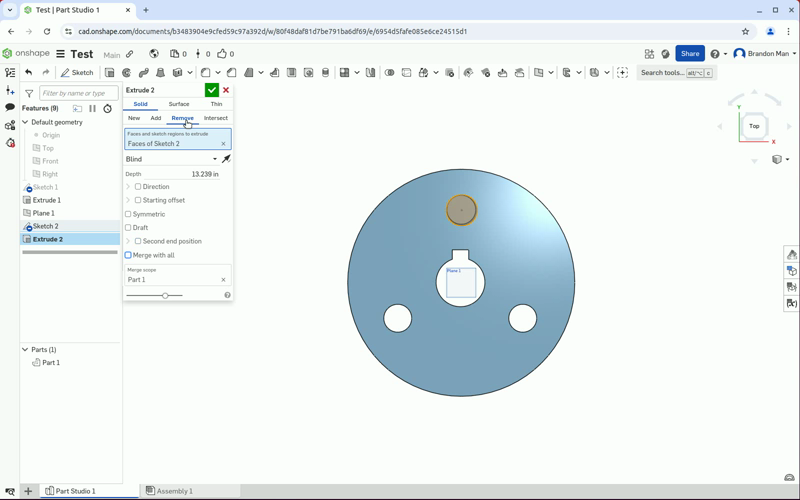
key(space)
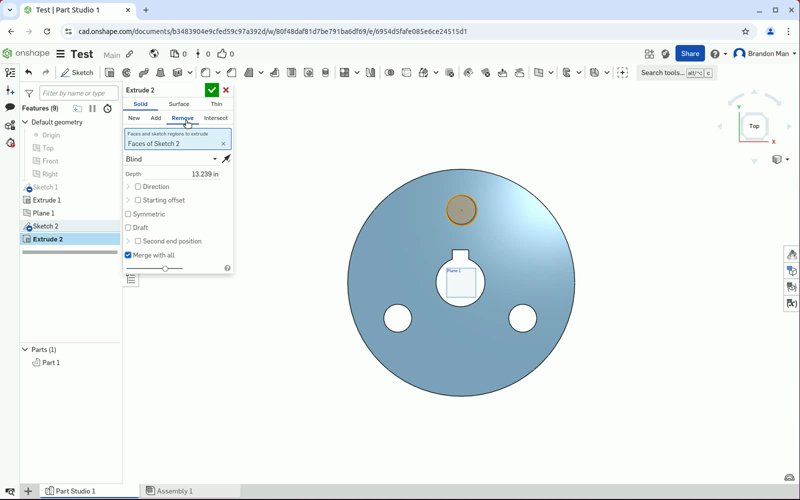
key(enter)
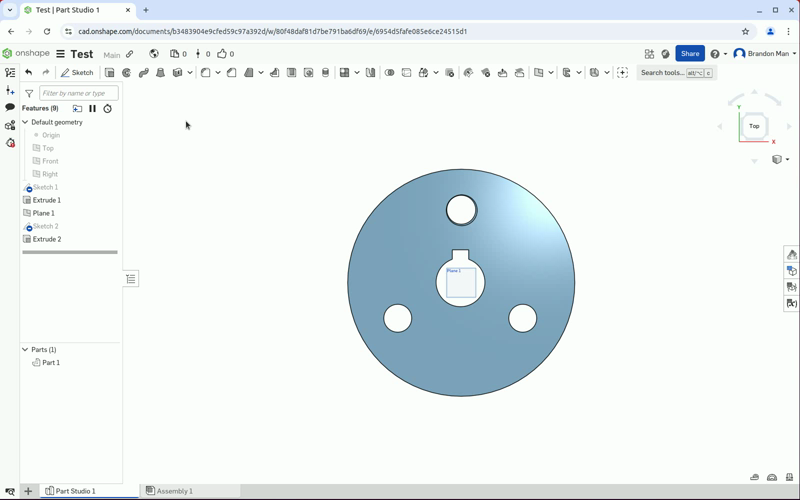
key(shift+h)
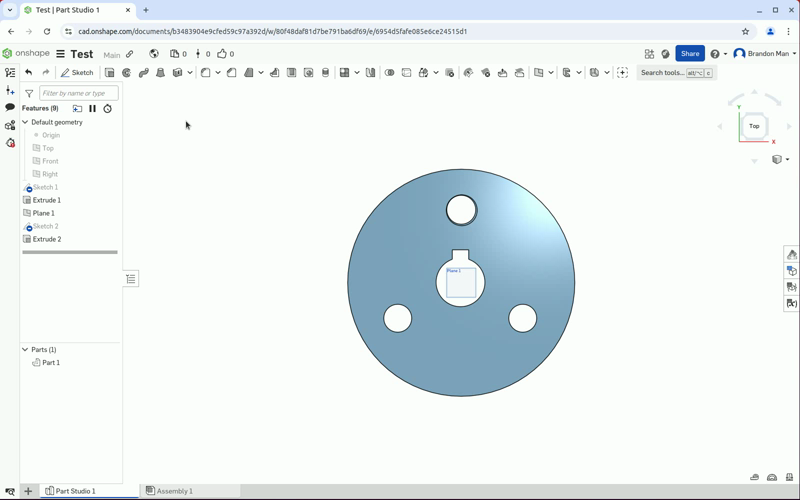
key(shift+h)
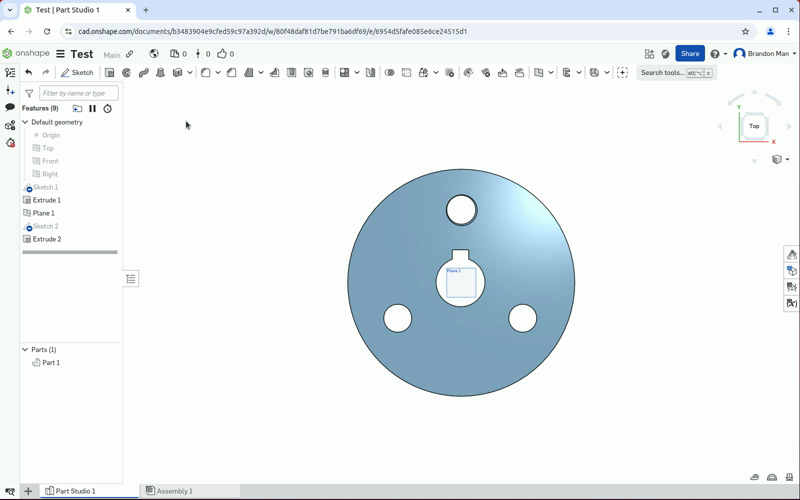
mouse_move(73, 189)
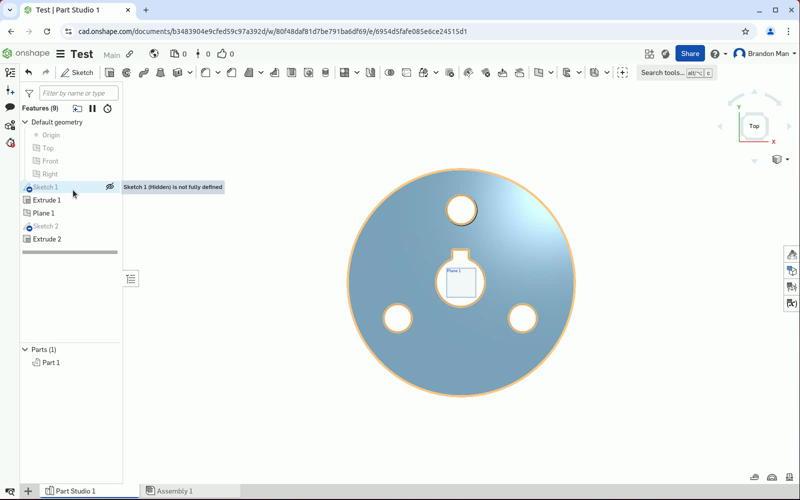
click(73, 189)
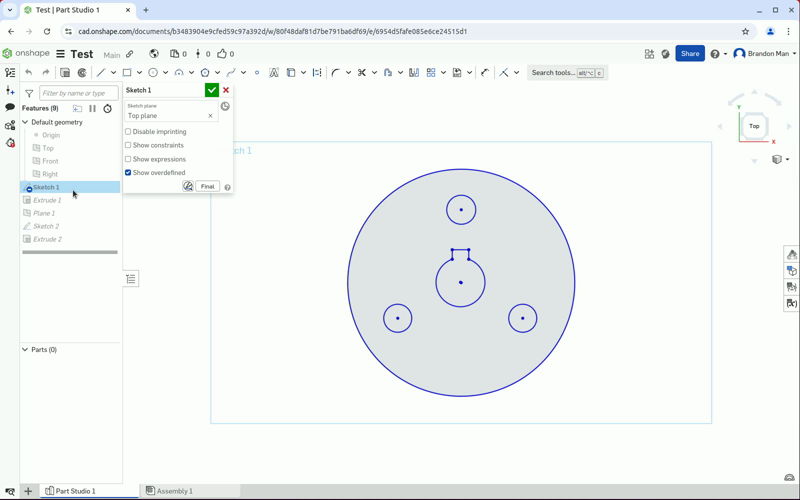
mouse_move(229, 92)
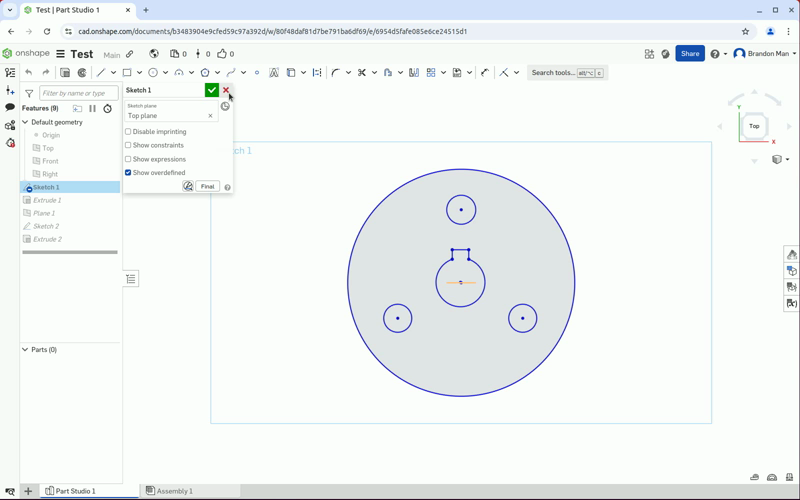
click(229, 92)
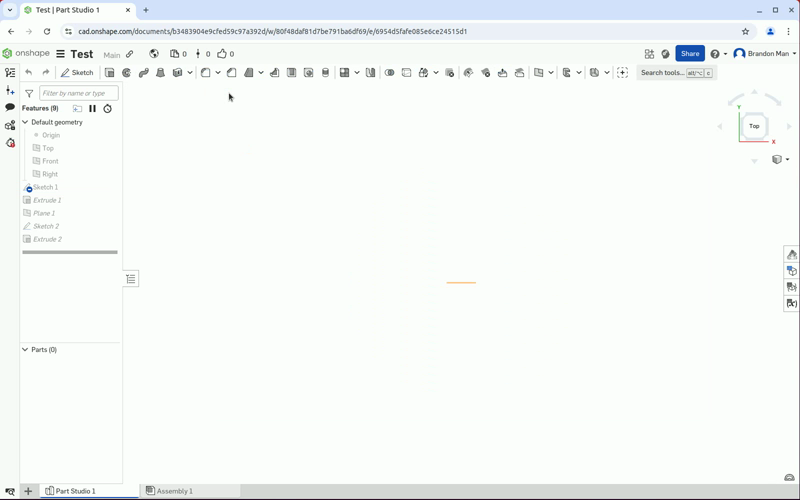
key(shift+s)
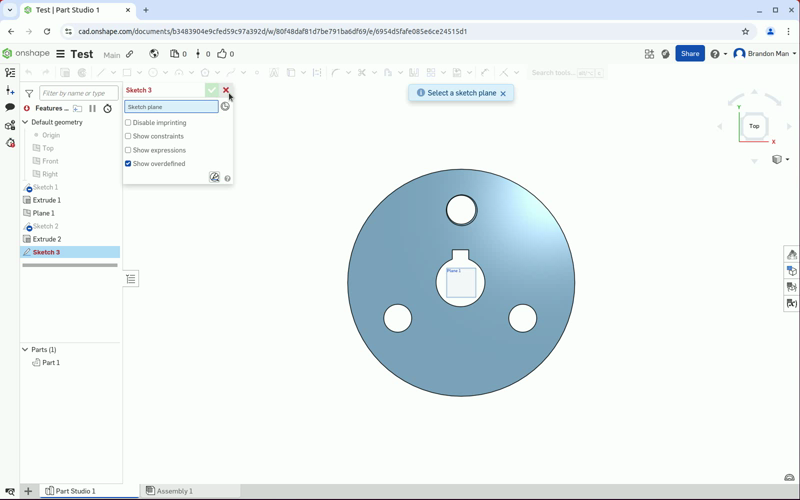
mouse_move(73, 215)
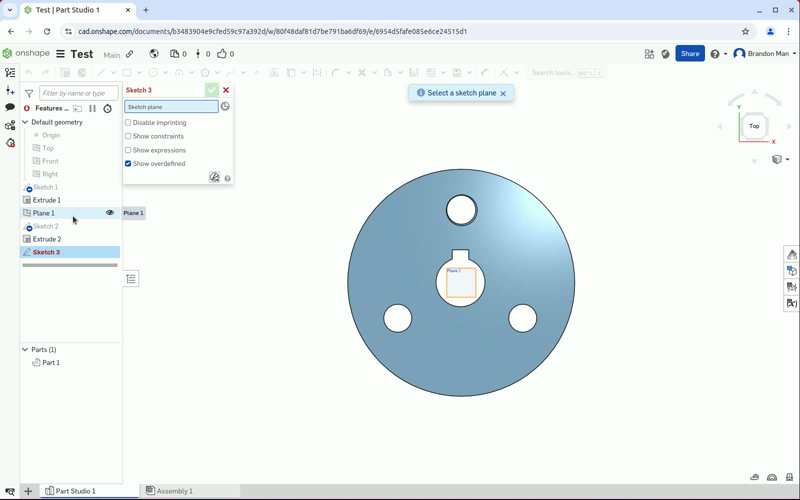
click(73, 215)
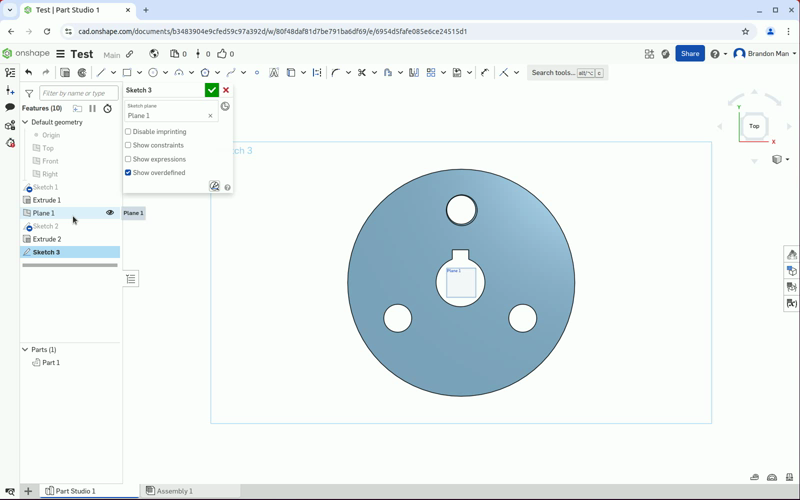
mouse_move(73, 352)
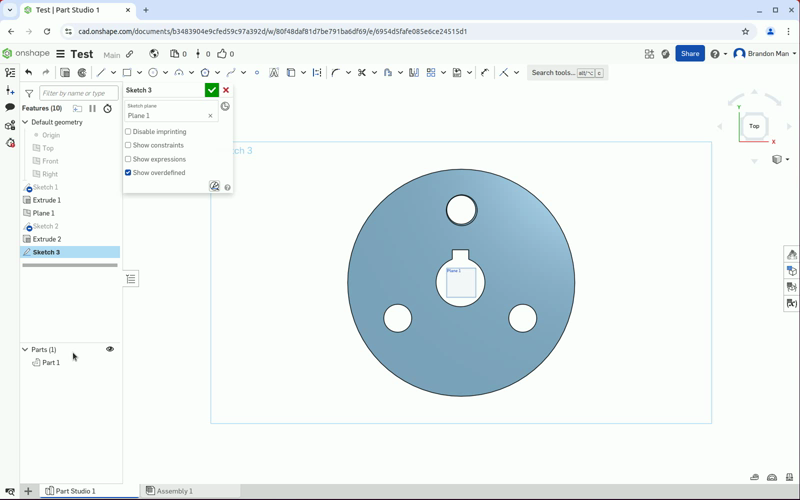
key(y)
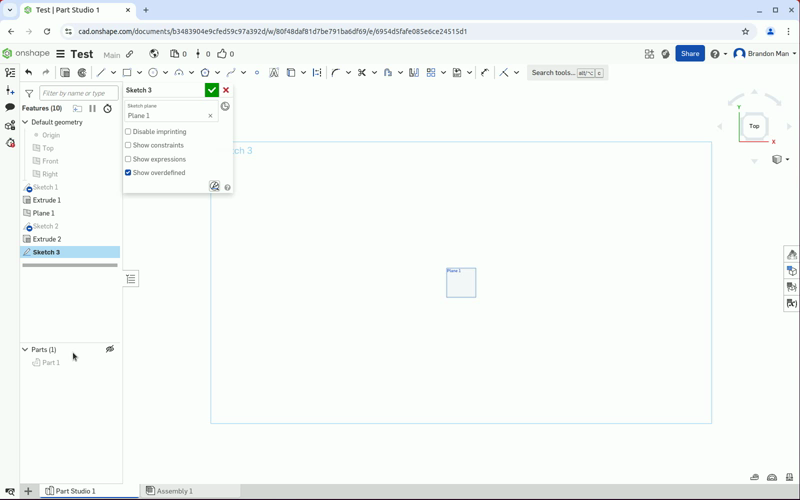
key(c)
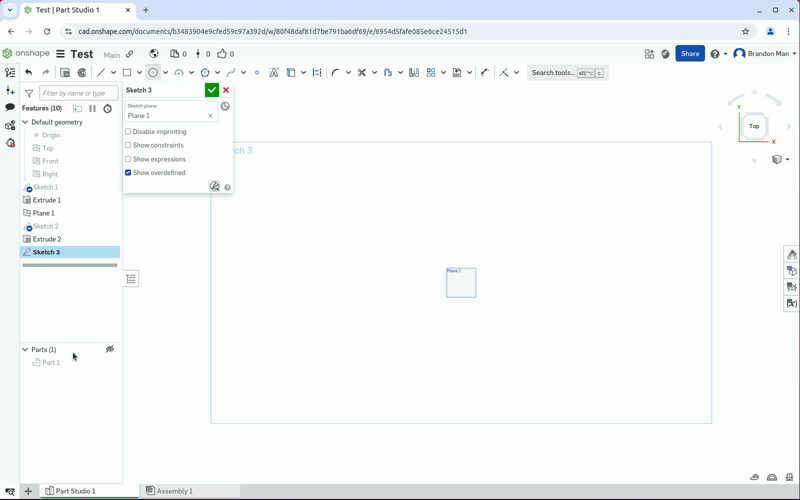
key_down(shift)
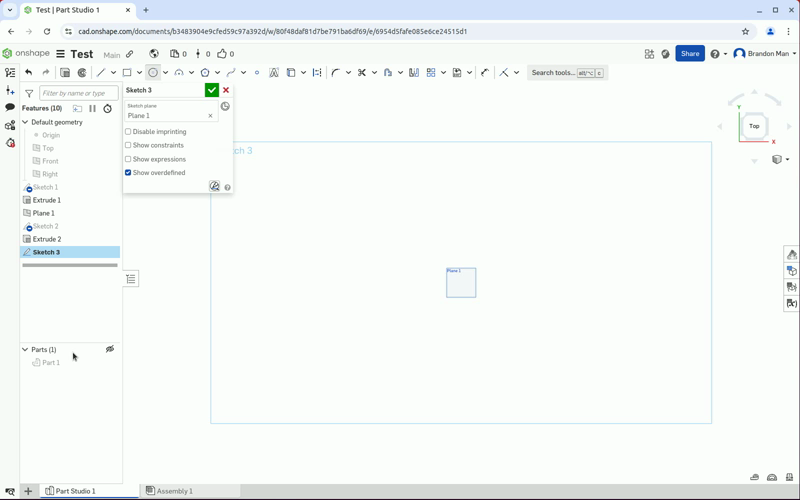
mouse_move(398, 319)
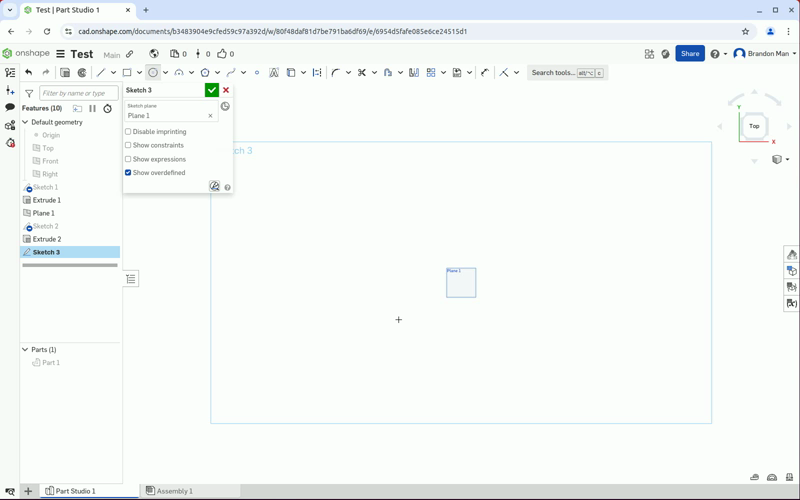
click(398, 319)
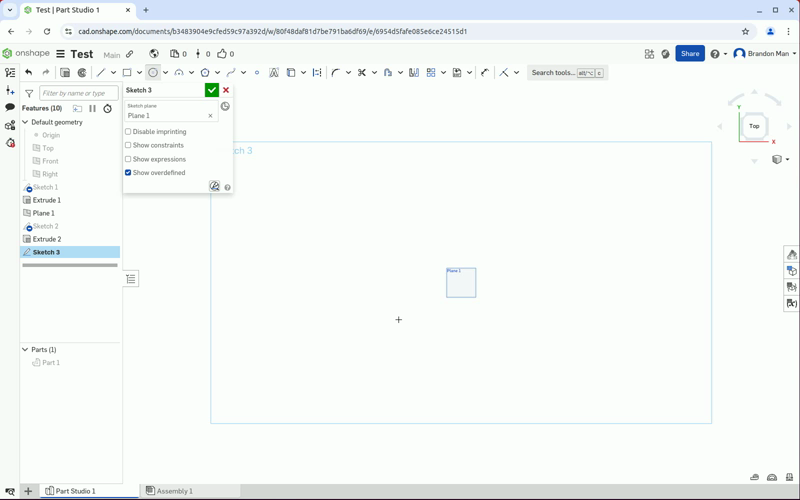
key_up(shift)
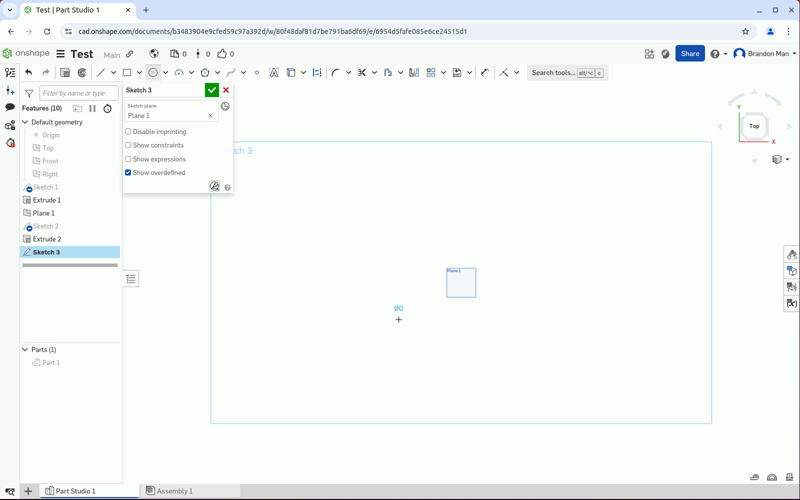
mouse_move(413, 319)
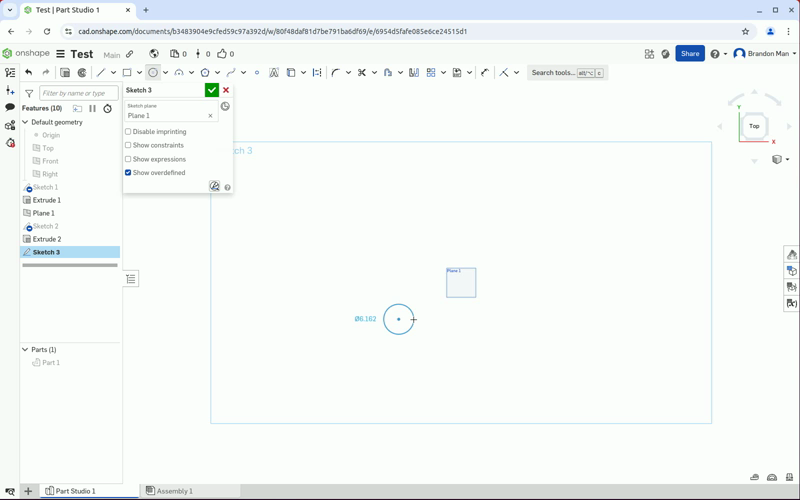
click(413, 319)
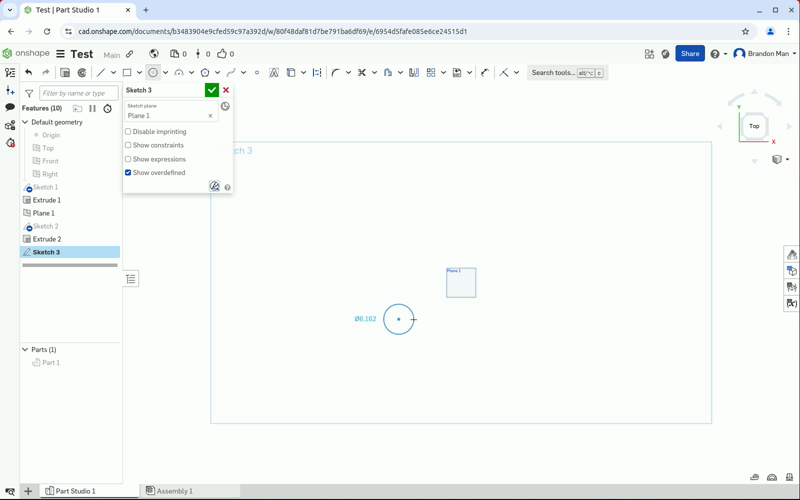
key(esc)
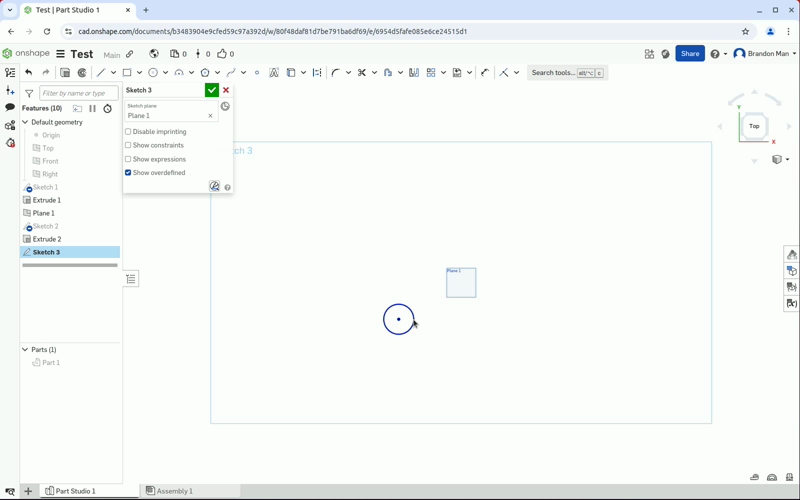
mouse_move(411, 320)
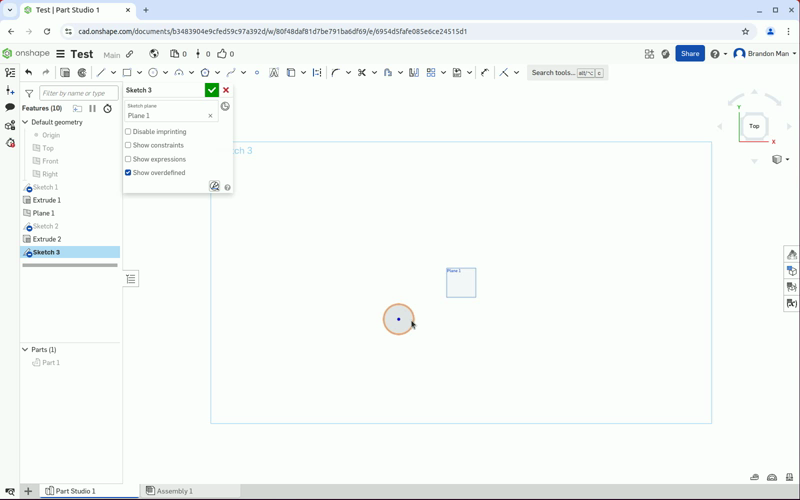
scroll(6)
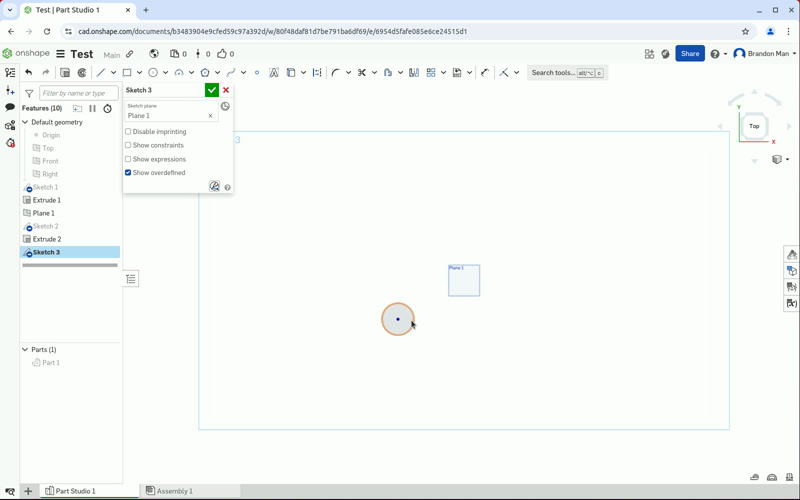
scroll(6)
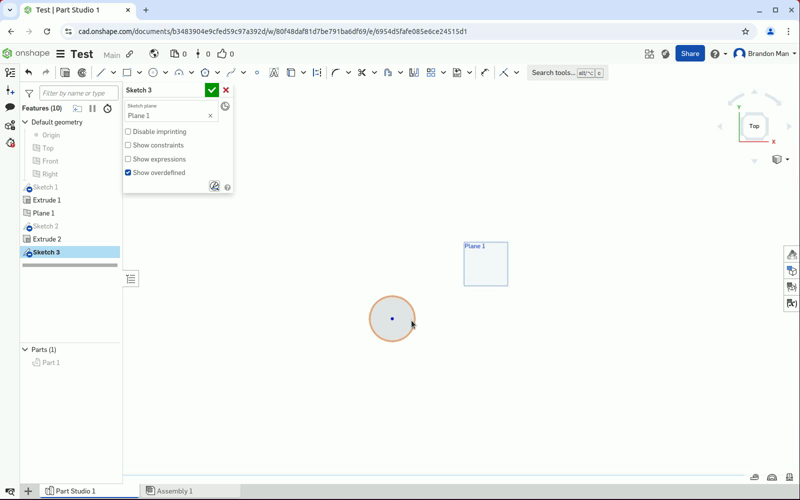
scroll(6)
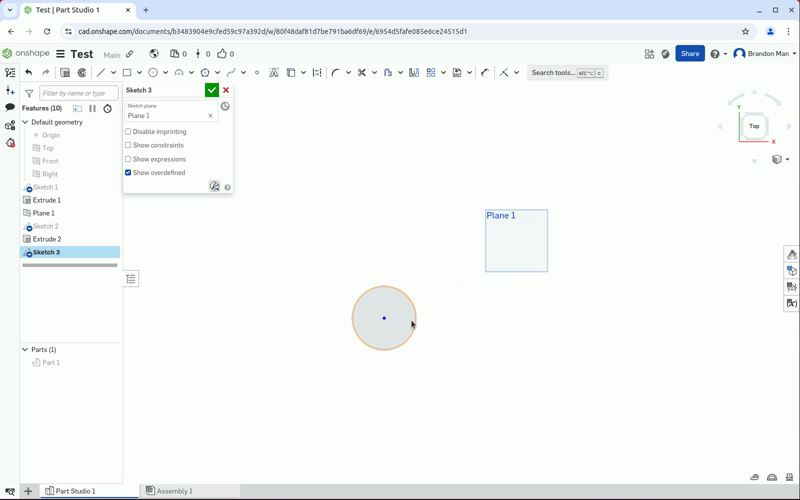
scroll(6)
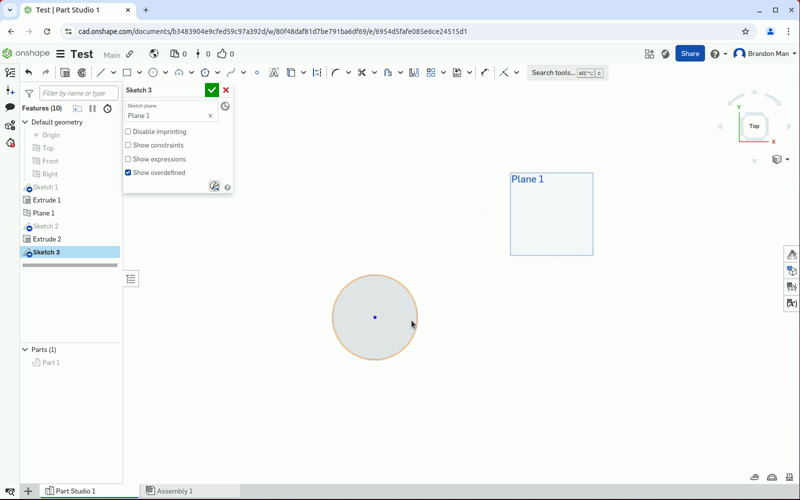
scroll(6)
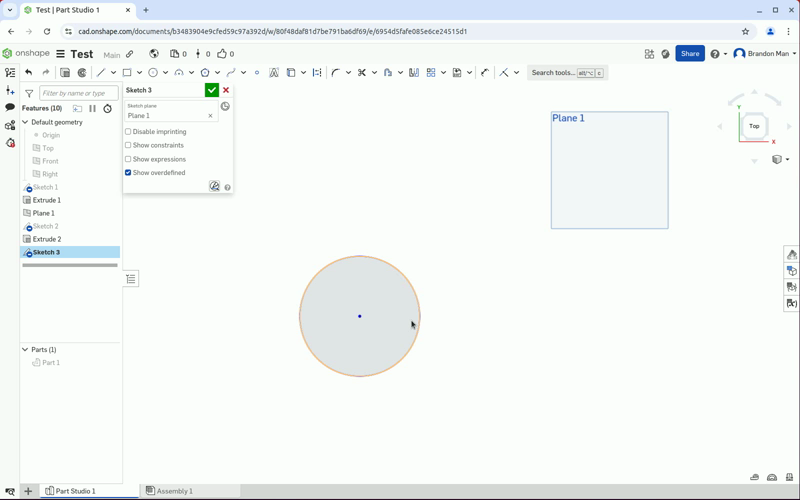
scroll(6)
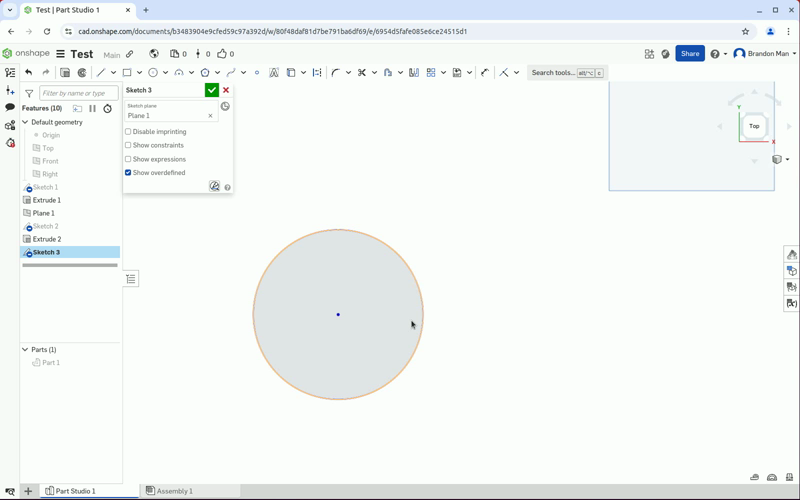
scroll(6)
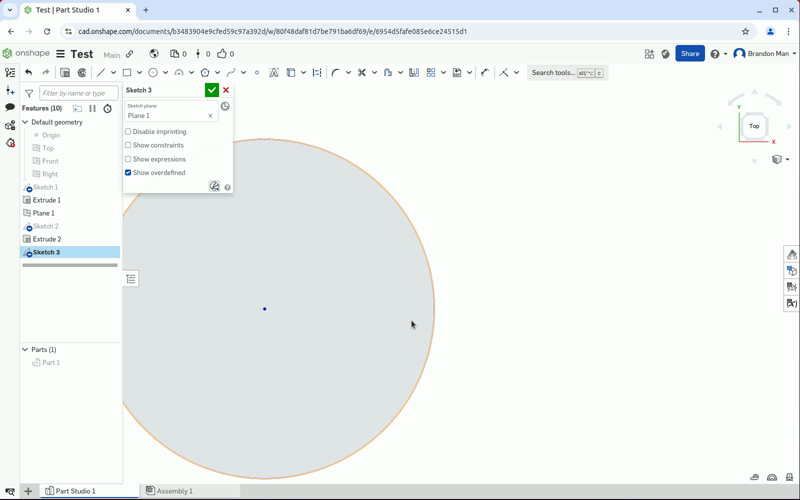
click(411, 320)
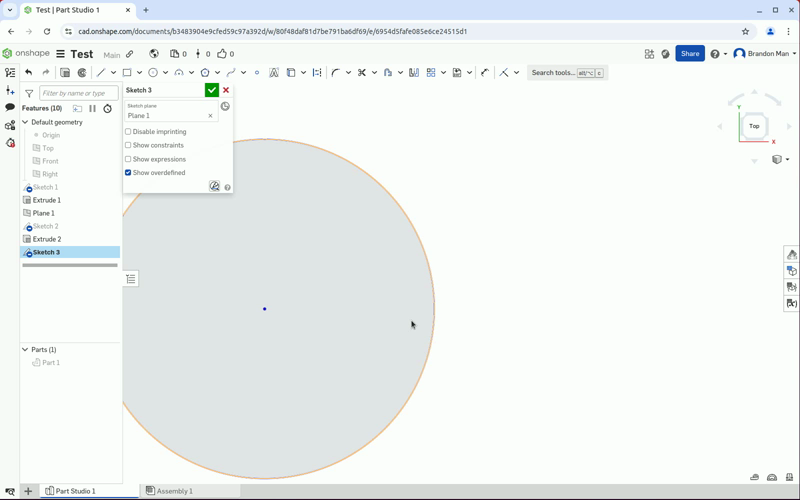
scroll(-6)
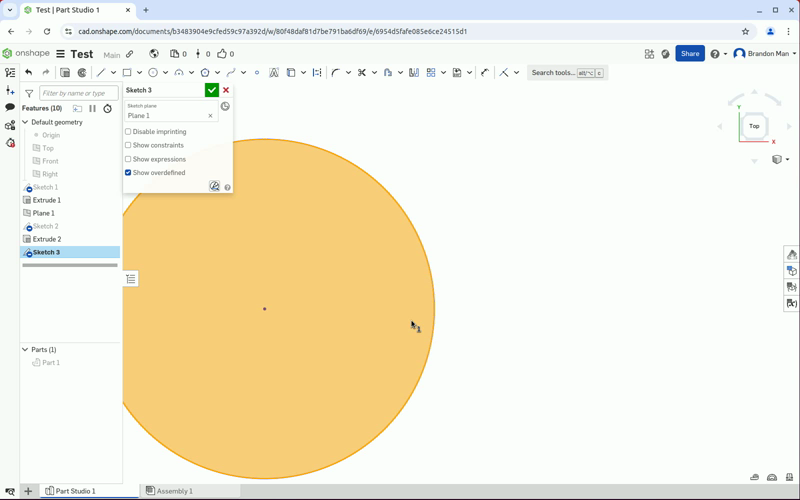
scroll(-6)
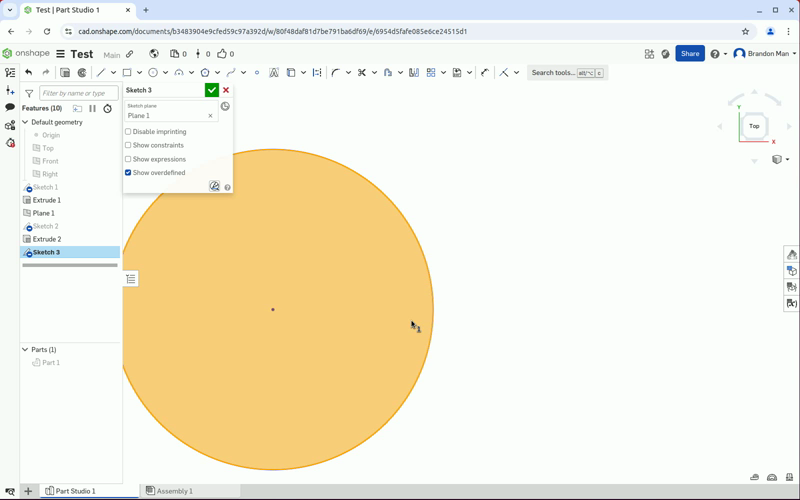
scroll(-6)
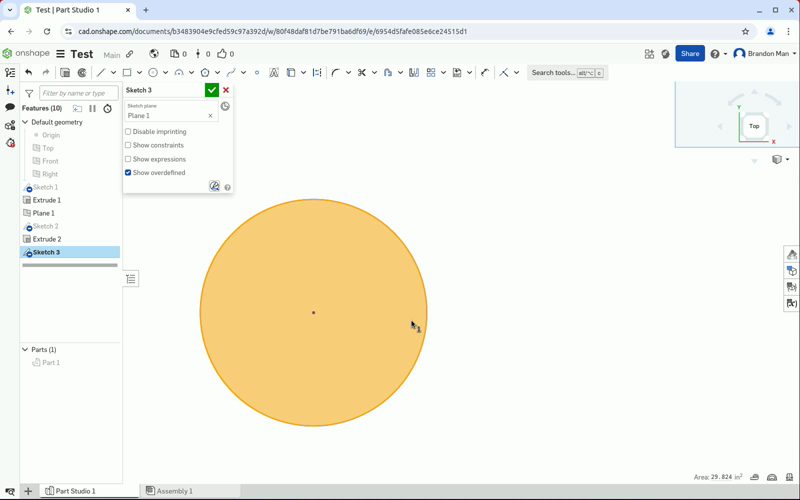
scroll(-6)
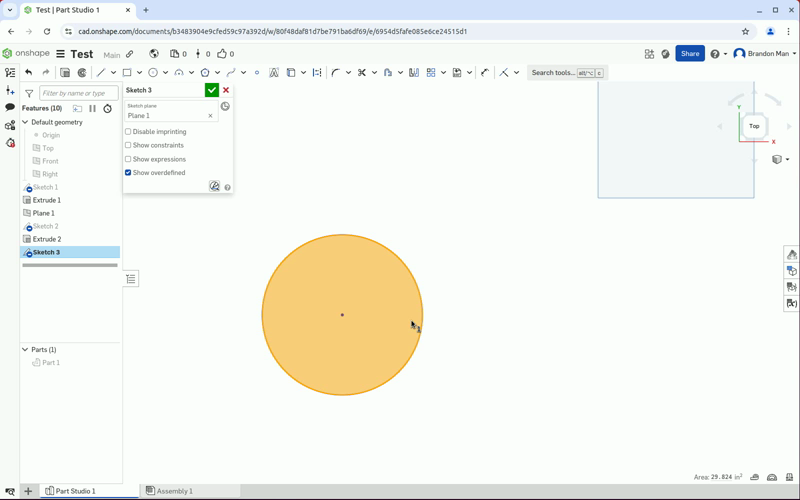
scroll(-6)
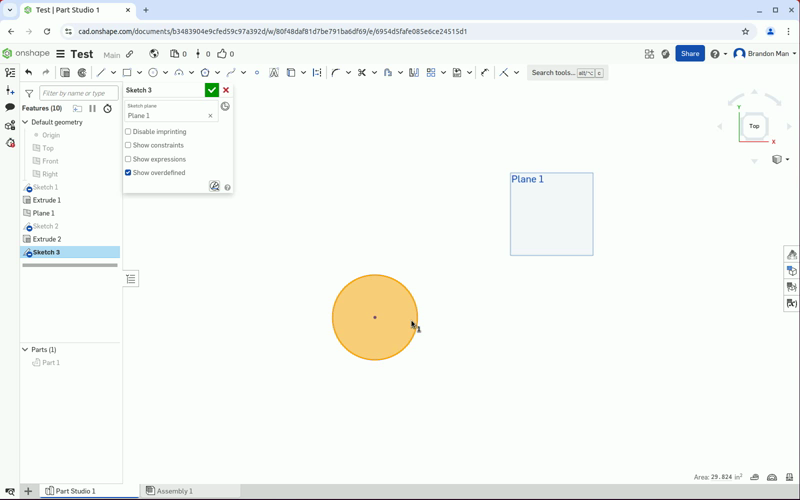
scroll(-6)
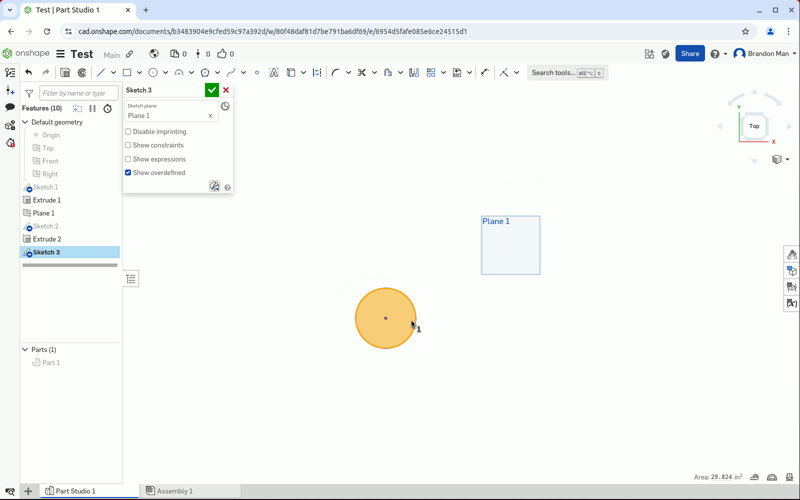
scroll(-6)
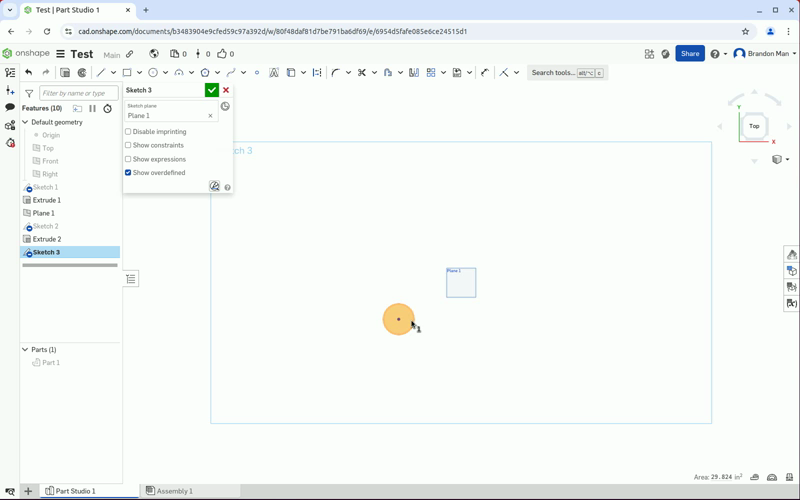
mouse_move(73, 352)
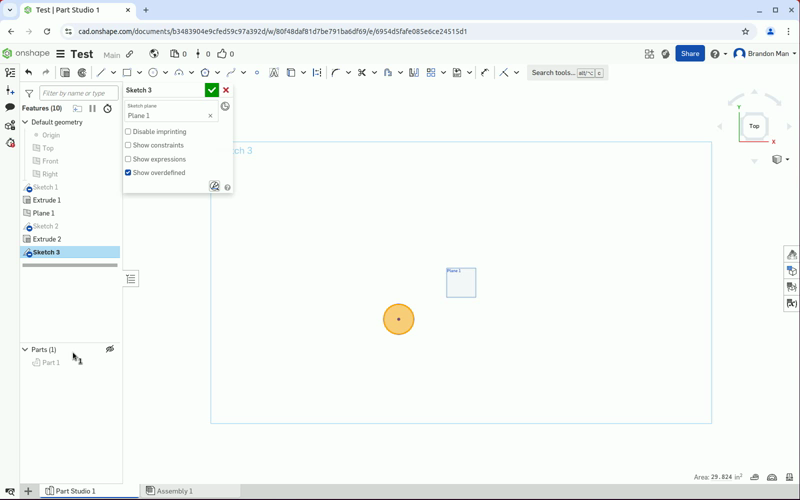
key(shift+y)
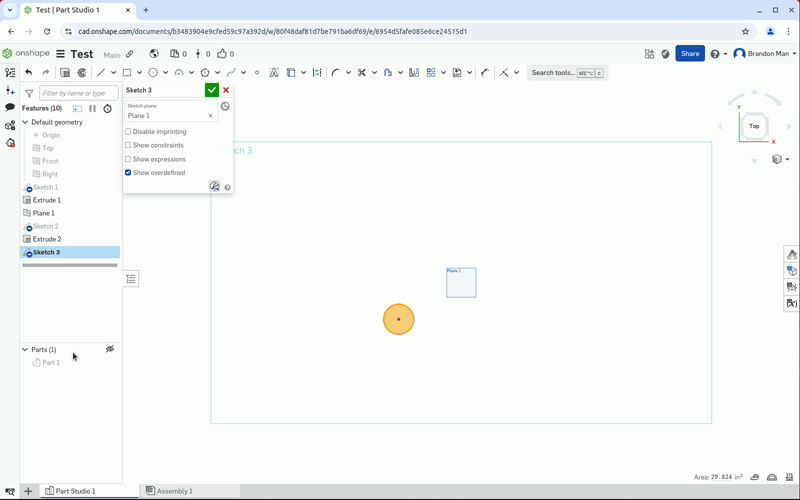
key(shift+e)
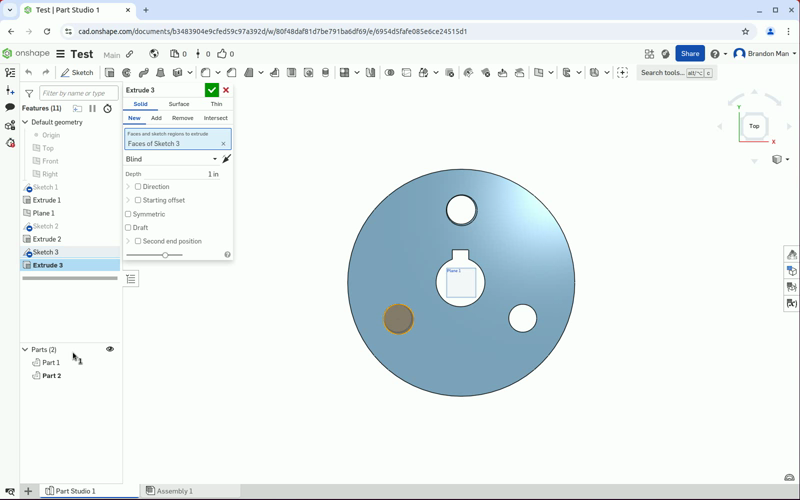
mouse_move(143, 106)
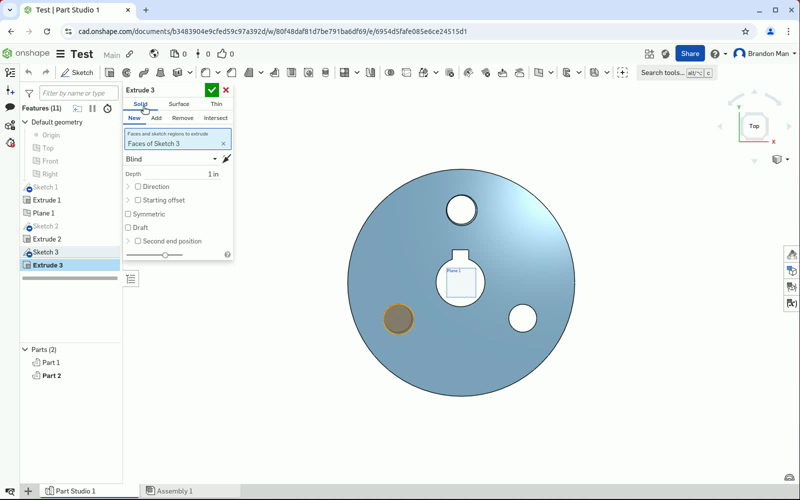
click(143, 106)
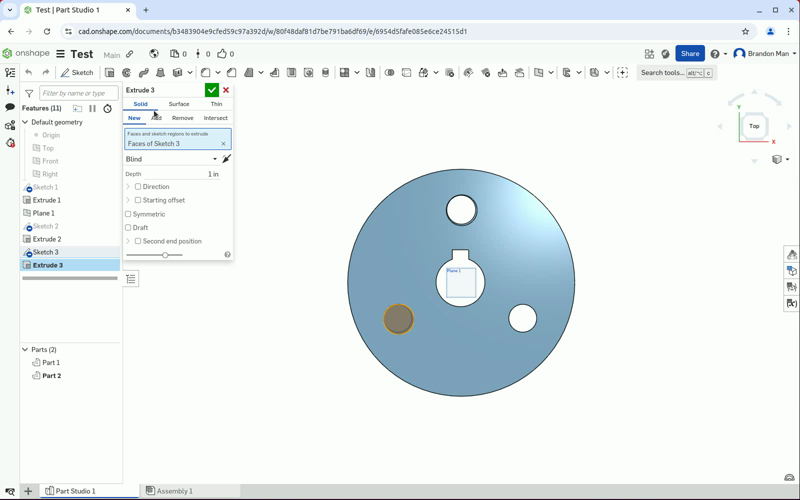
mouse_move(186, 120)
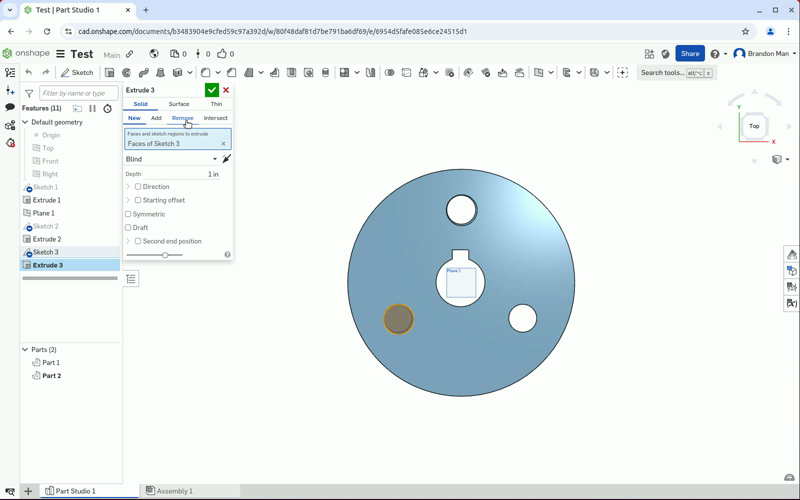
click(186, 120)
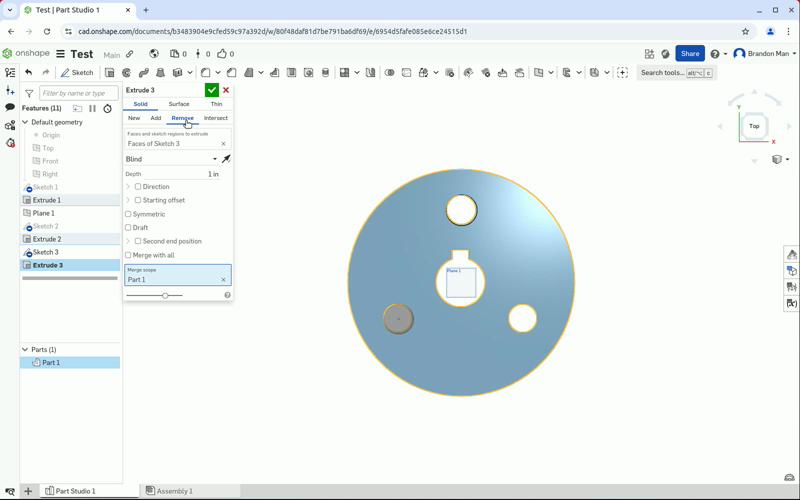
key(tab, 4)
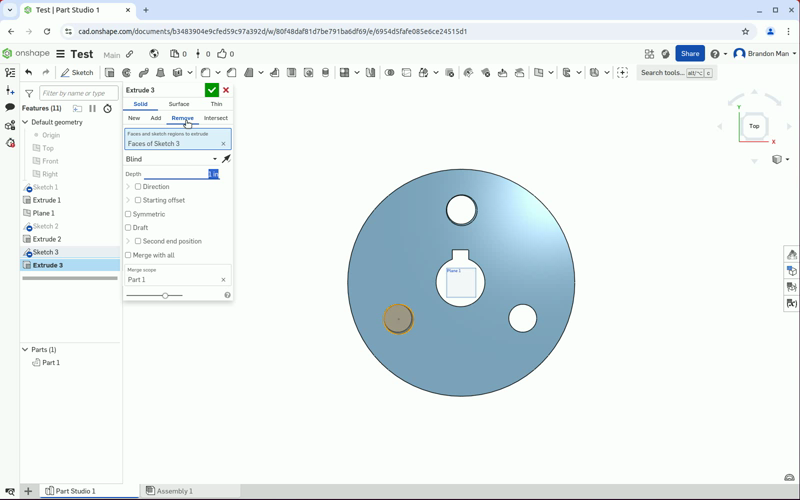
text(13.239)
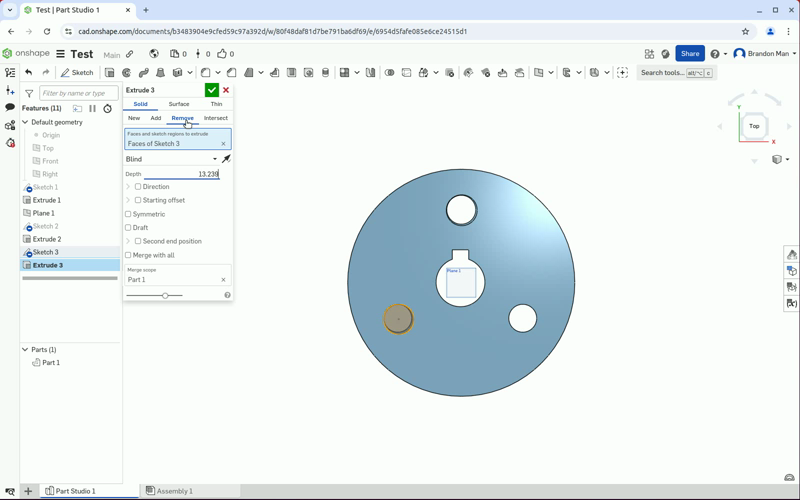
key(tab, 6)
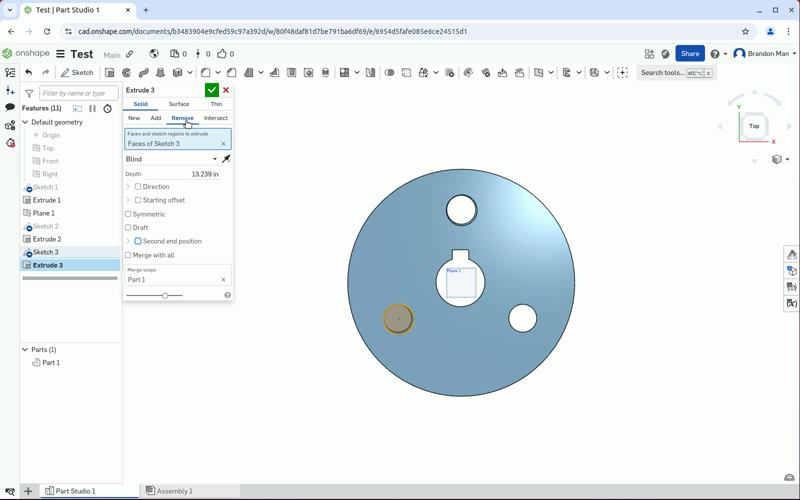
key(space)
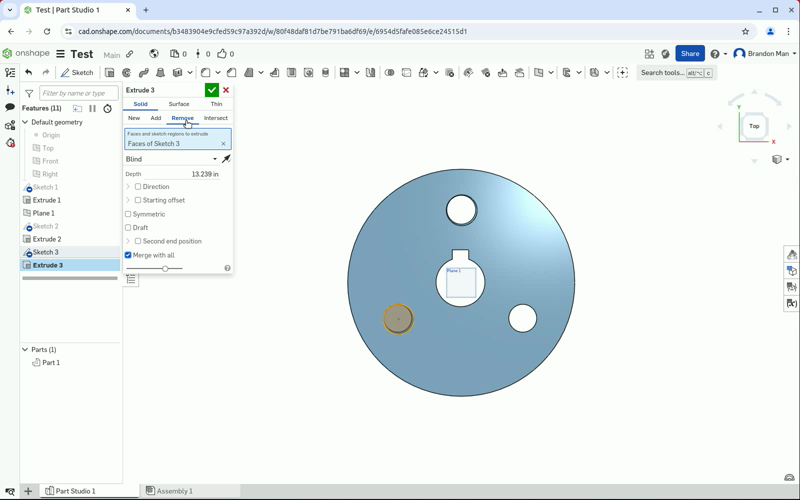
key(enter)
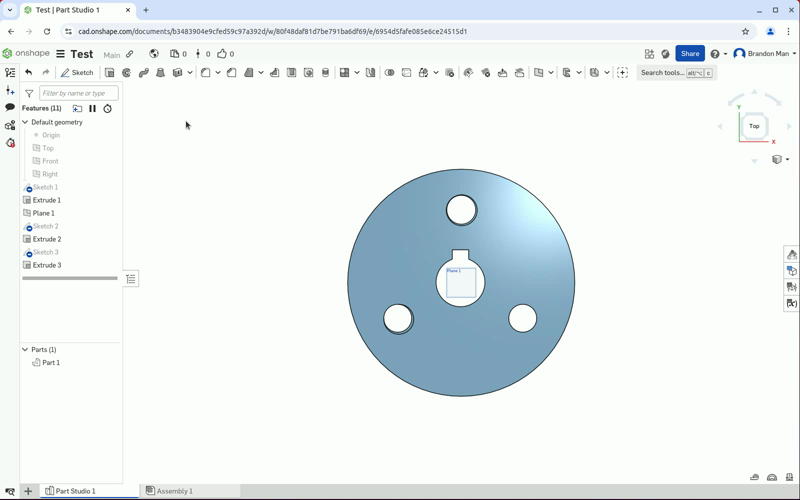
key(shift+h)
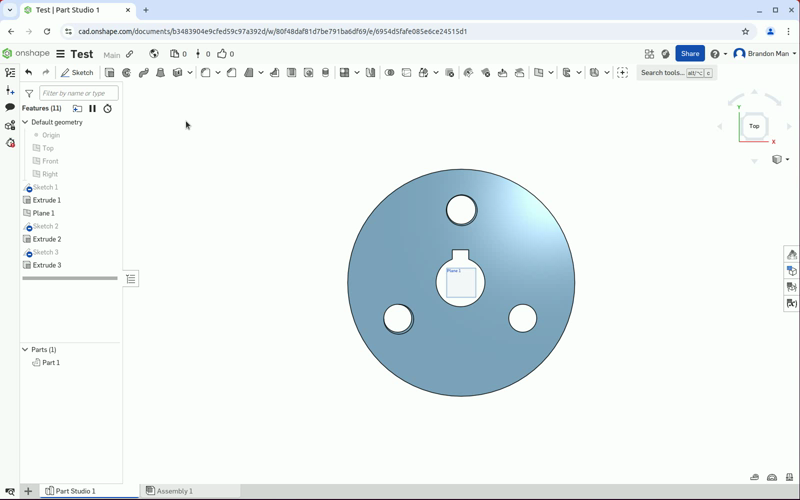
key(shift+h)
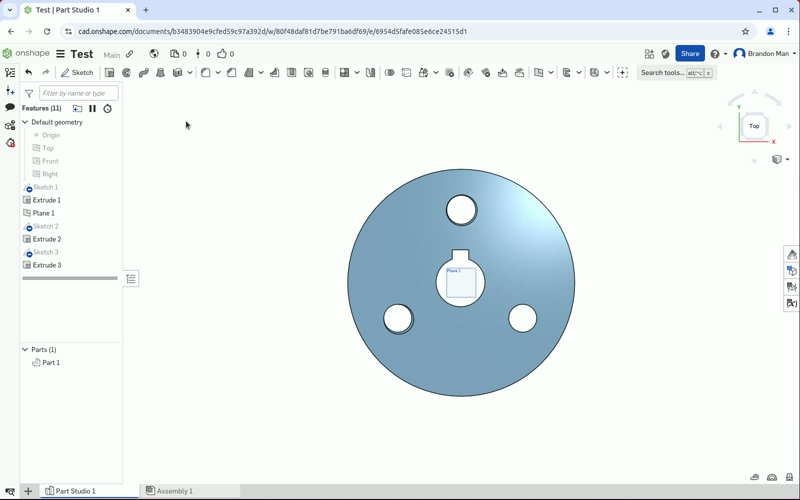
mouse_move(73, 189)
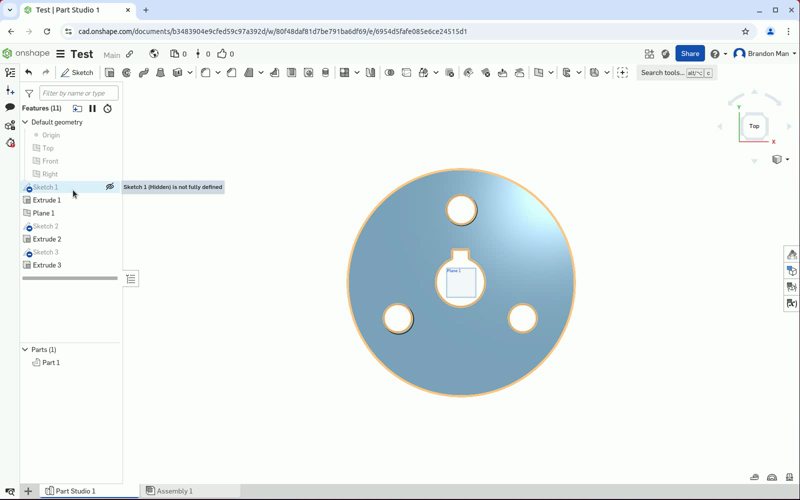
click(73, 189)
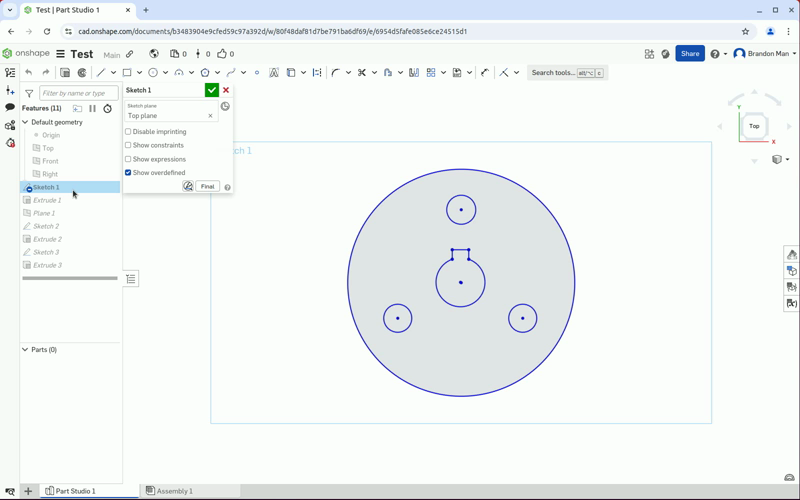
mouse_move(229, 92)
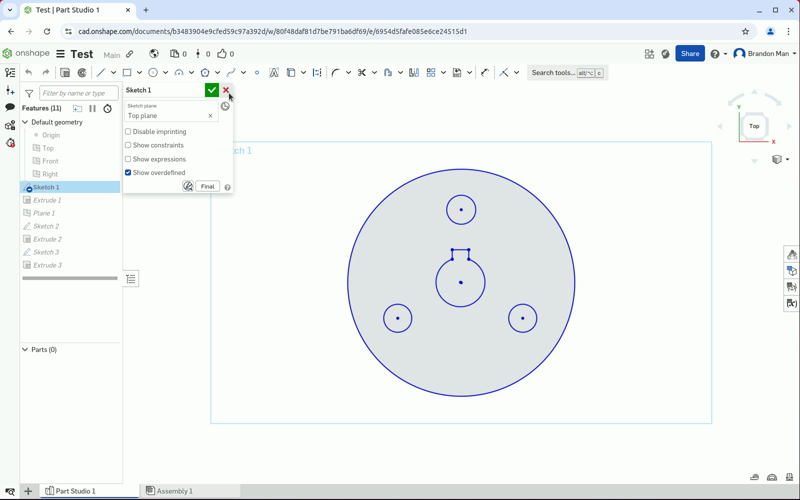
click(229, 92)
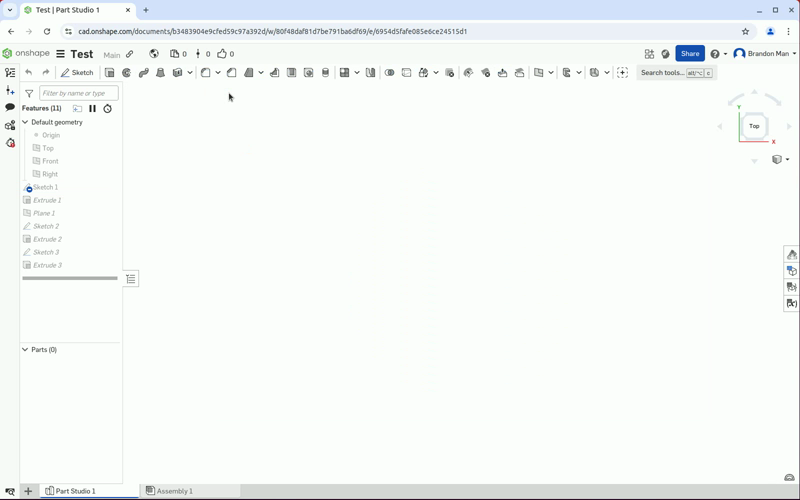
key(shift+s)
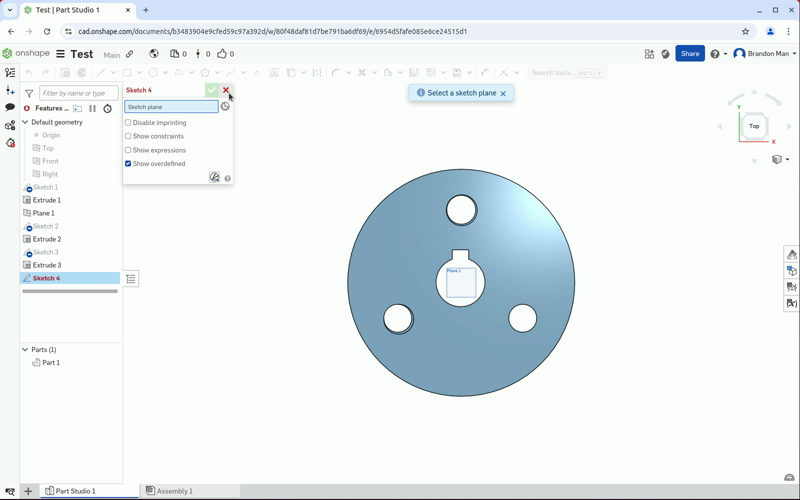
mouse_move(73, 215)
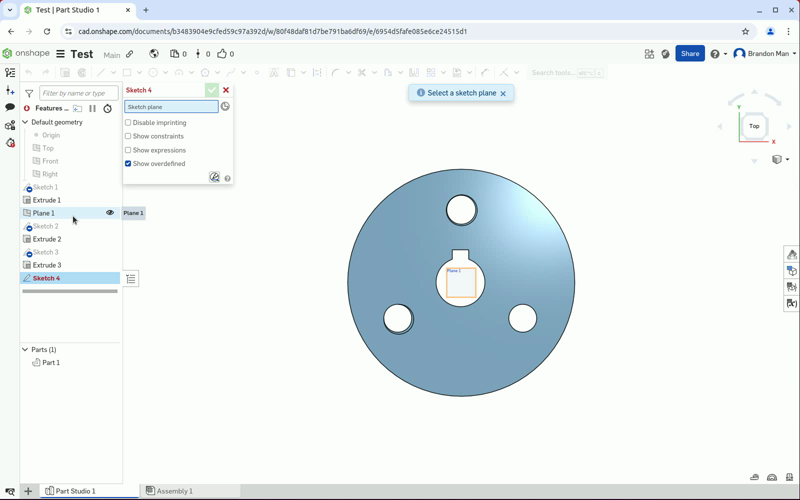
click(73, 215)
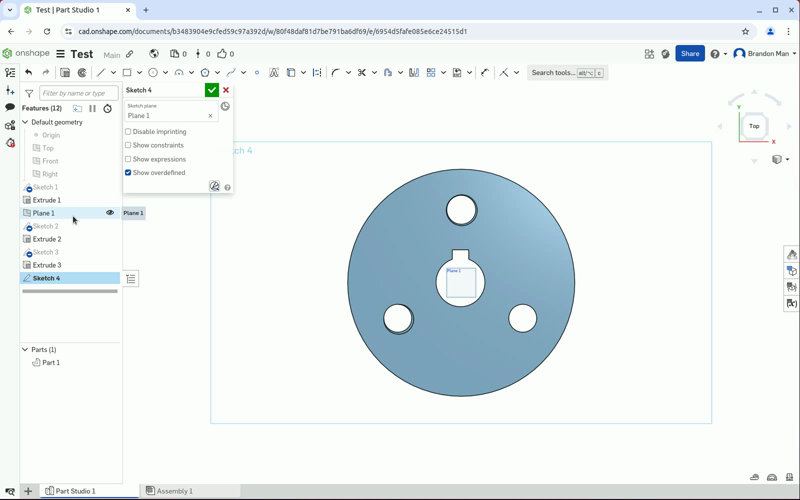
mouse_move(73, 352)
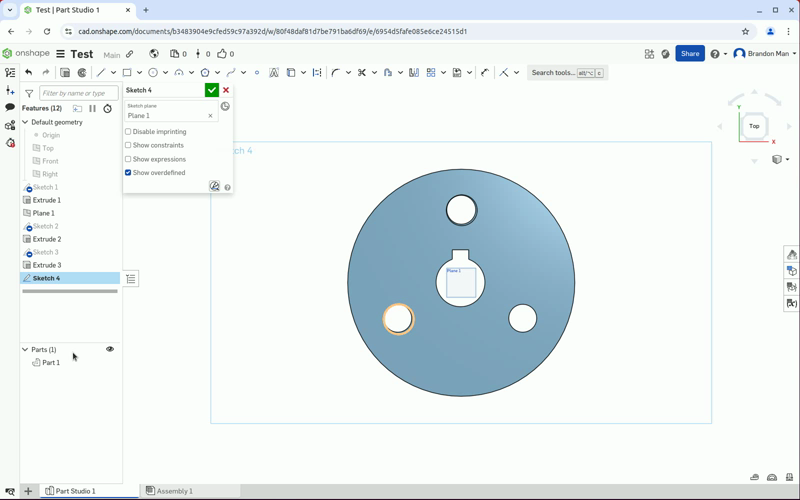
key(y)
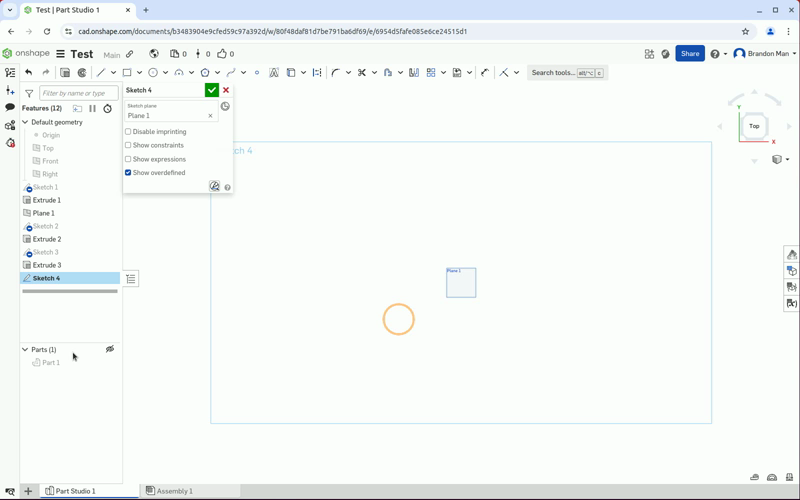
key(c)
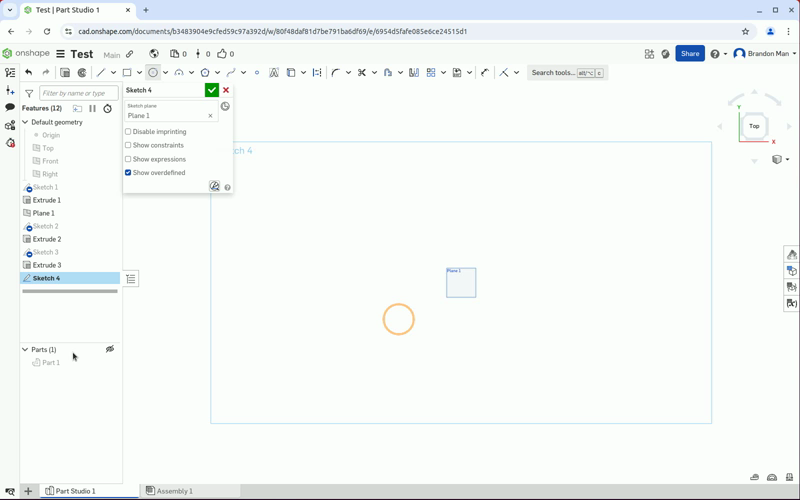
key_down(shift)
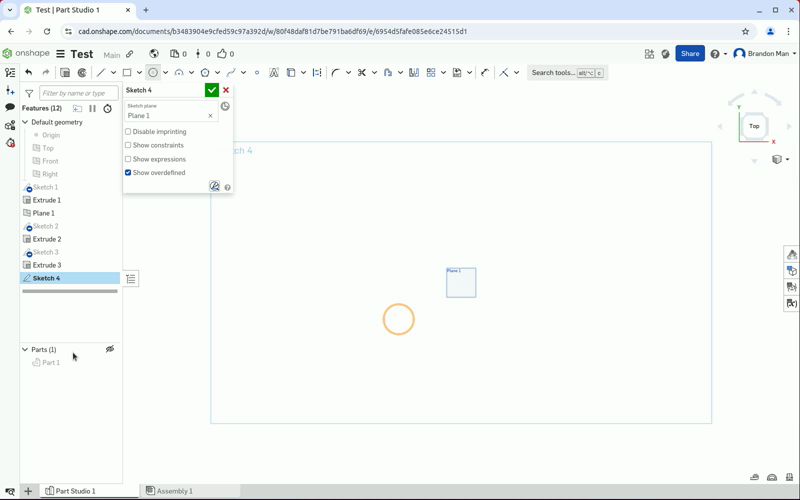
mouse_move(524, 319)
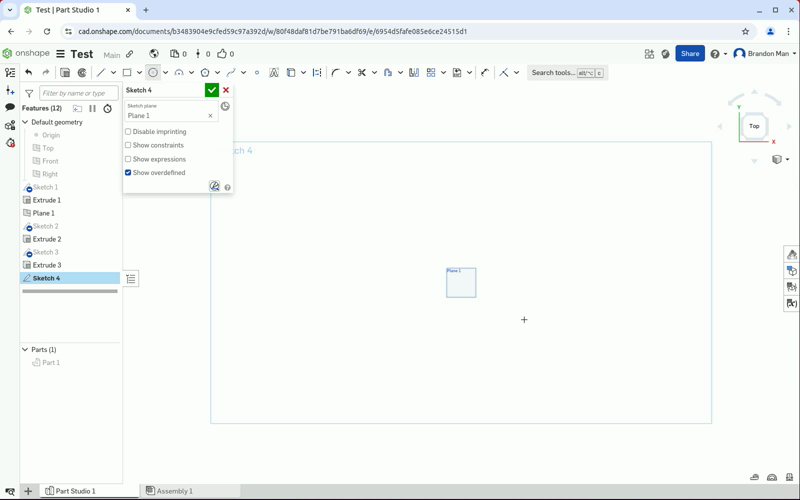
click(524, 319)
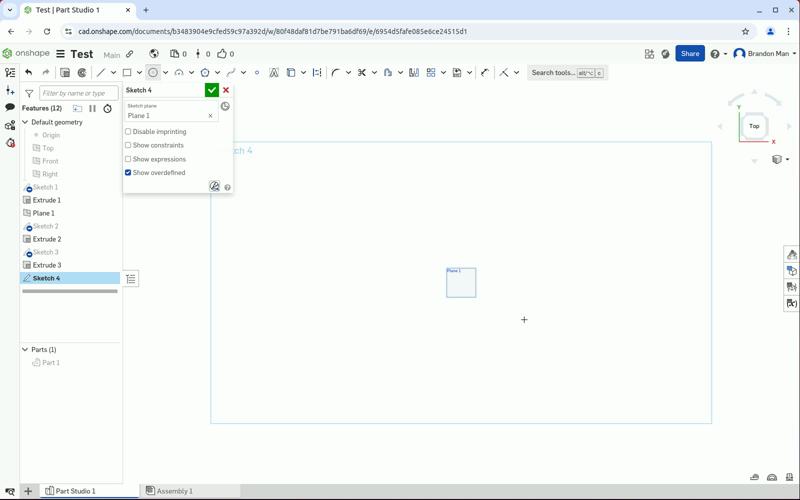
key_up(shift)
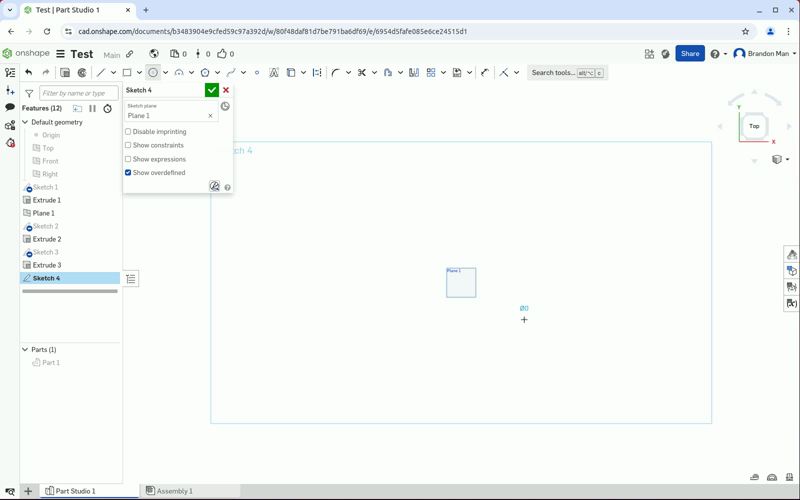
mouse_move(539, 319)
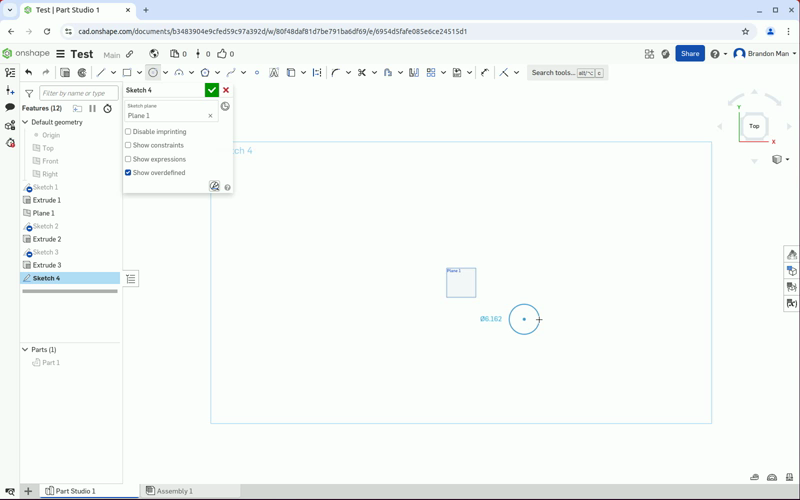
click(539, 319)
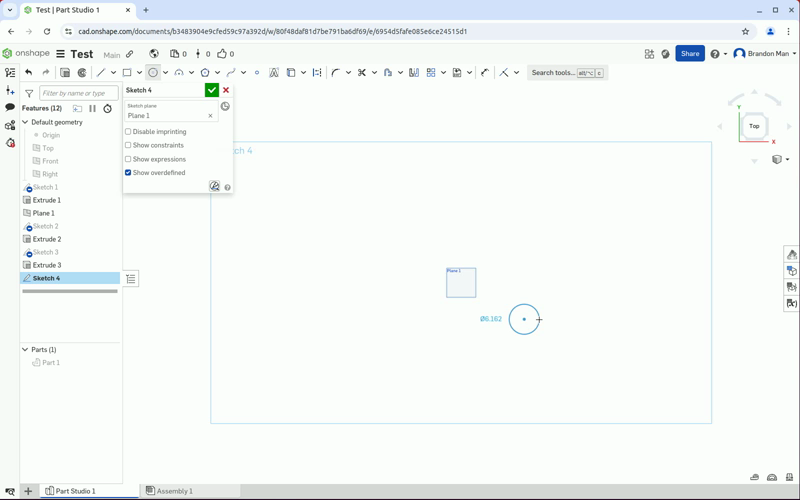
key(esc)
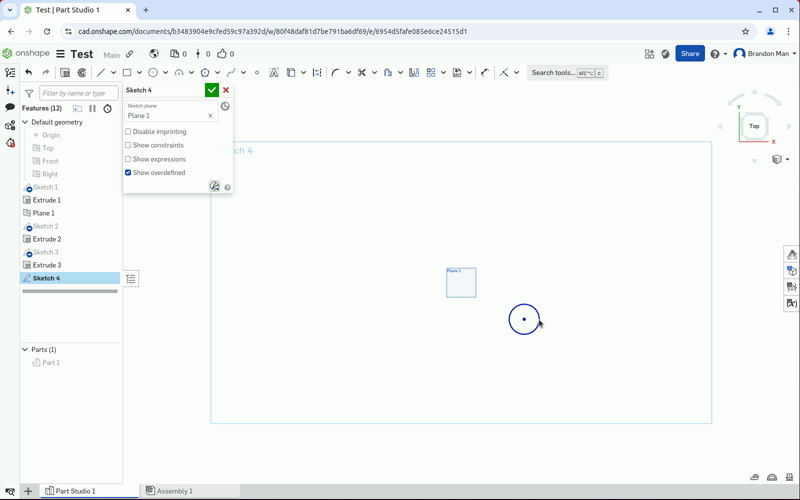
mouse_move(521, 305)
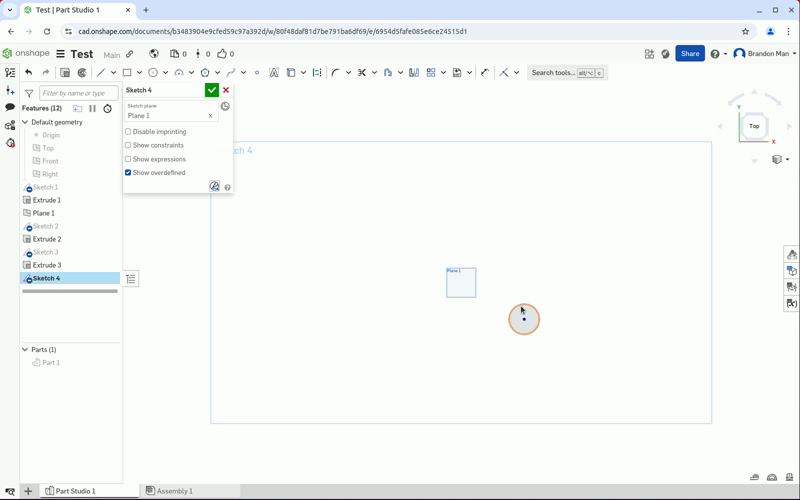
scroll(6)
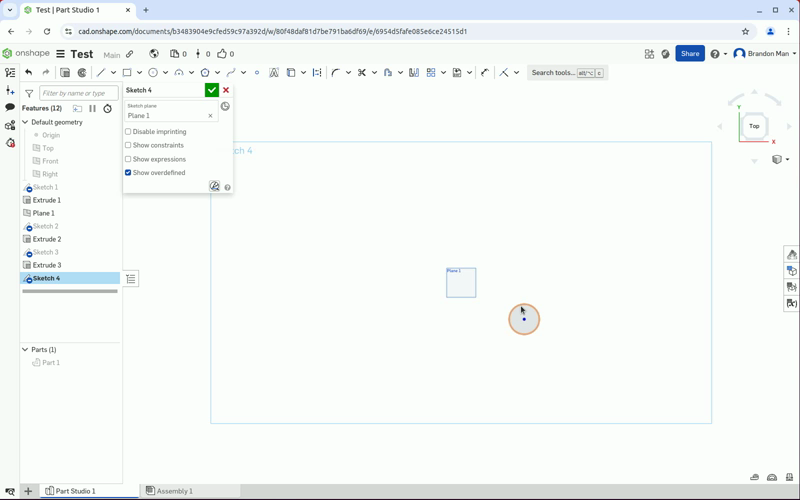
scroll(6)
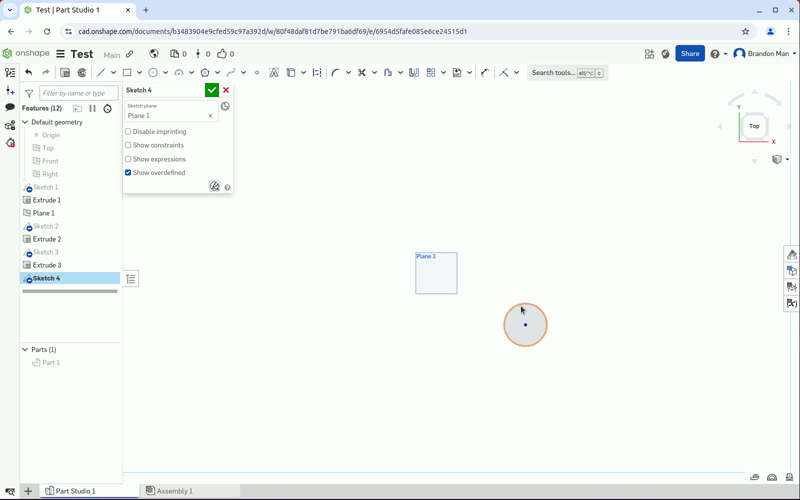
scroll(6)
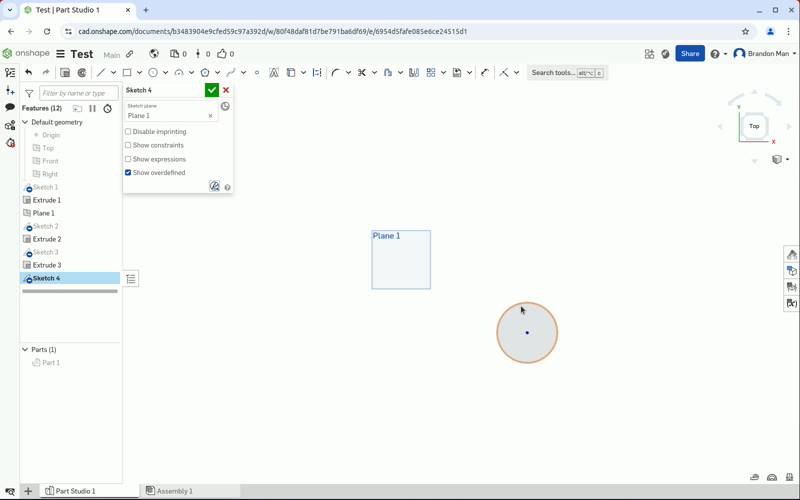
scroll(6)
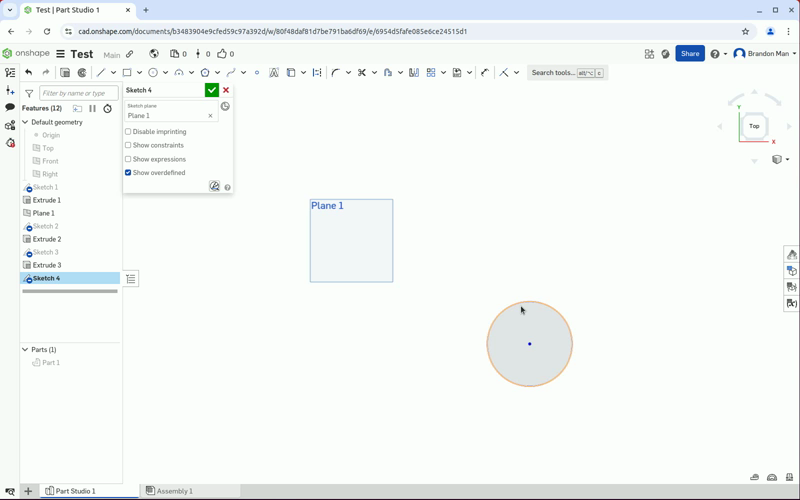
scroll(6)
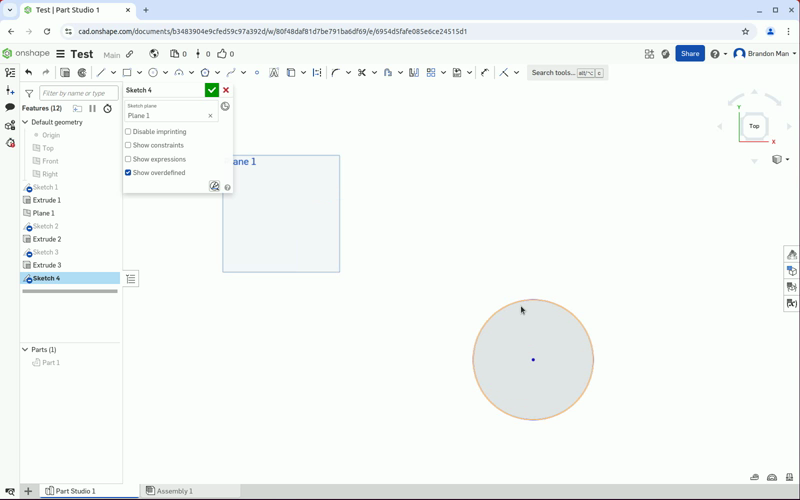
scroll(6)
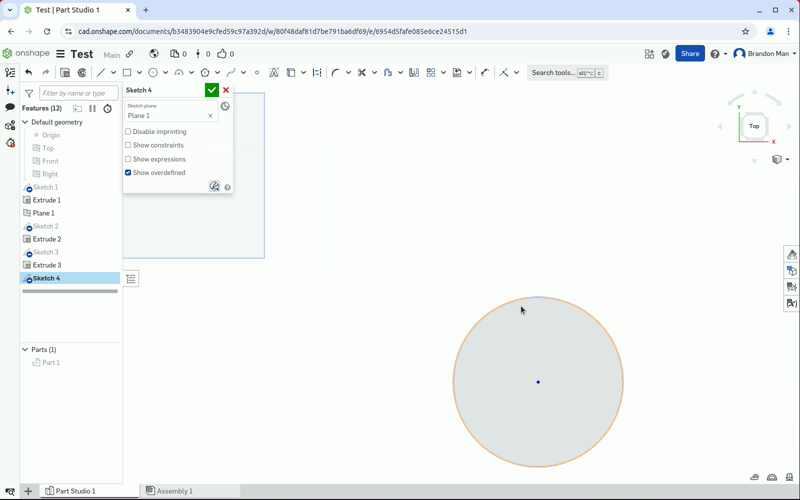
scroll(6)
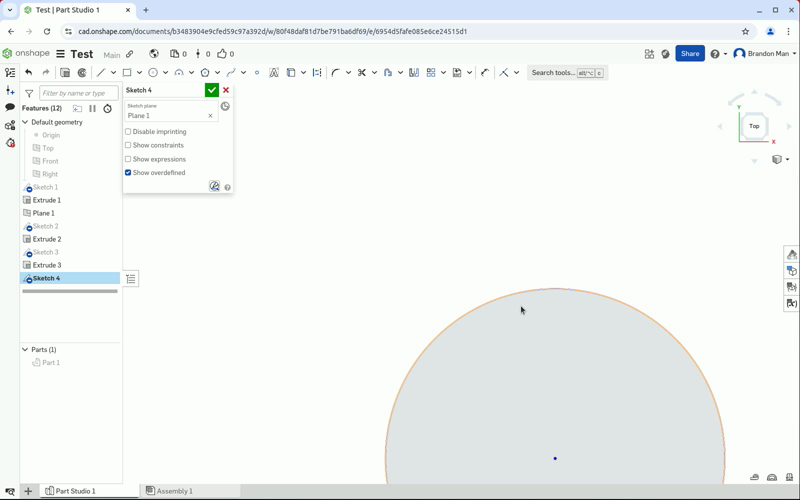
click(521, 305)
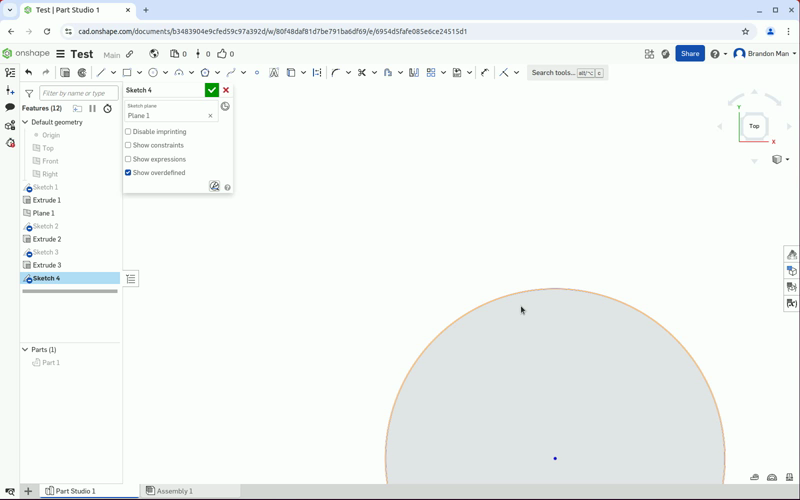
scroll(-6)
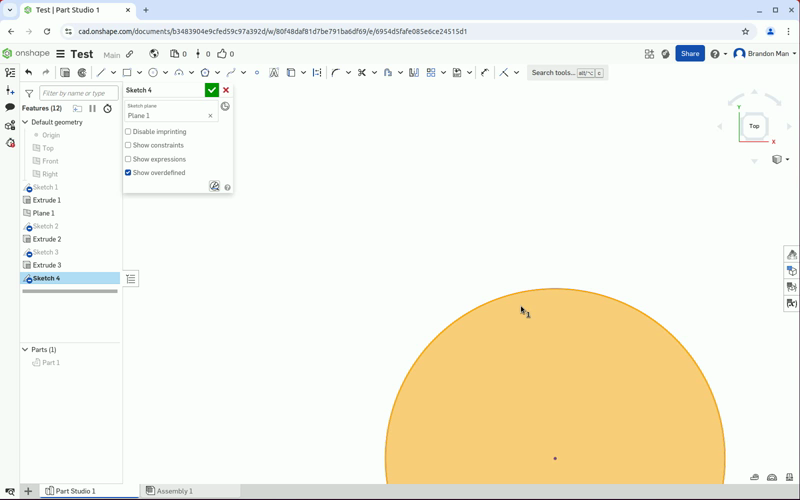
scroll(-6)
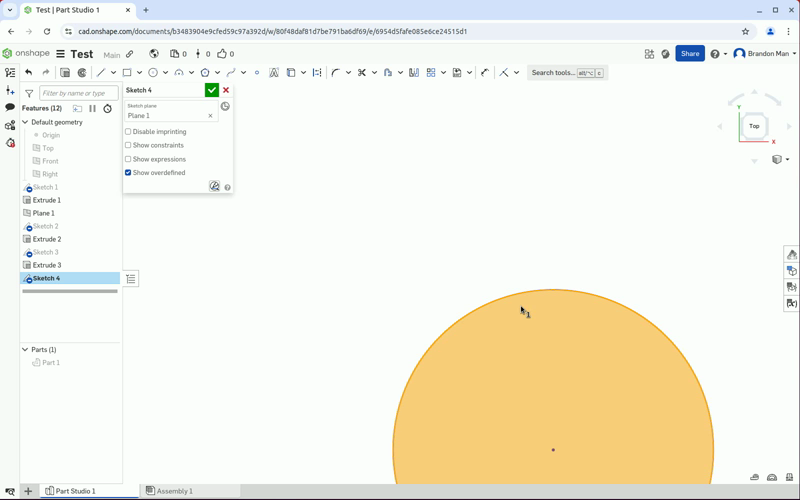
scroll(-6)
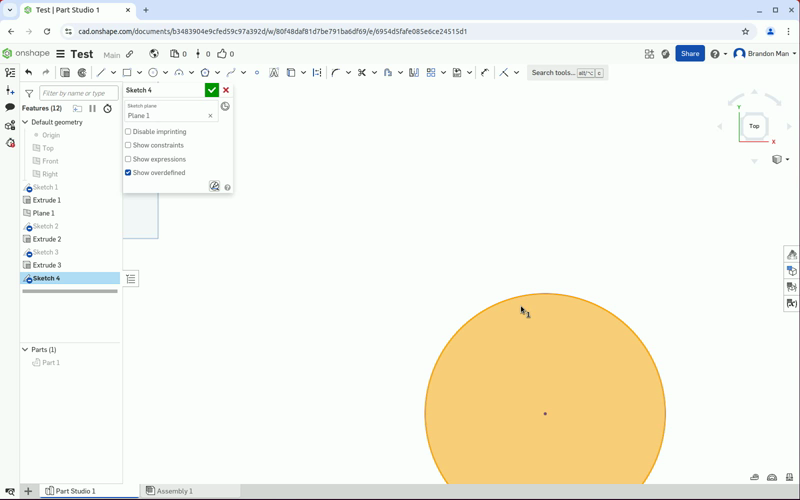
scroll(-6)
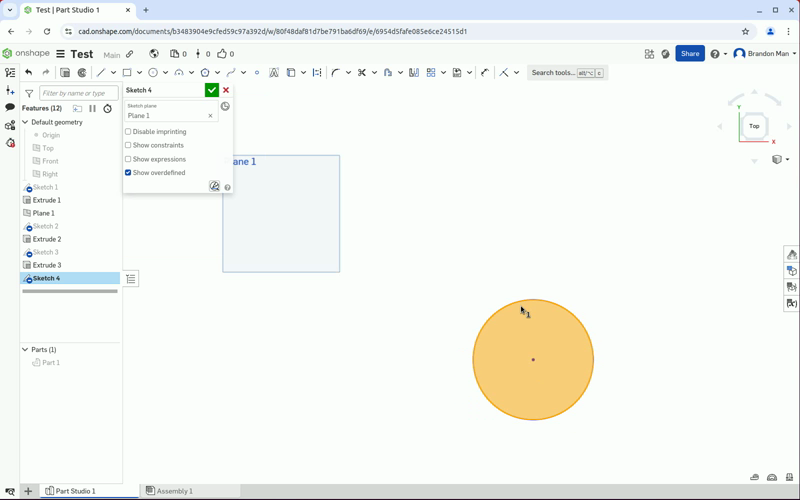
scroll(-6)
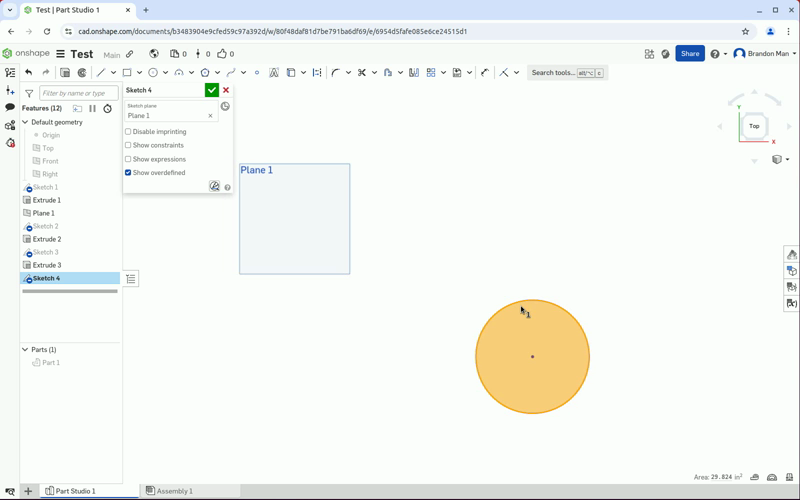
scroll(-6)
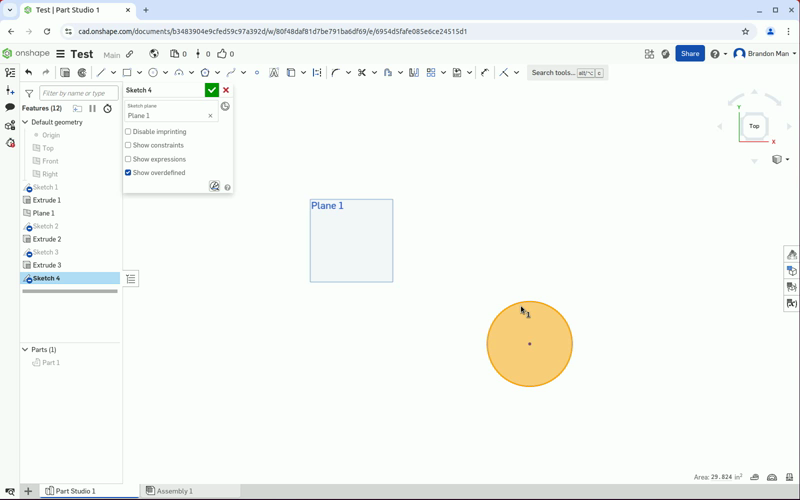
scroll(-6)
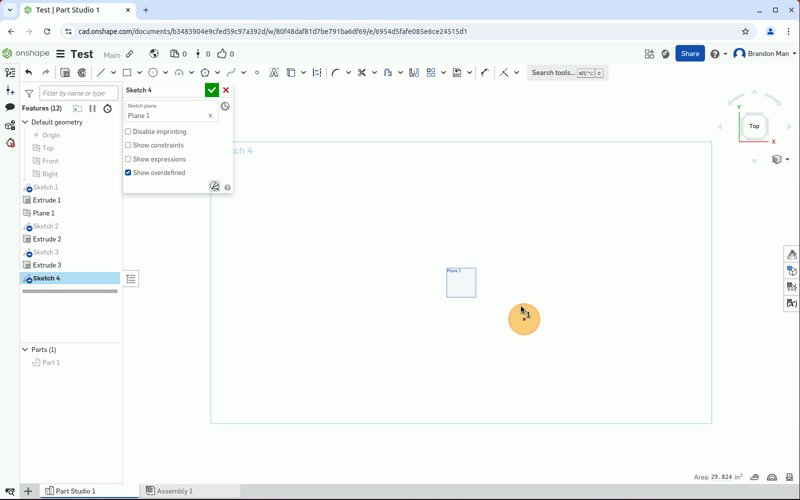
mouse_move(73, 352)
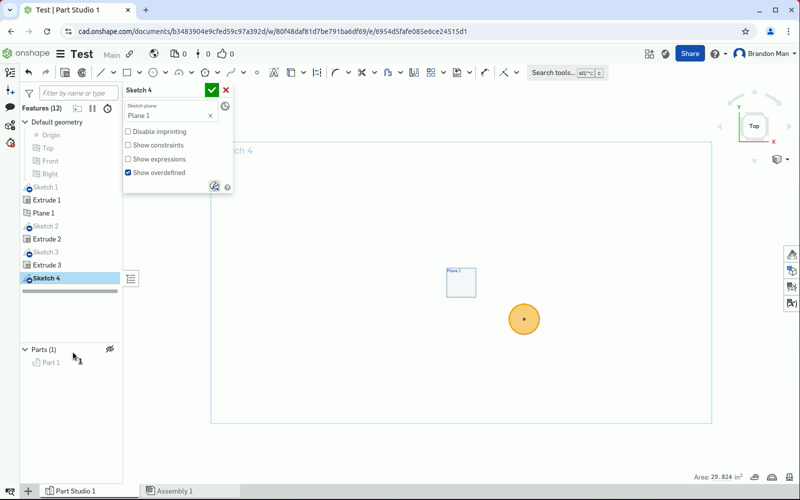
key(shift+y)
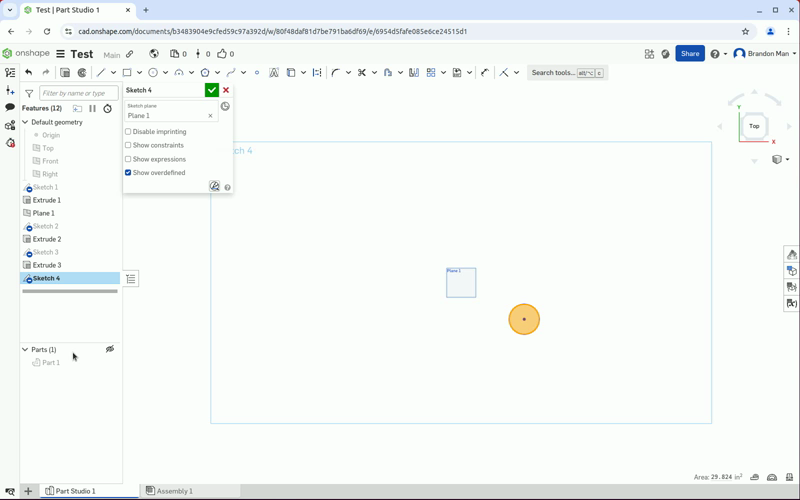
key(shift+e)
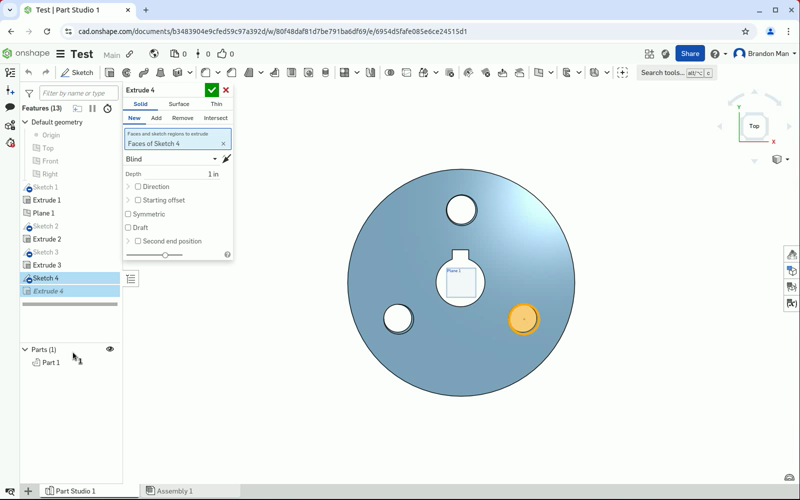
mouse_move(143, 106)
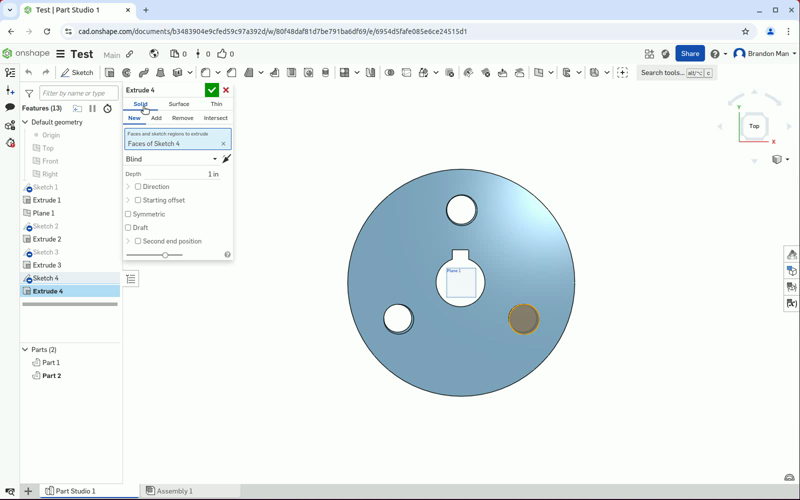
click(143, 106)
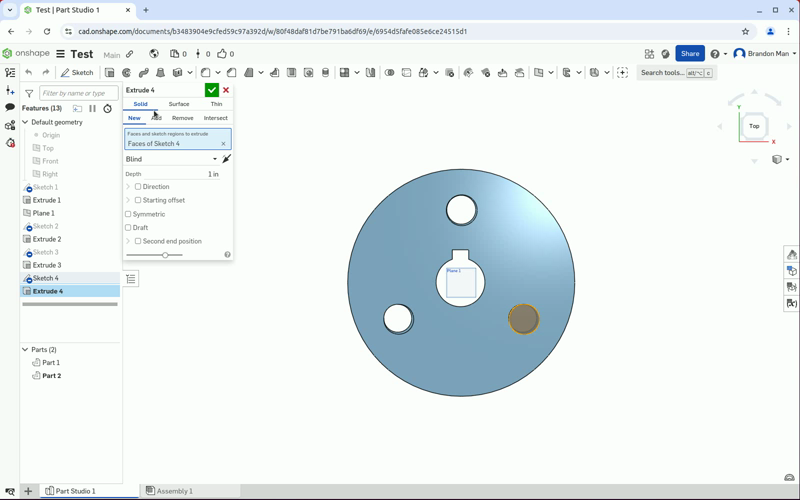
mouse_move(186, 120)
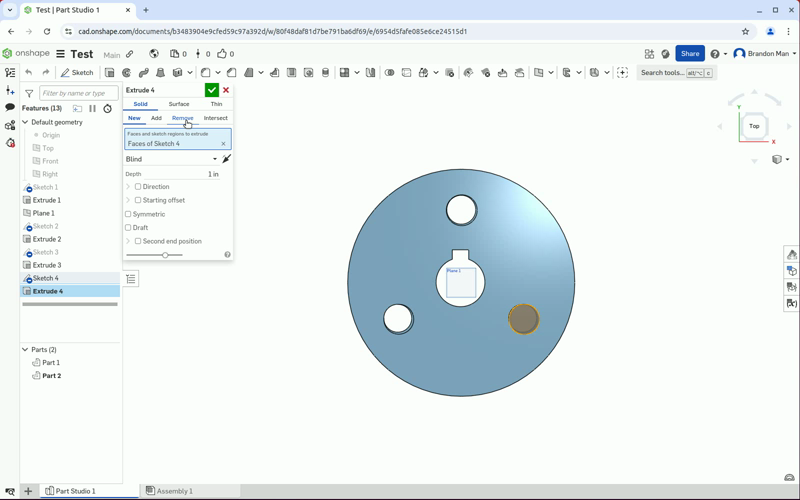
click(186, 120)
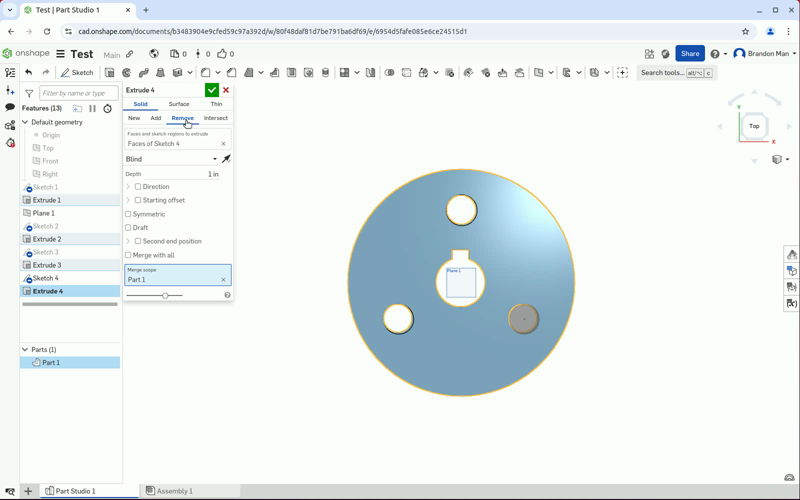
key(tab, 4)
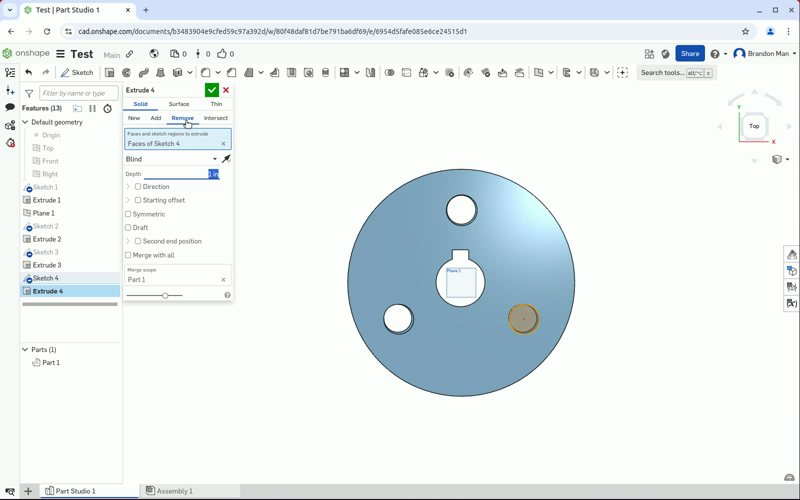
text(13.239)
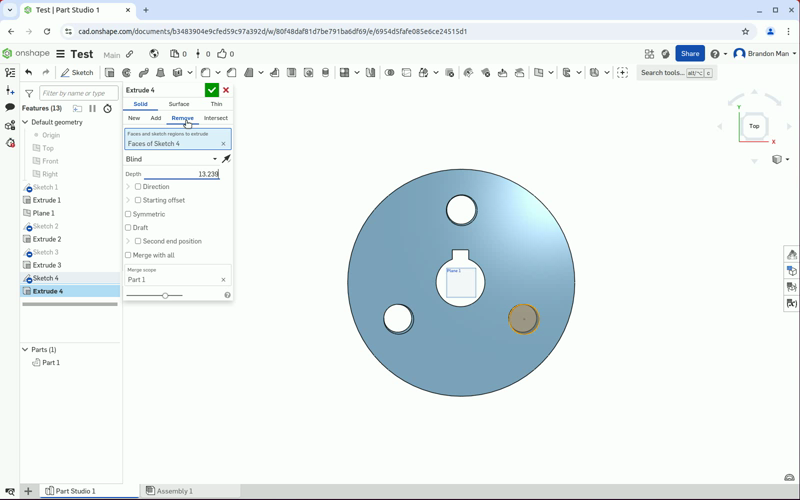
key(tab, 6)
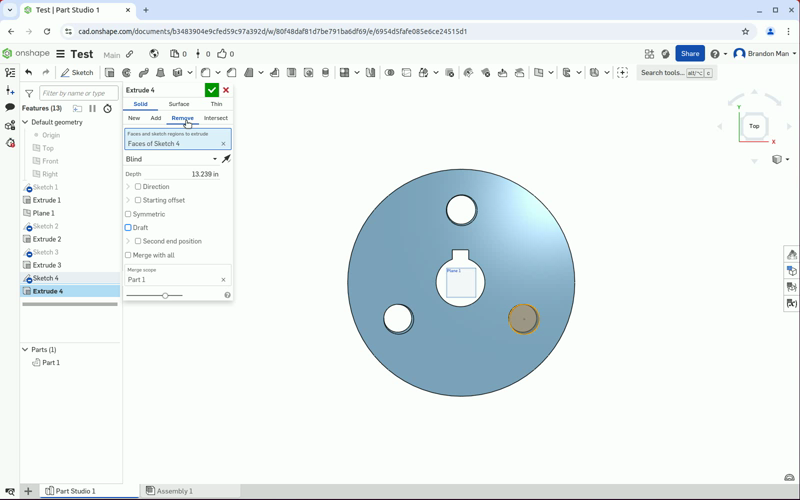
key(space)
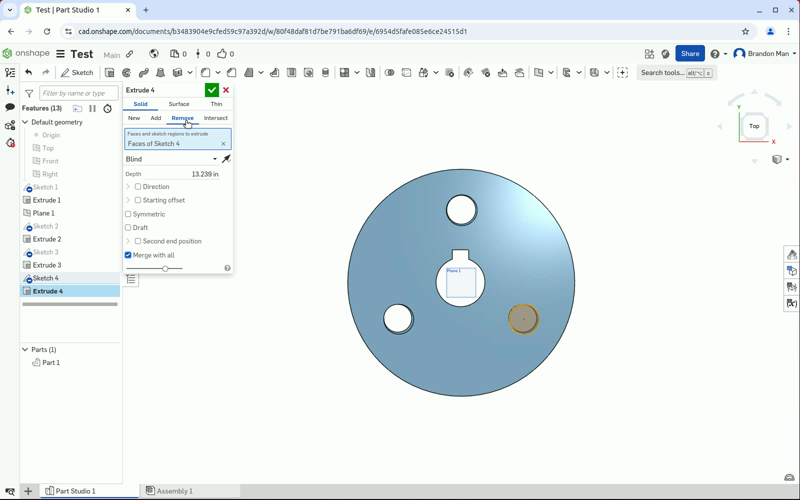
key(enter)
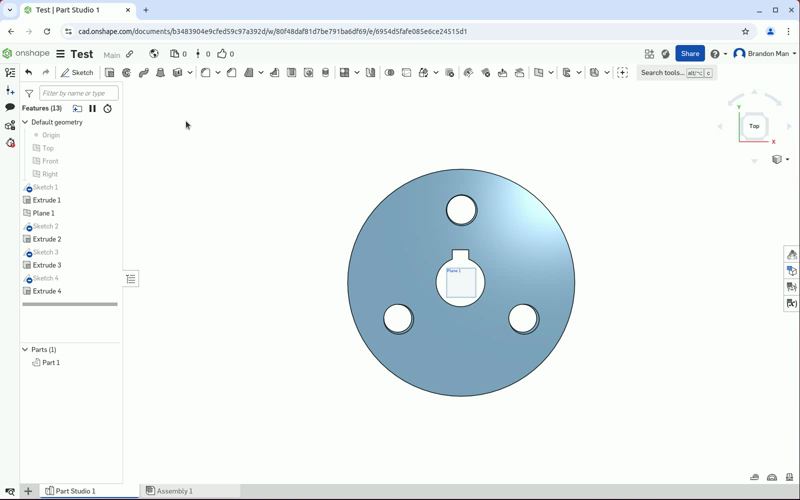
key(shift+h)
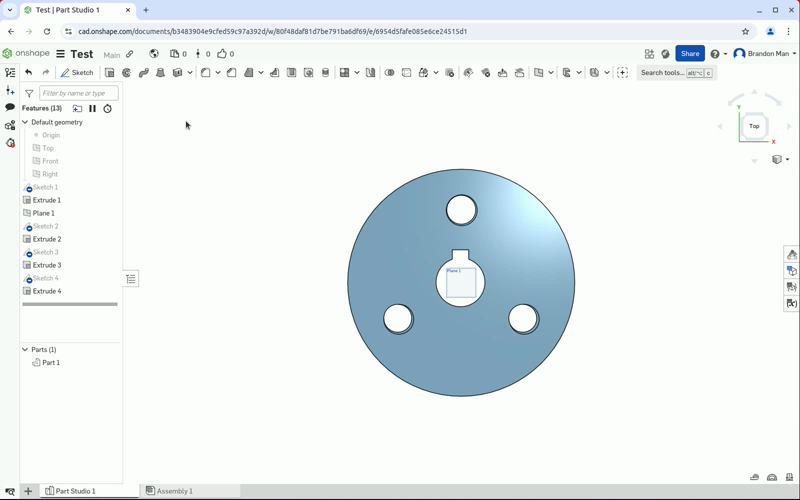
key(shift+h)
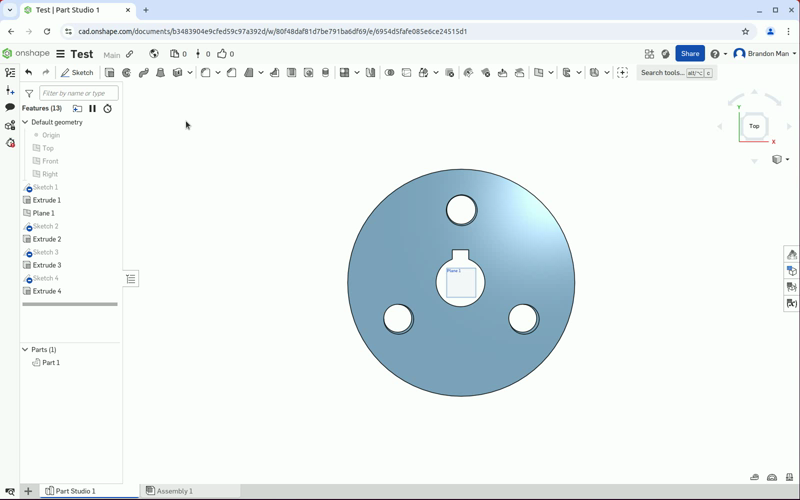
mouse_move(73, 189)
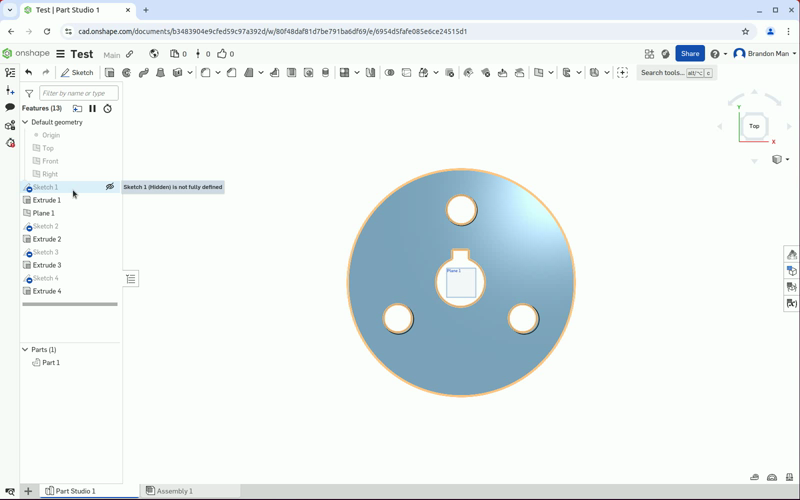
click(73, 189)
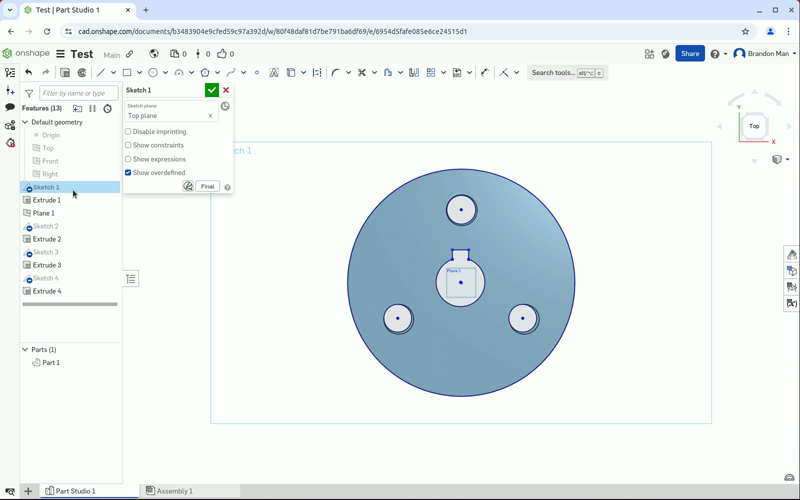
mouse_move(229, 92)
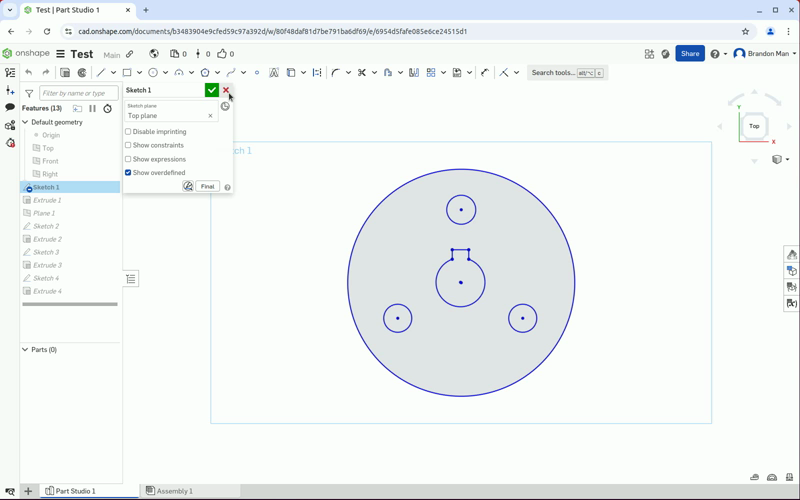
click(229, 92)
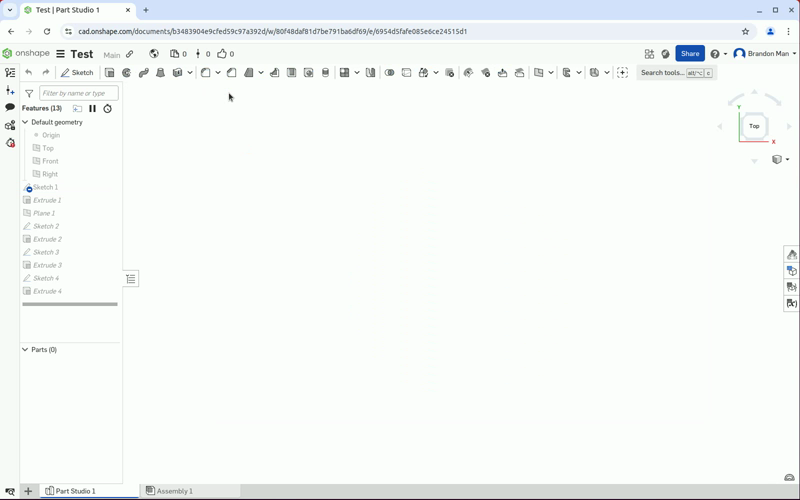
key(shift+s)
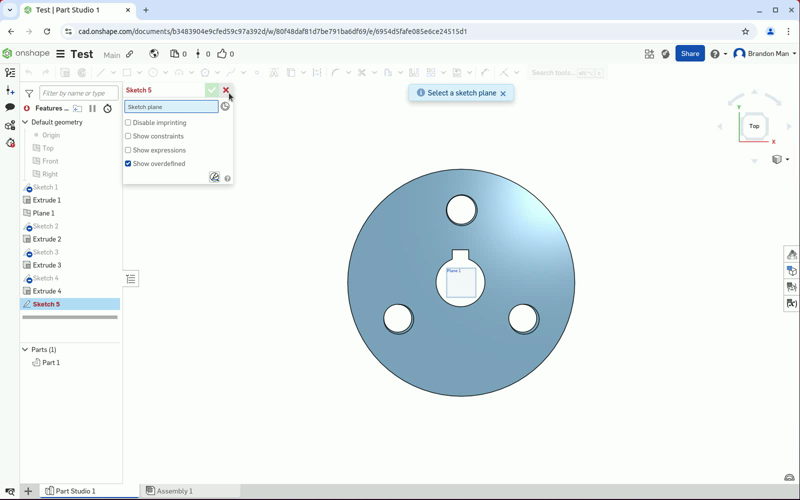
mouse_move(73, 215)
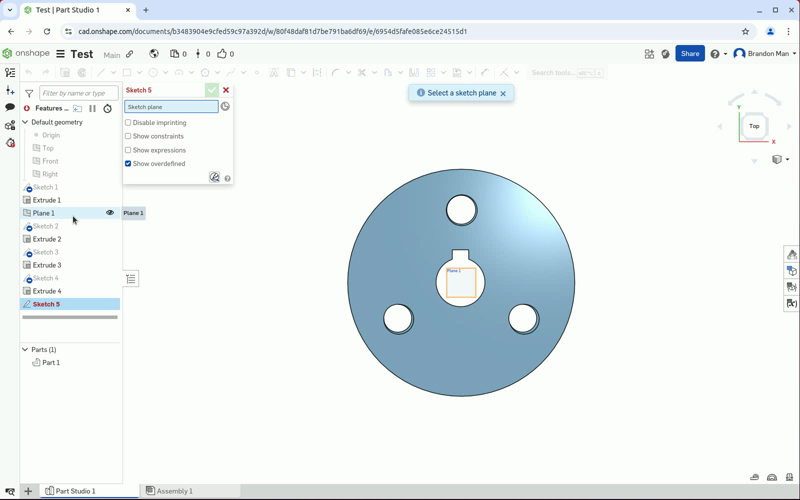
click(73, 215)
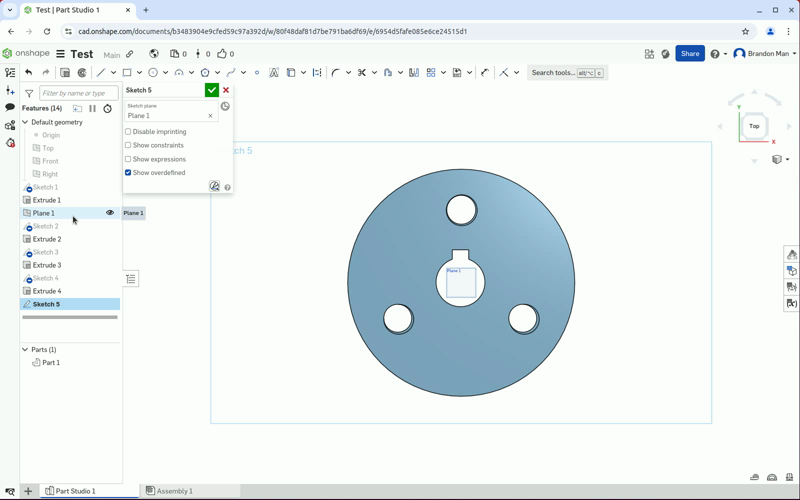
mouse_move(73, 352)
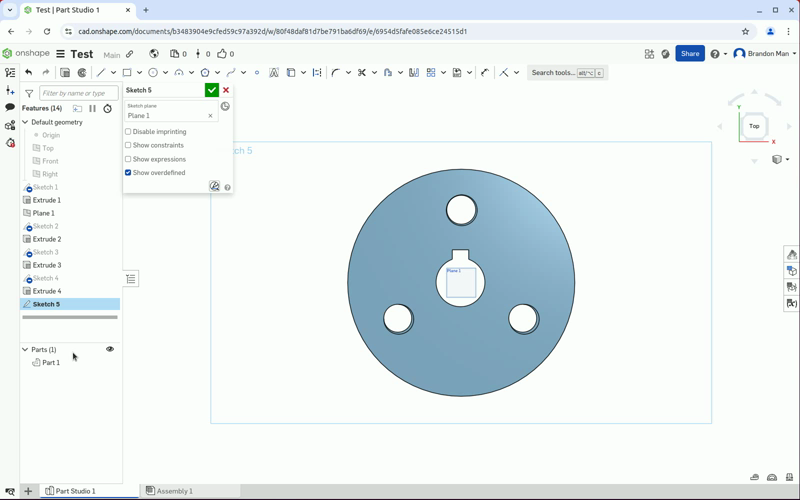
key(y)
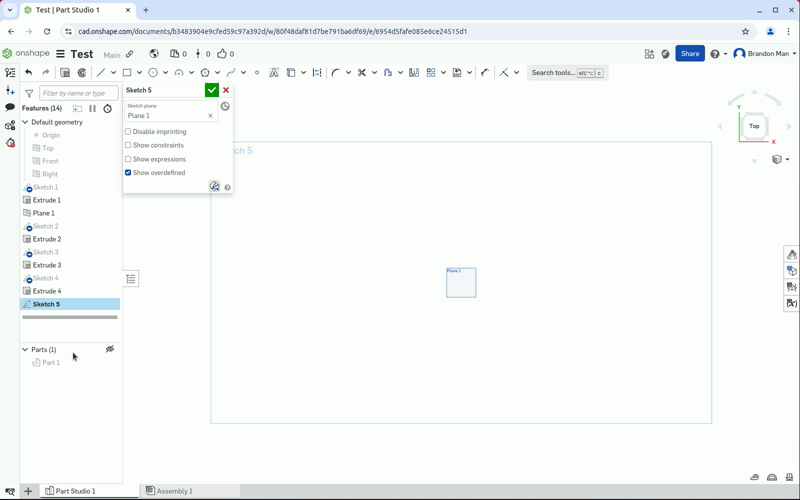
key(c)
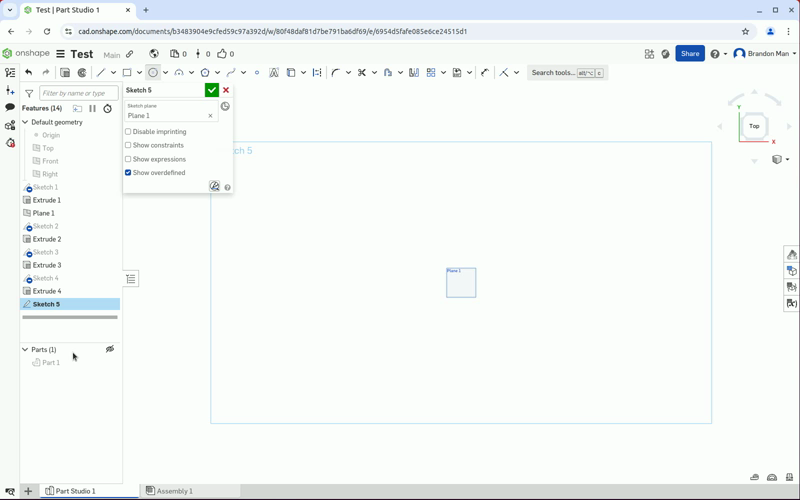
key_down(shift)
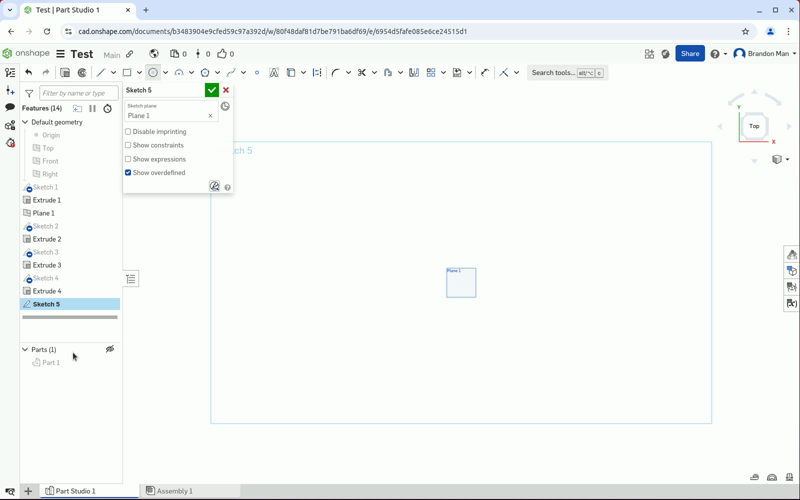
mouse_move(461, 282)
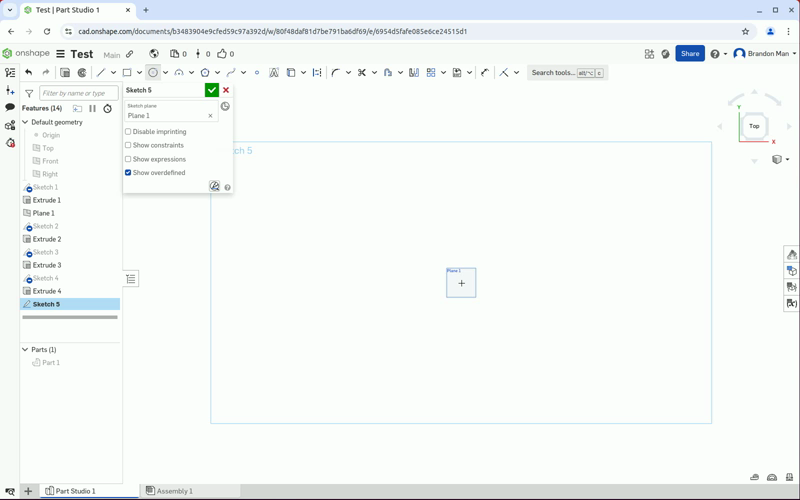
click(461, 282)
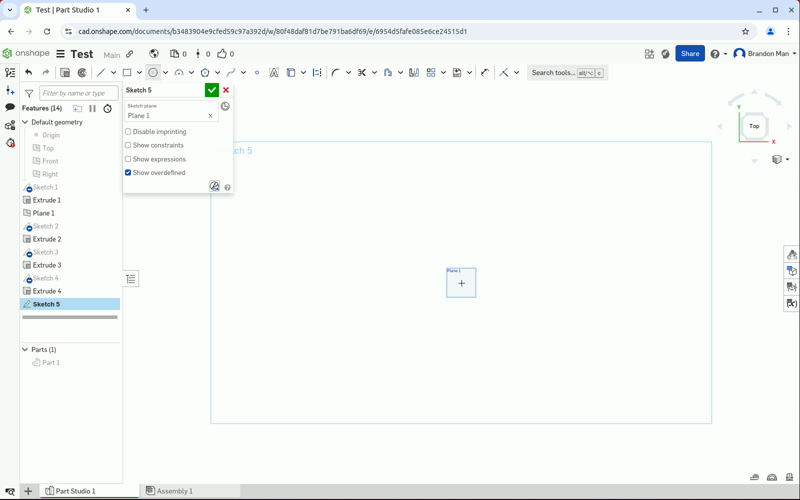
key_up(shift)
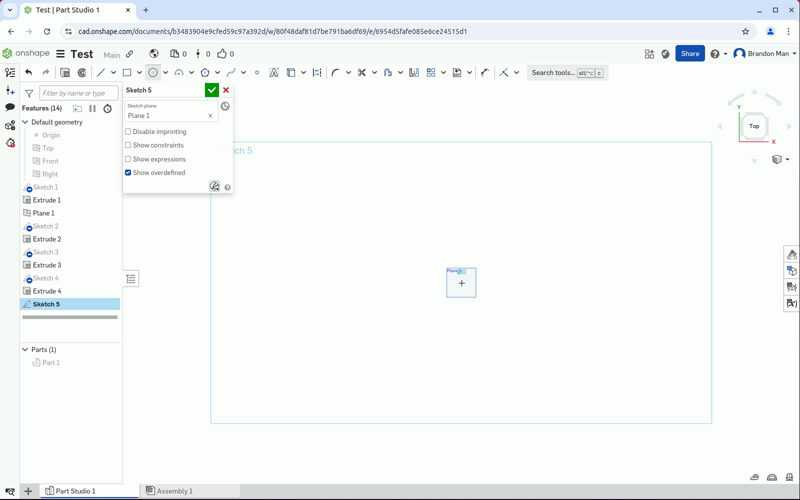
mouse_move(557, 282)
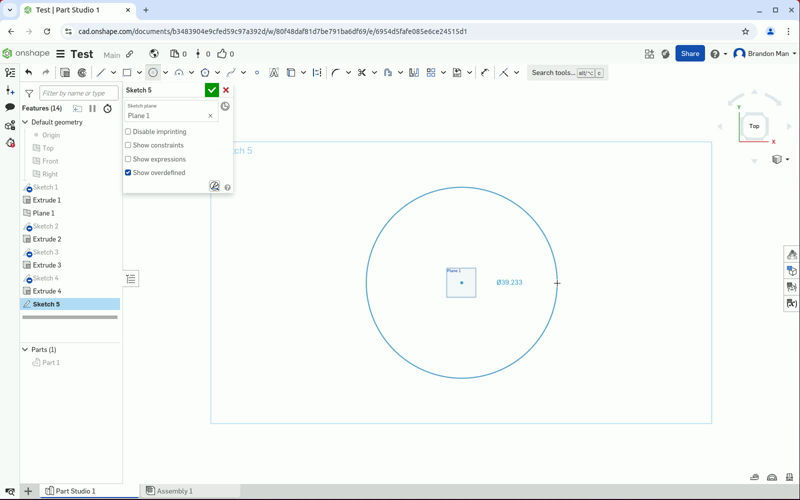
click(557, 282)
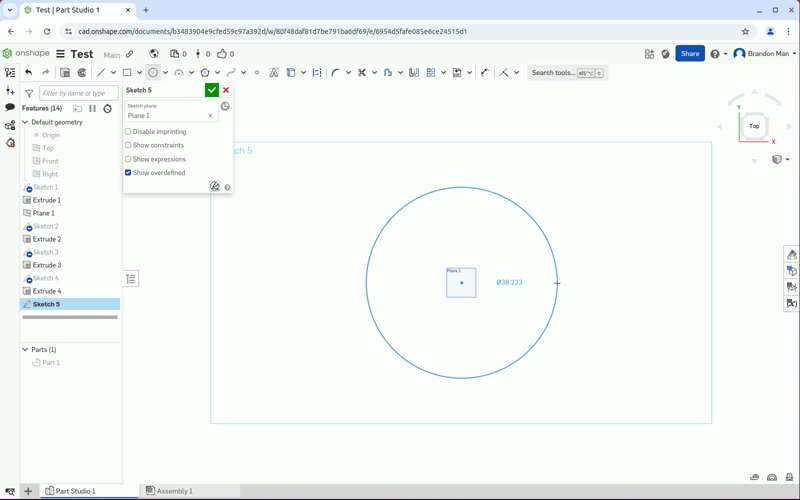
key(esc)
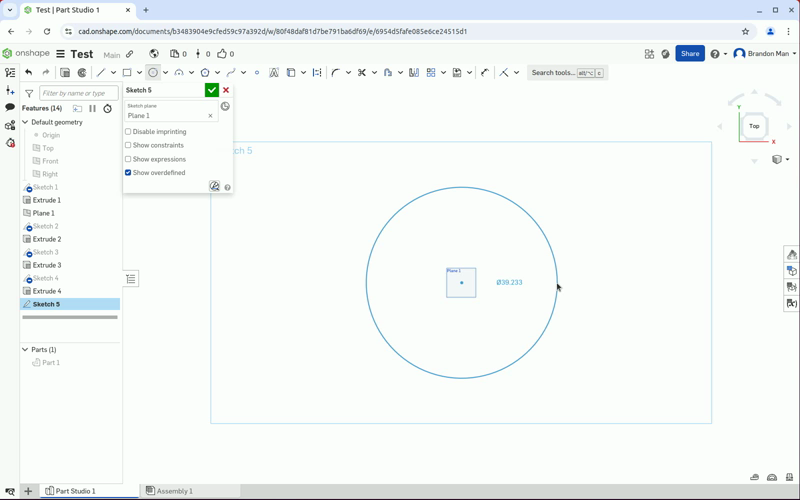
key(c)
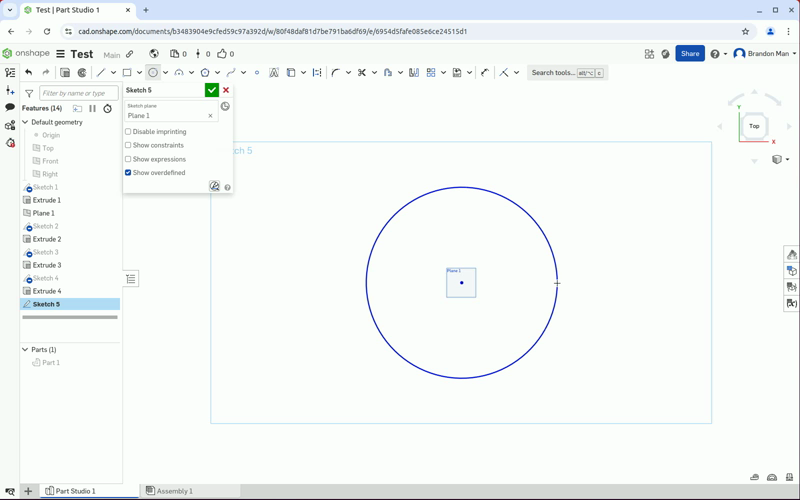
key_down(shift)
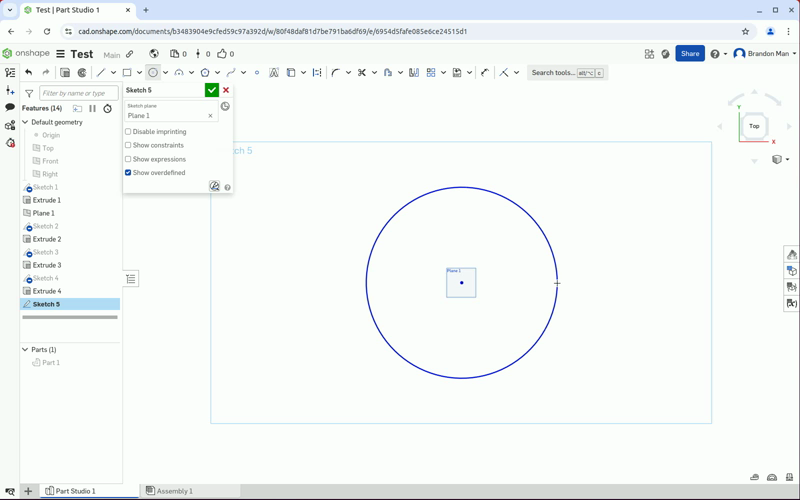
mouse_move(398, 319)
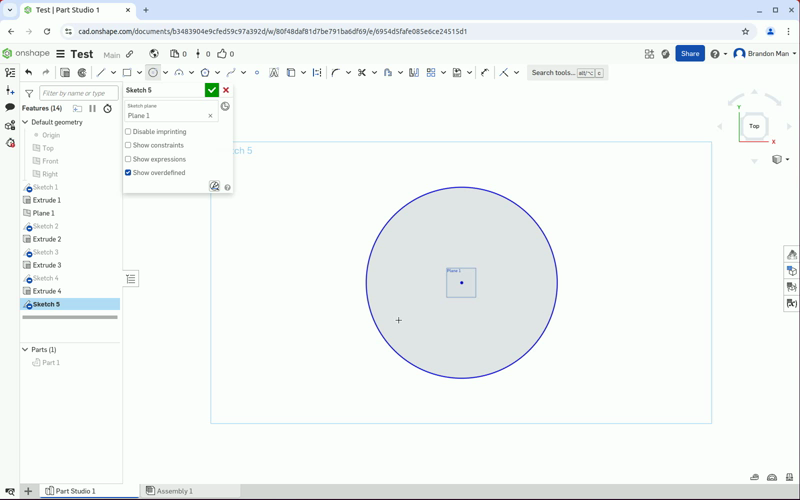
click(398, 319)
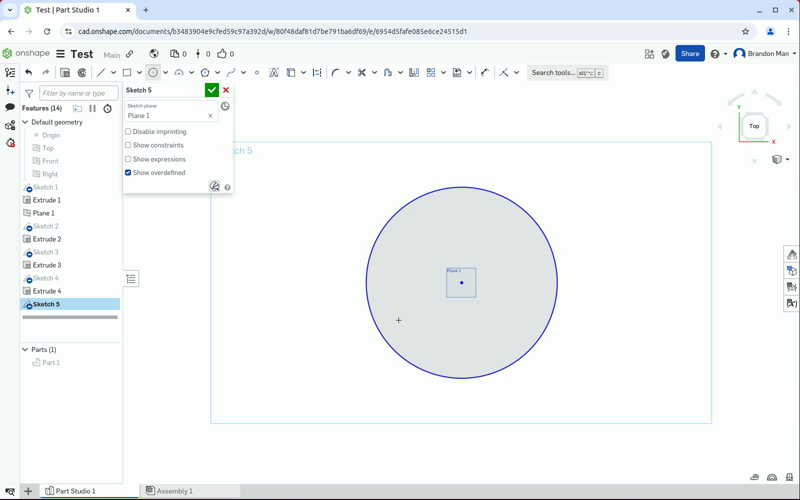
key_up(shift)
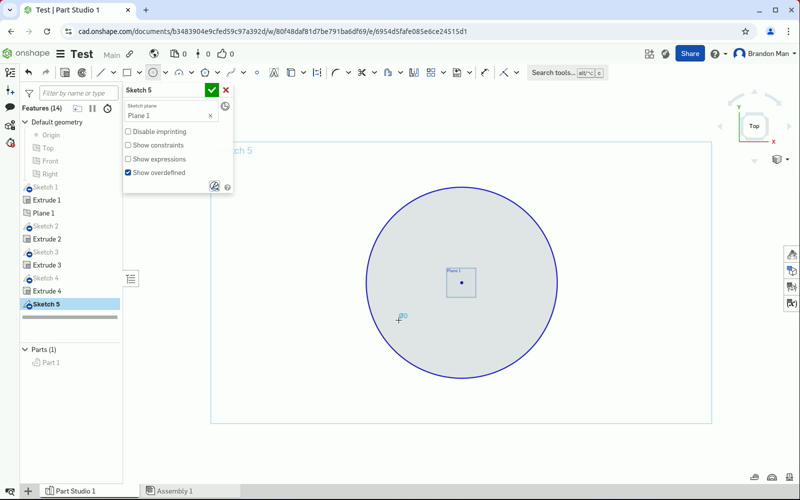
mouse_move(413, 319)
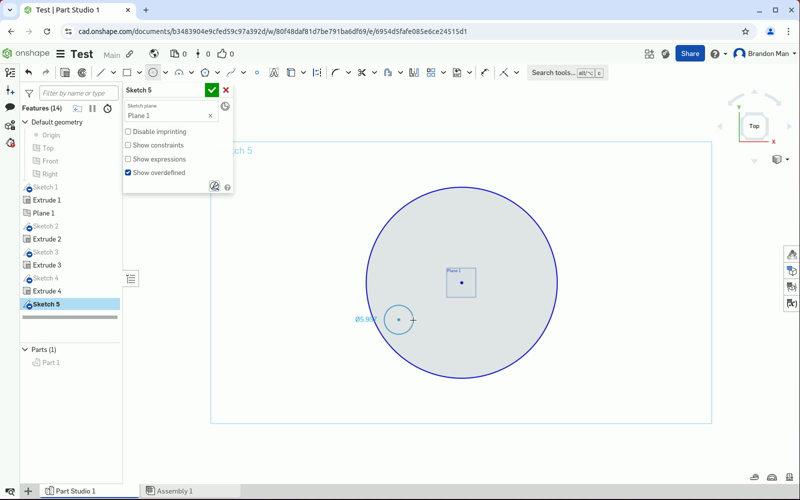
click(413, 319)
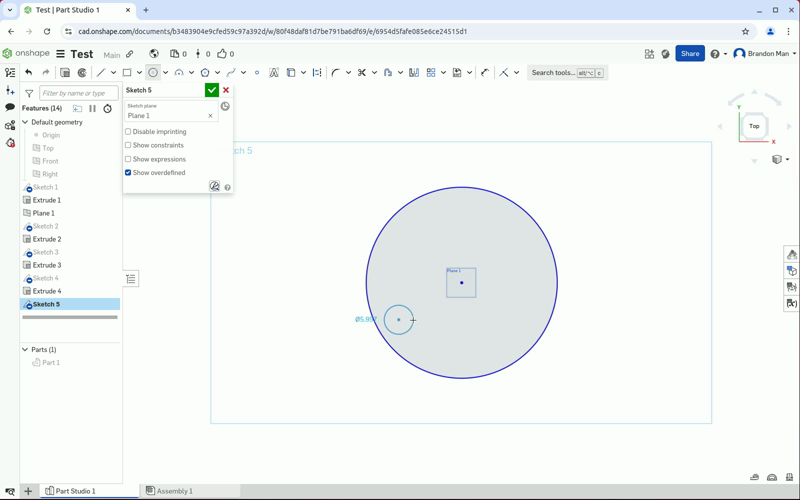
key(esc)
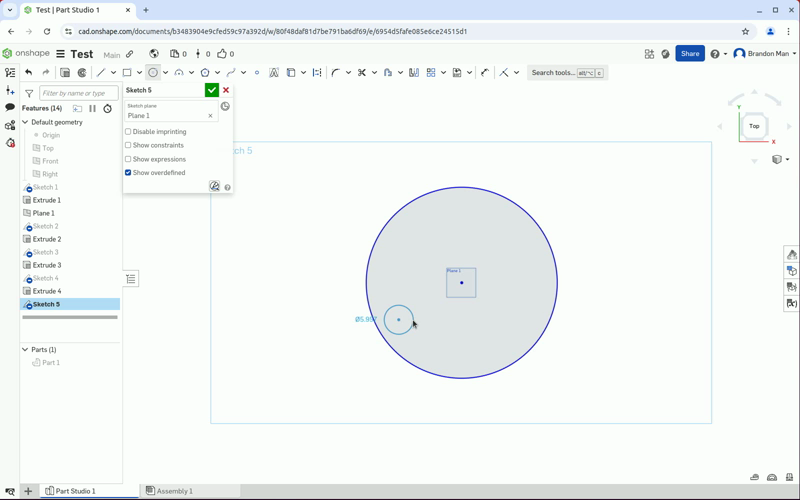
key(c)
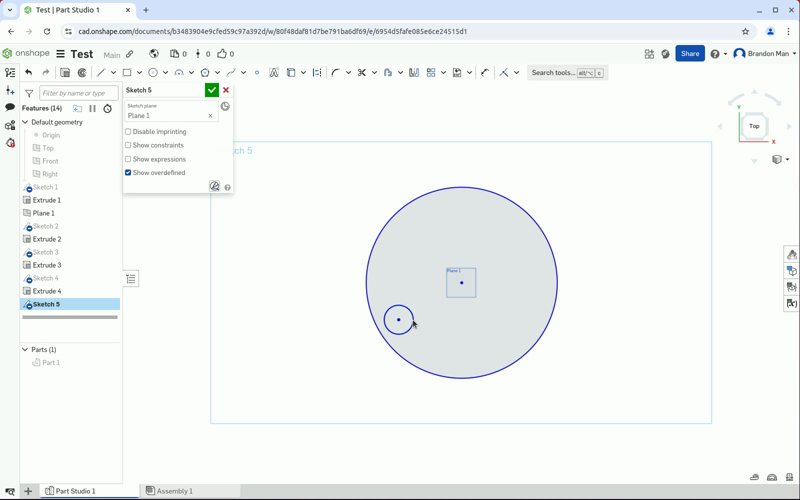
key_down(shift)
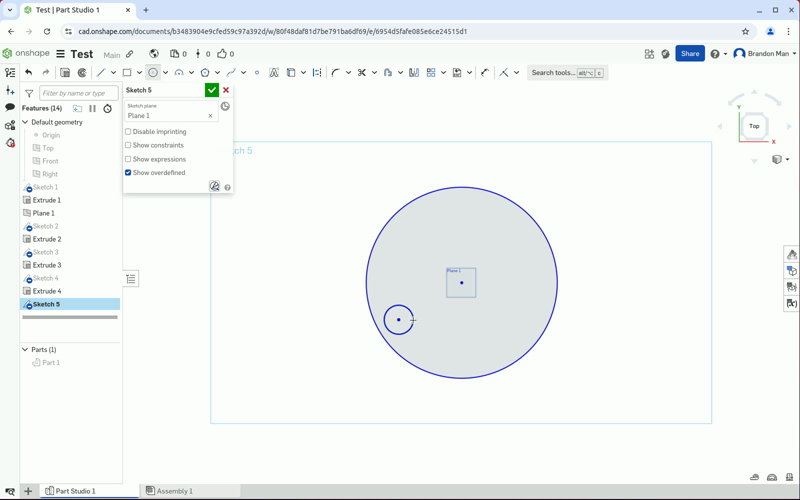
mouse_move(461, 282)
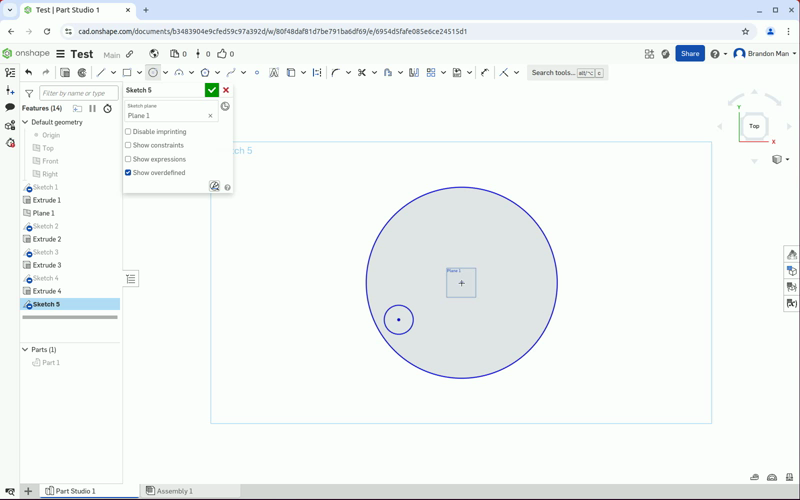
click(461, 282)
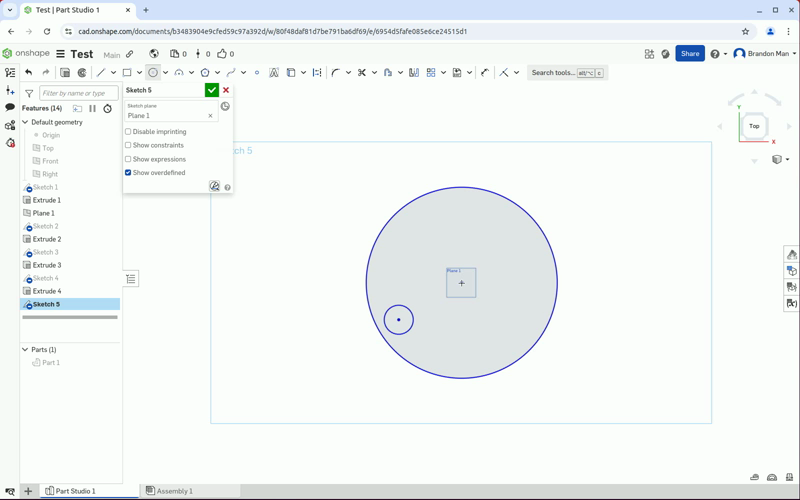
key_up(shift)
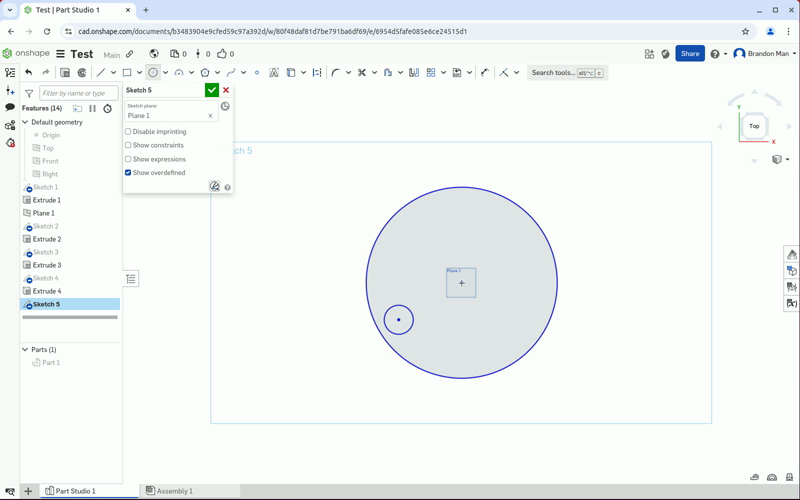
mouse_move(510, 282)
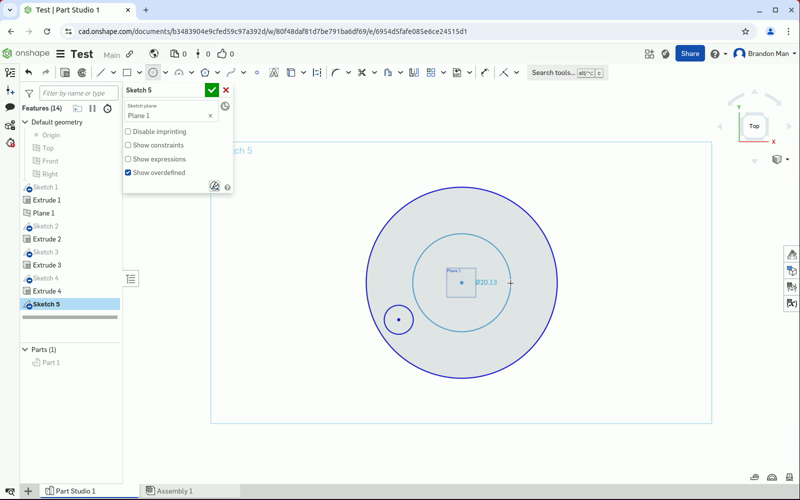
click(510, 282)
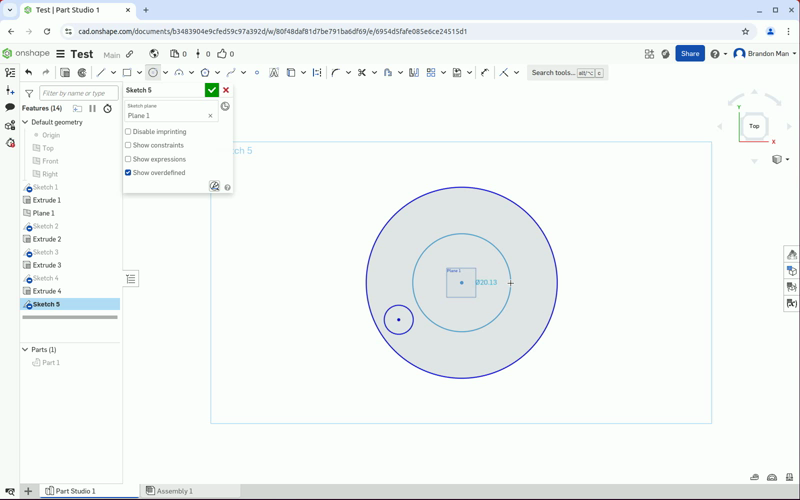
key(esc)
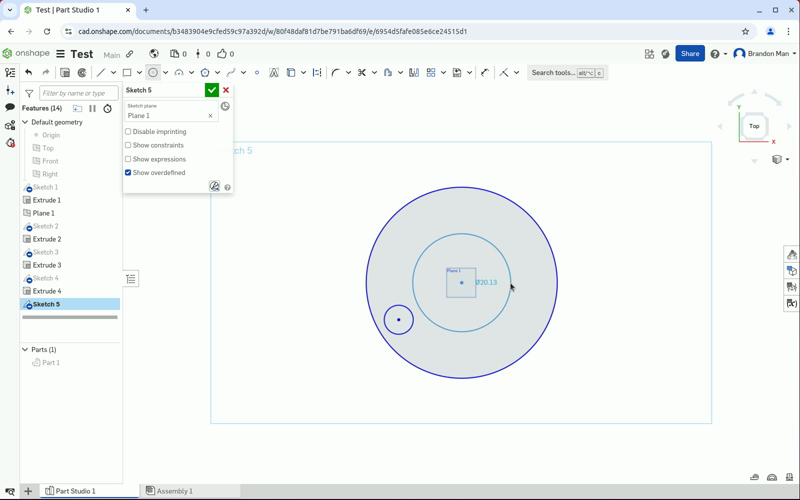
key(c)
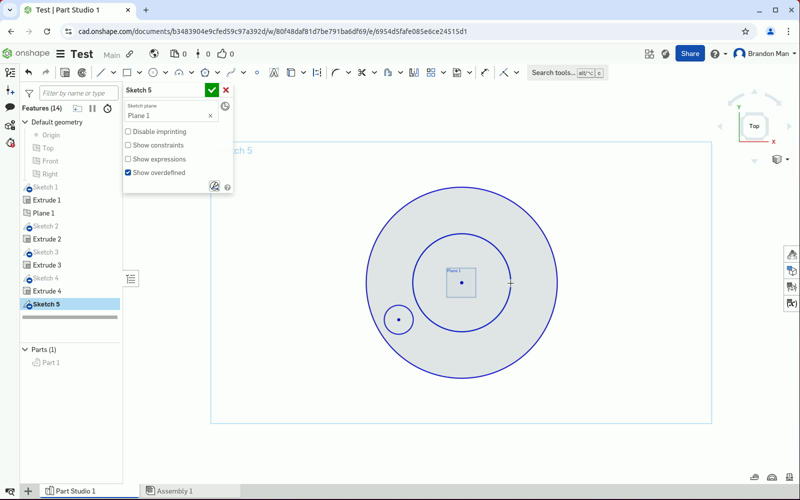
key_down(shift)
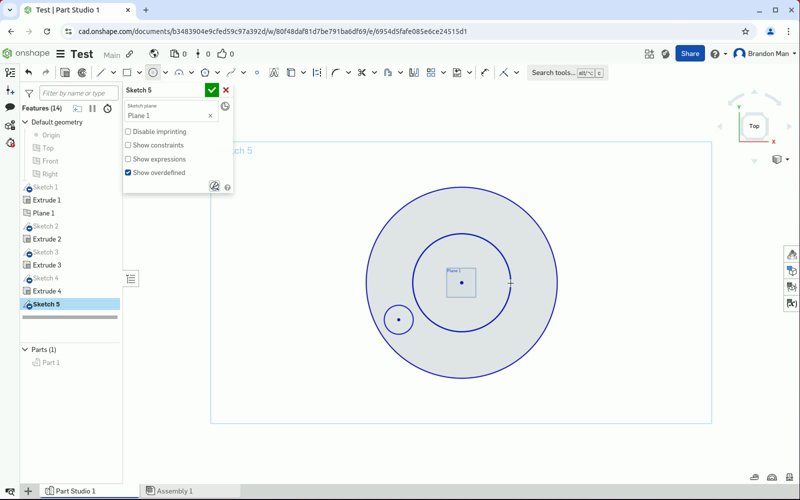
mouse_move(461, 209)
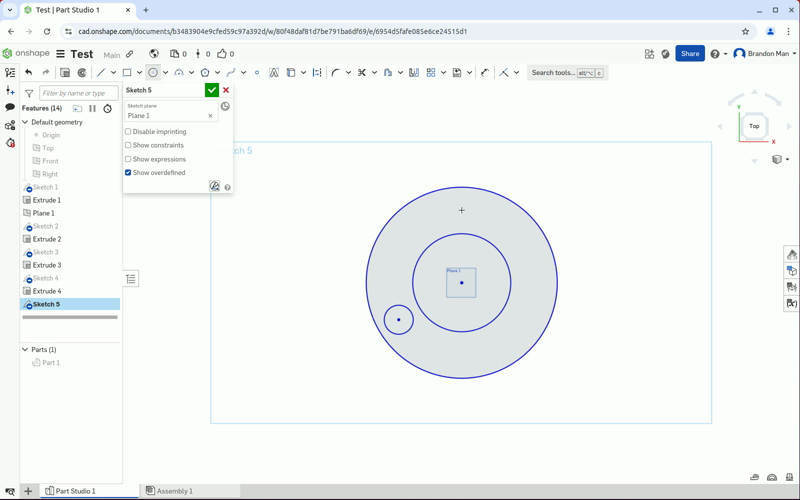
click(461, 209)
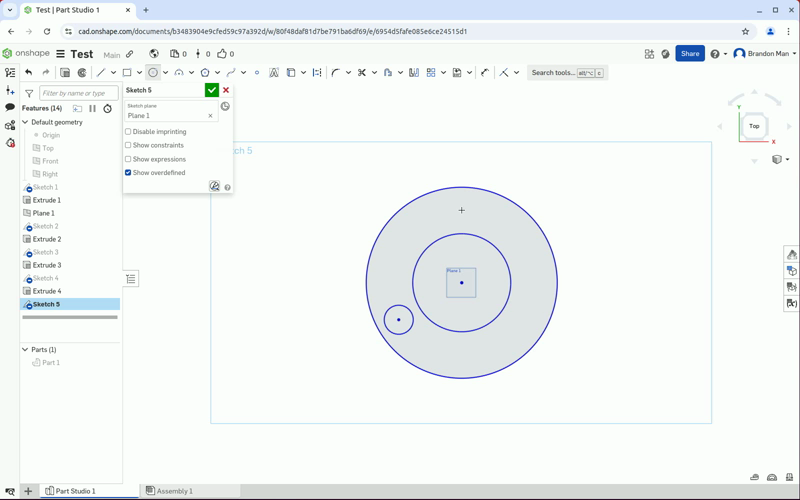
key_up(shift)
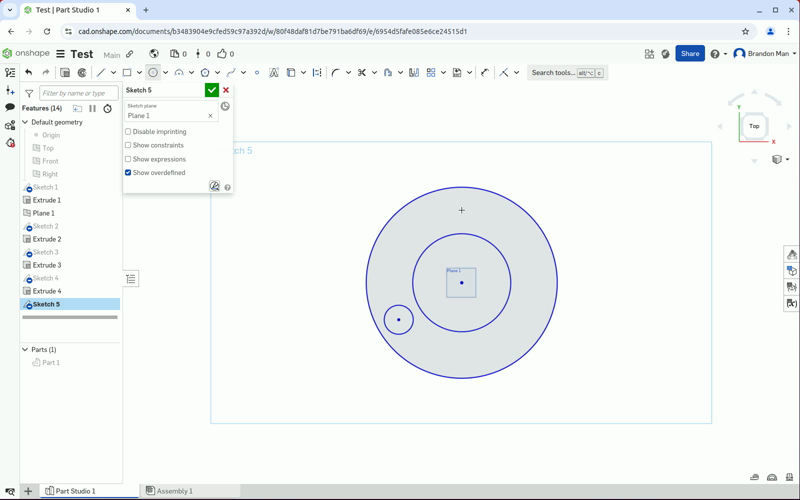
mouse_move(476, 209)
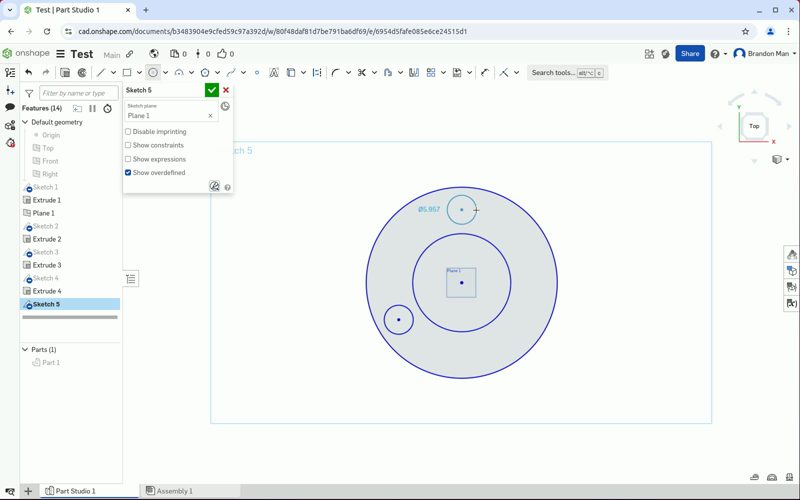
click(476, 209)
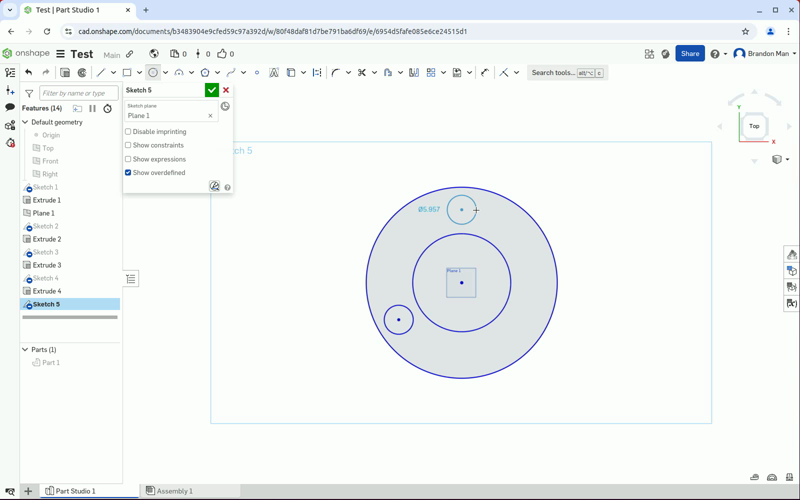
key(esc)
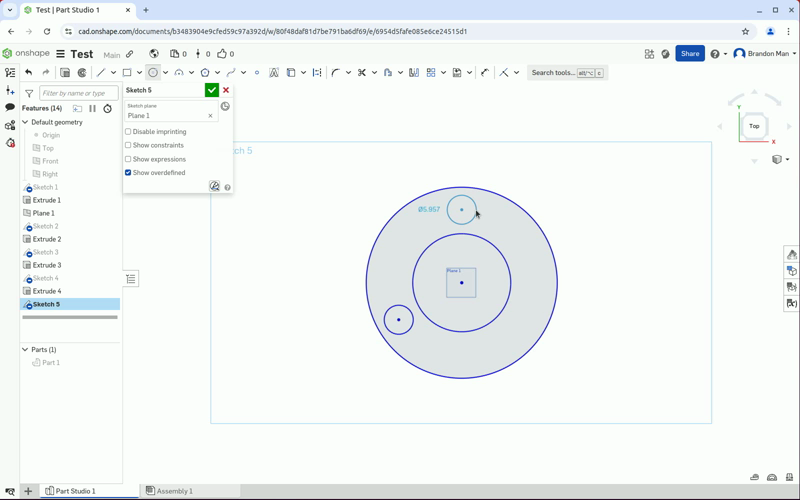
key(c)
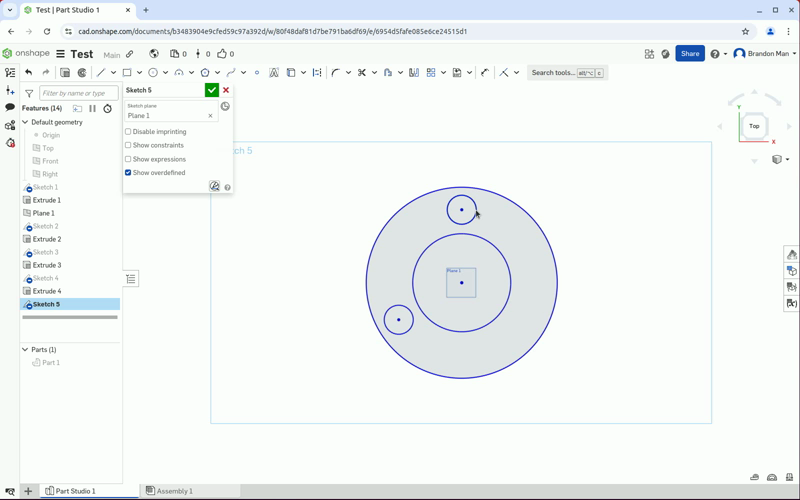
key_down(shift)
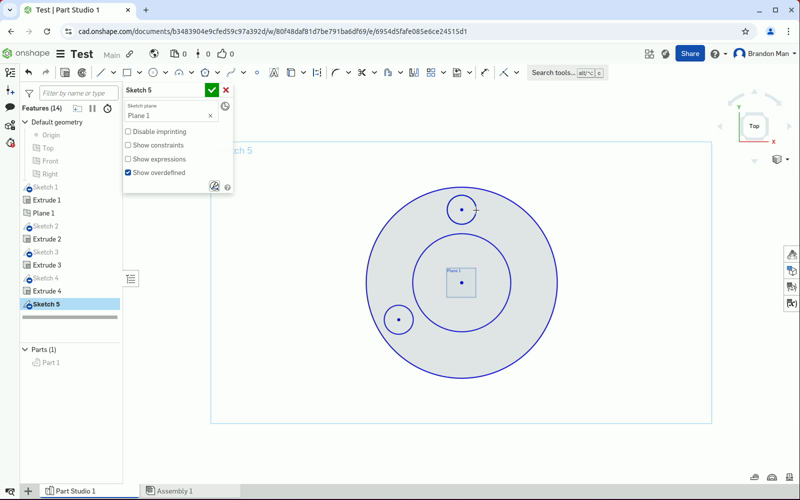
mouse_move(522, 319)
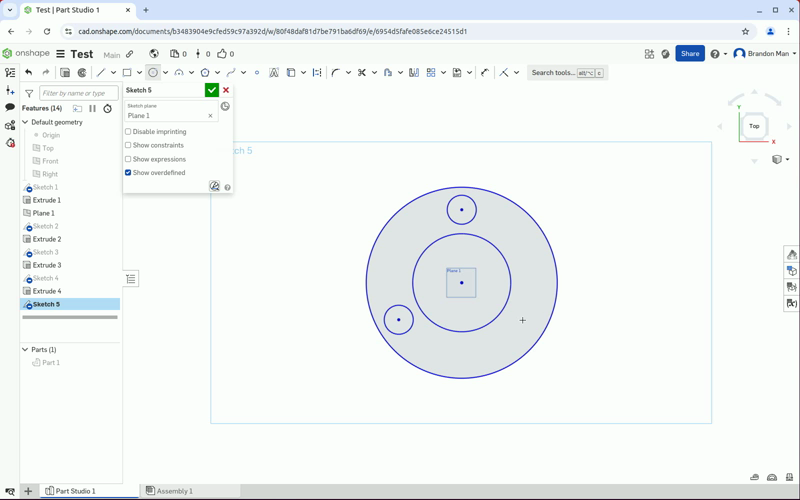
click(522, 319)
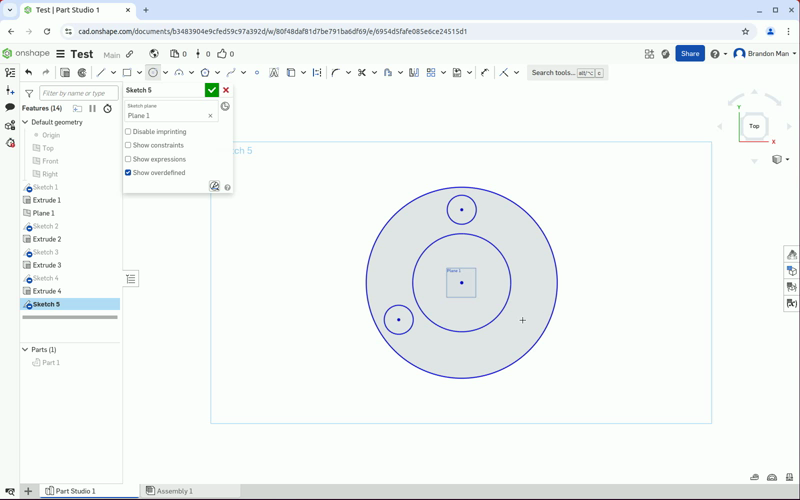
key_up(shift)
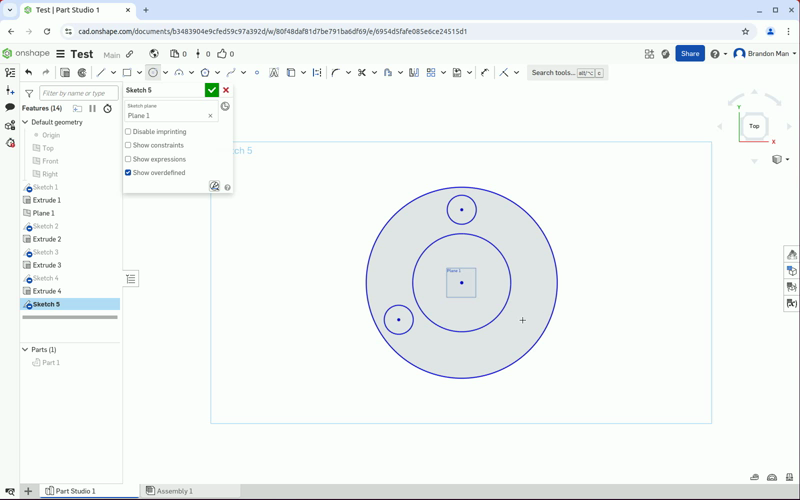
mouse_move(536, 319)
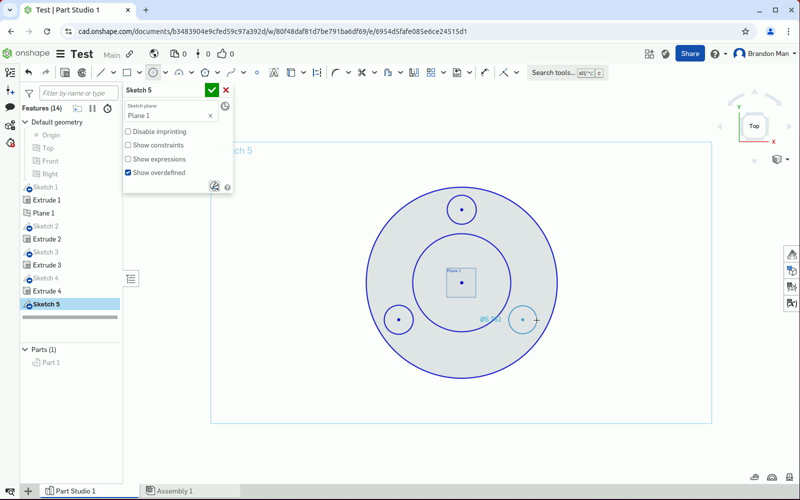
click(536, 319)
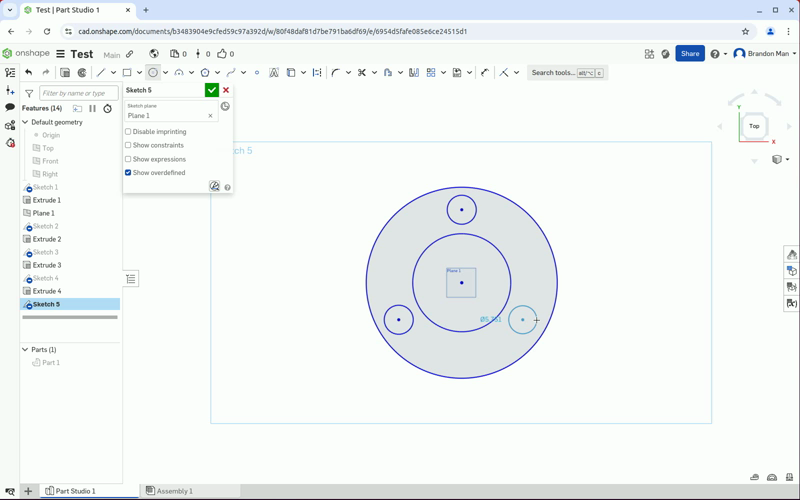
key(esc)
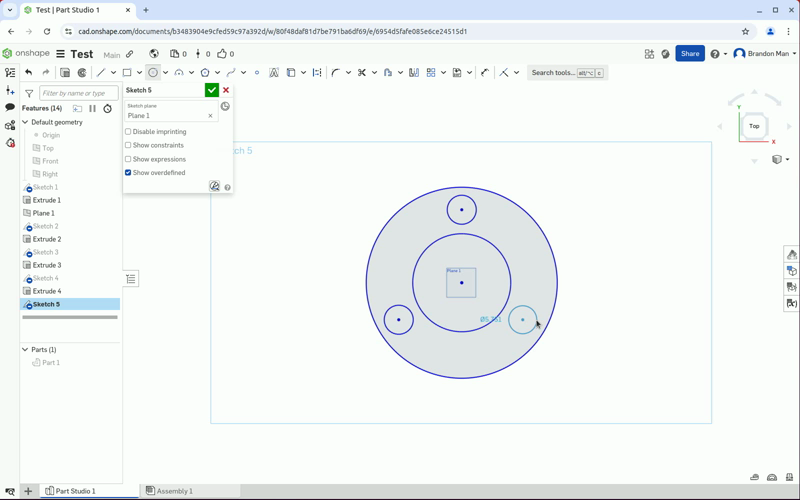
mouse_move(530, 268)
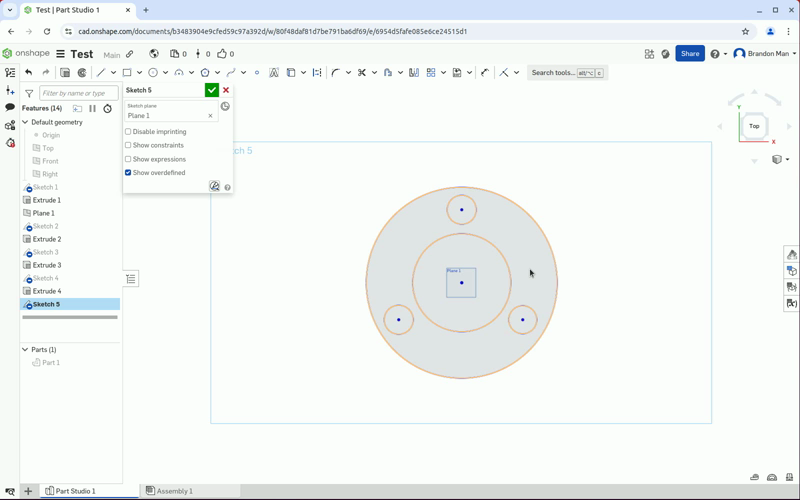
click(530, 268)
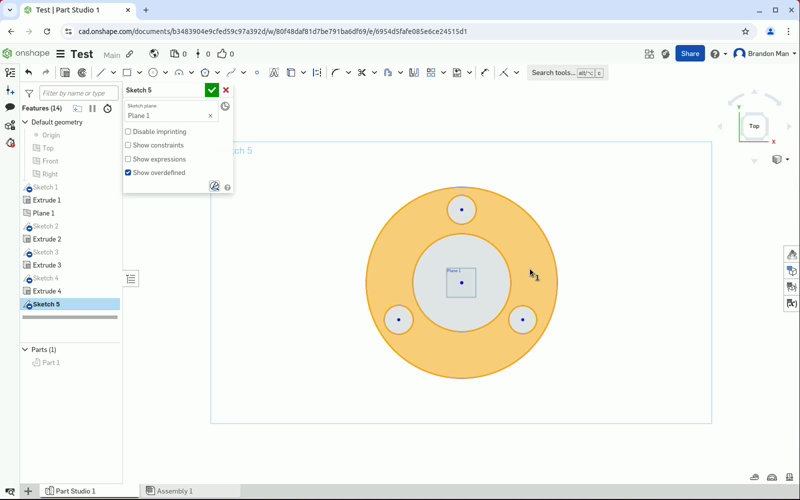
mouse_move(73, 352)
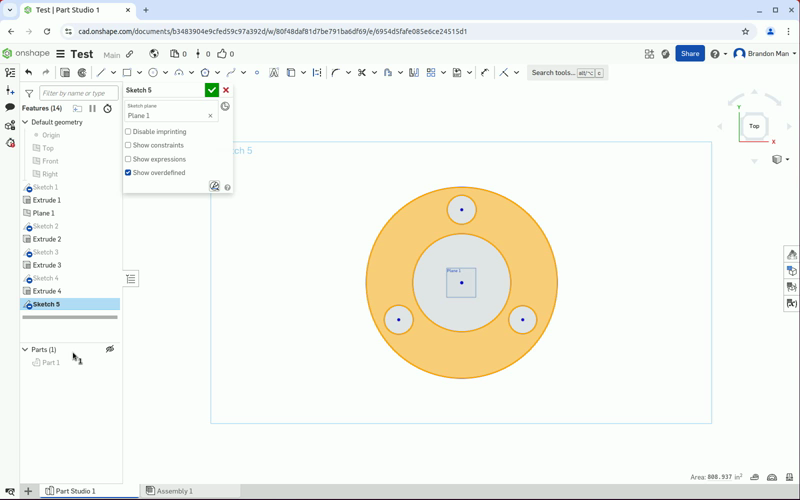
key(shift+y)
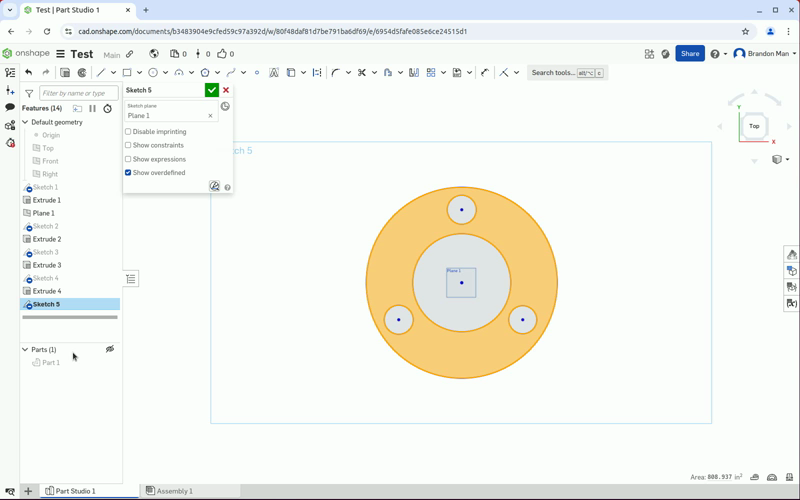
key(shift+e)
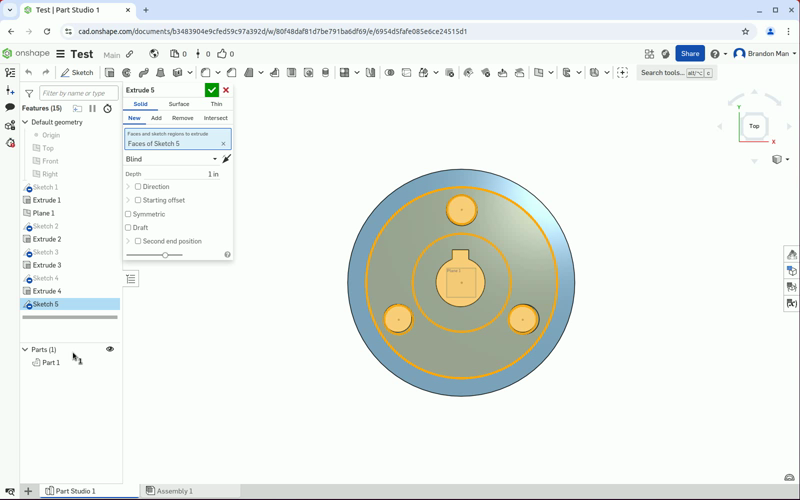
mouse_move(143, 106)
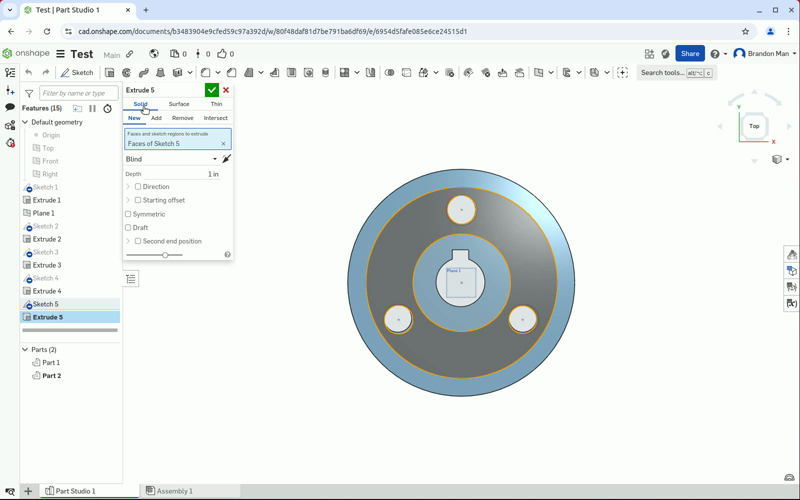
click(143, 106)
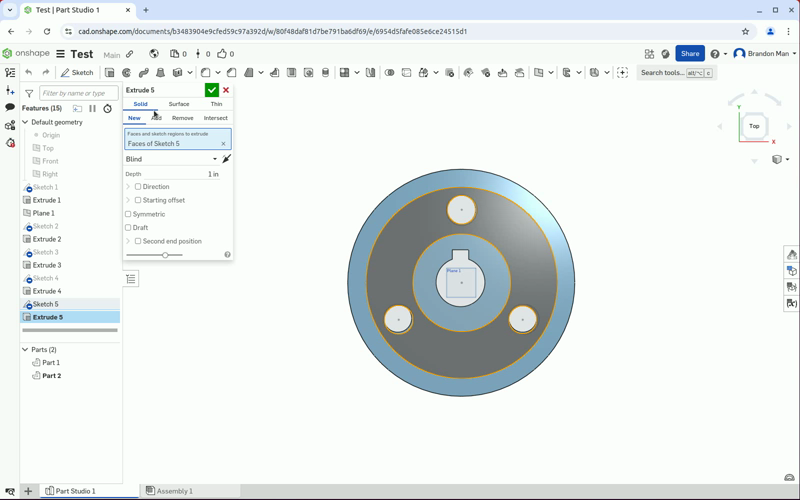
mouse_move(186, 120)
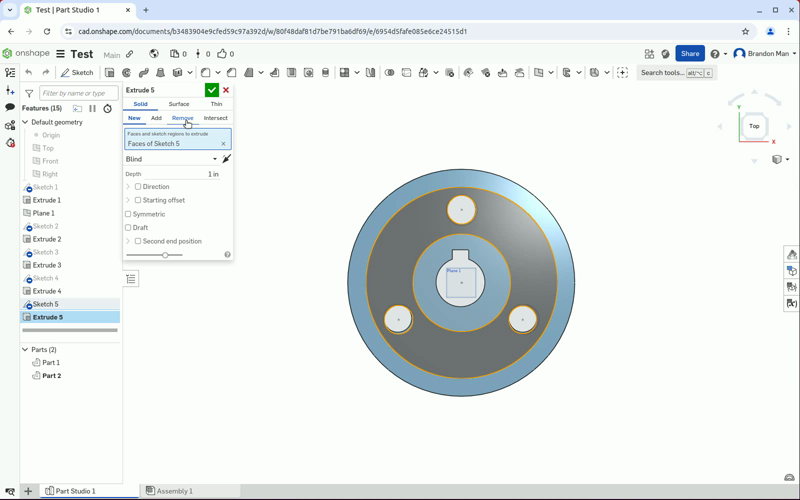
click(186, 120)
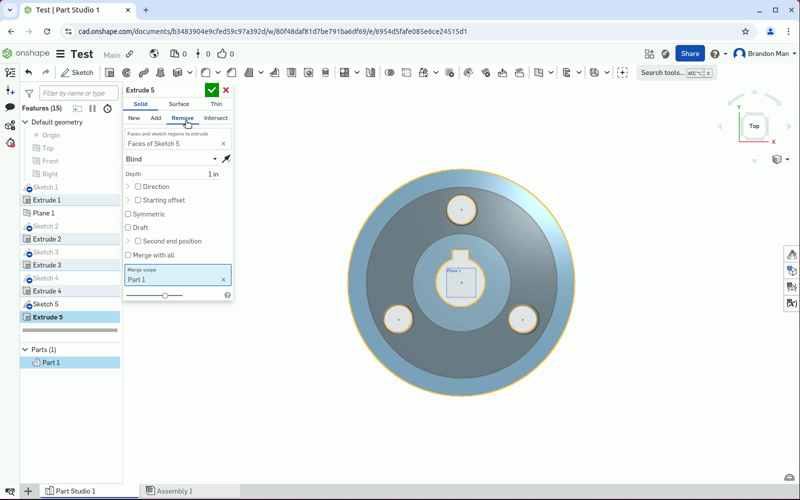
key(tab, 4)
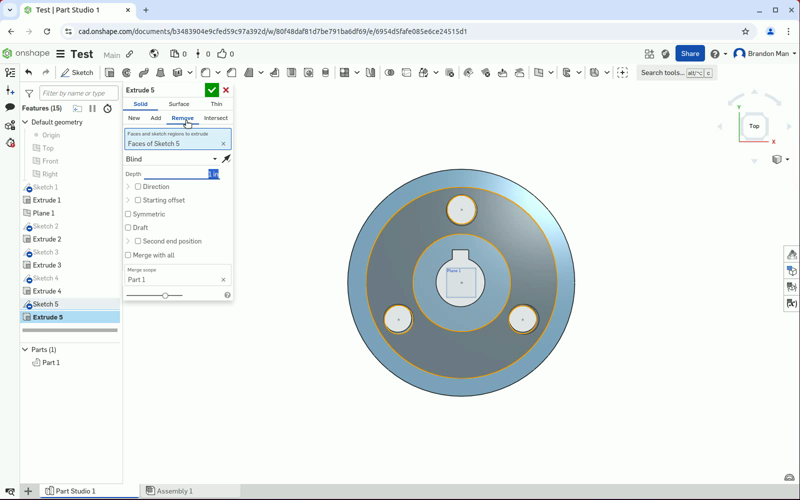
text(13.239)
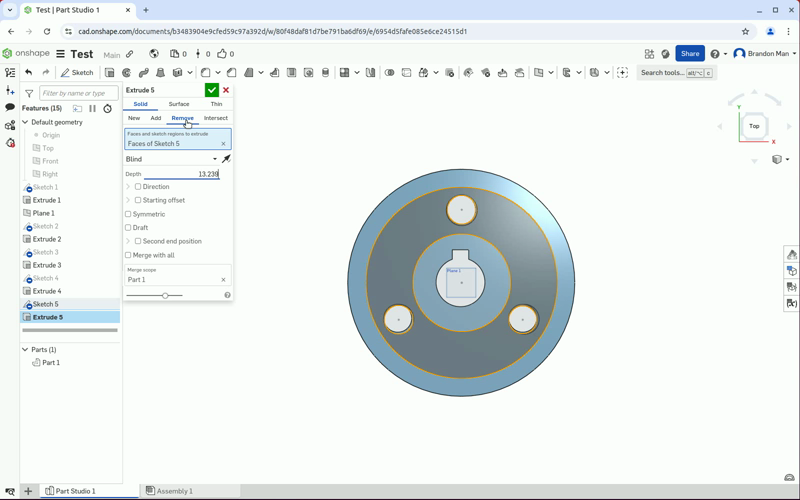
key(tab, 6)
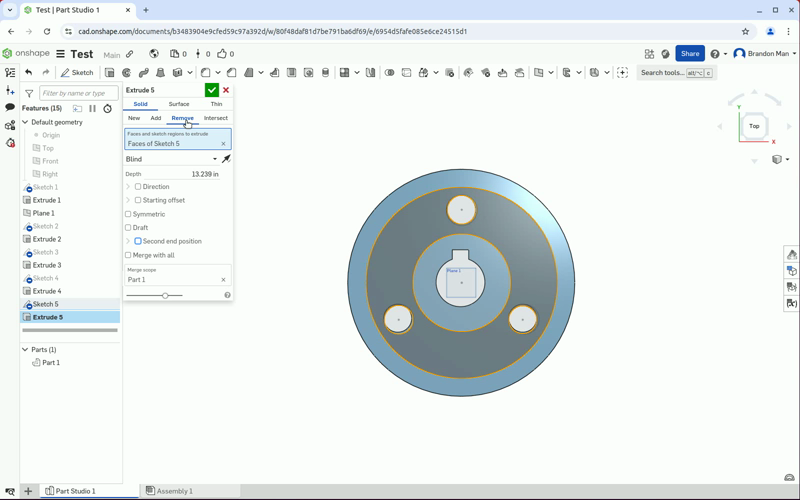
key(space)
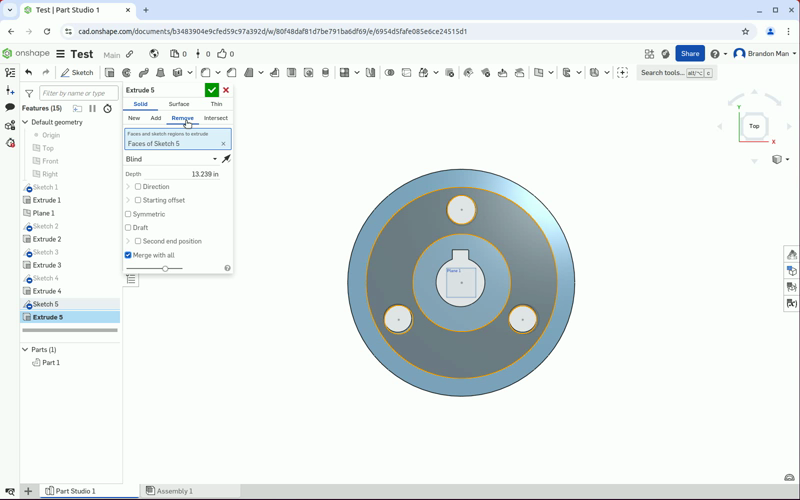
key(enter)
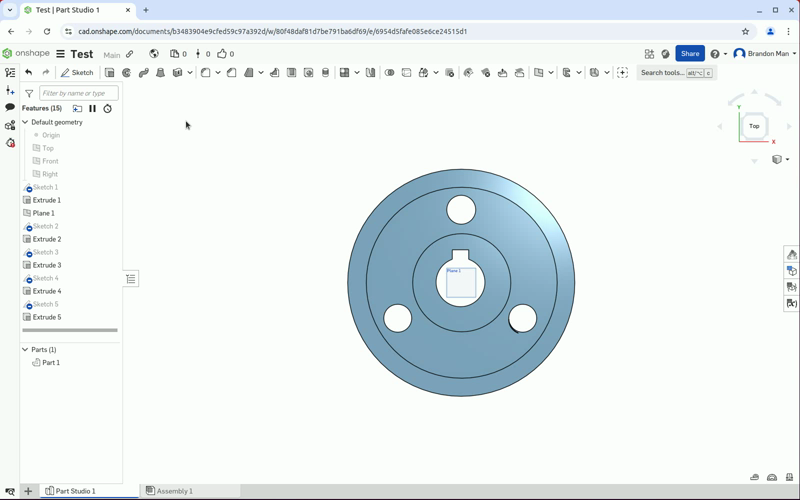
key(shift+h)
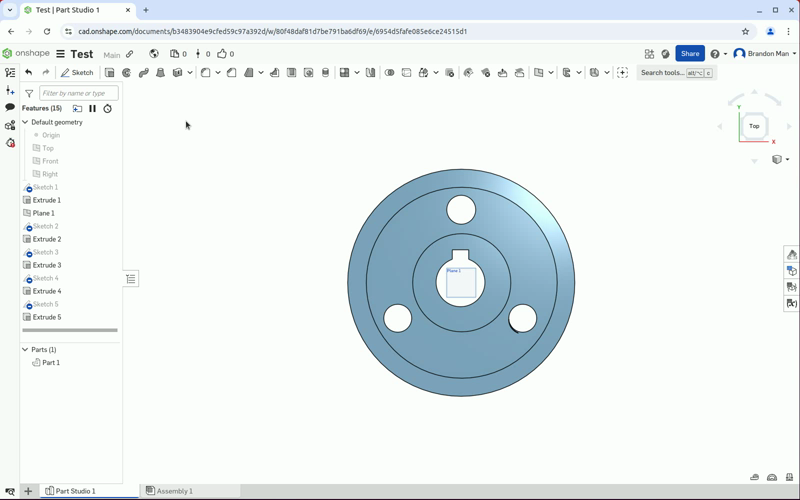
key(shift+h)
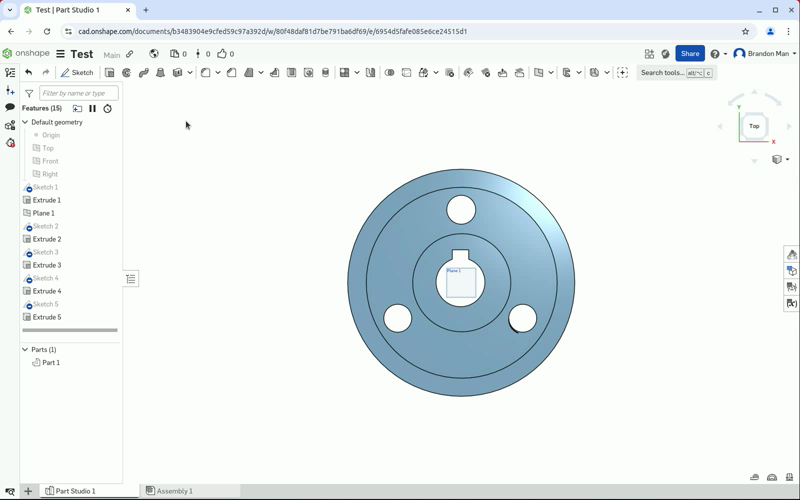
key(shift+7)
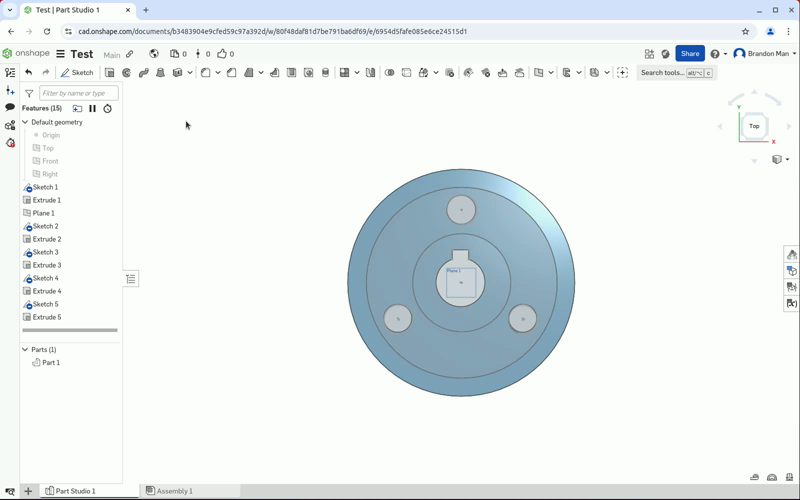
key(up, 3)
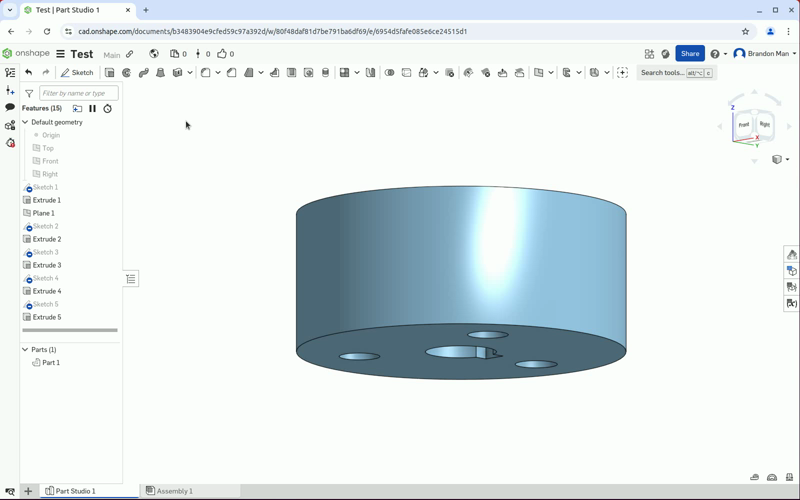
key(left, 3)
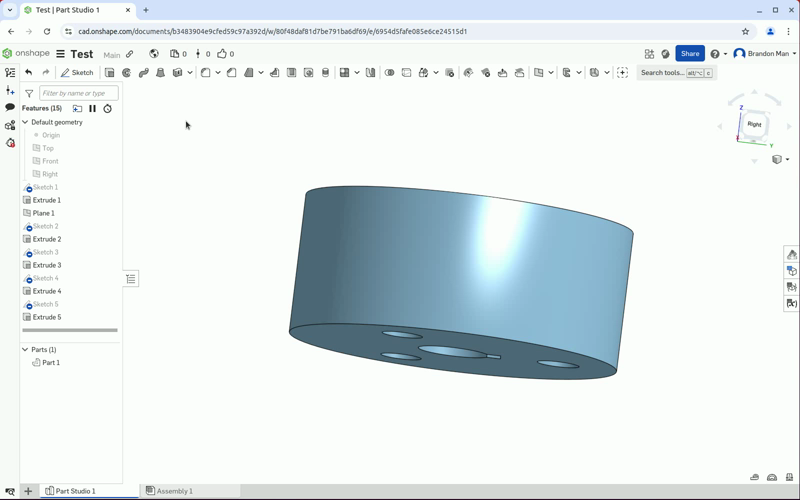
key(right, 3)
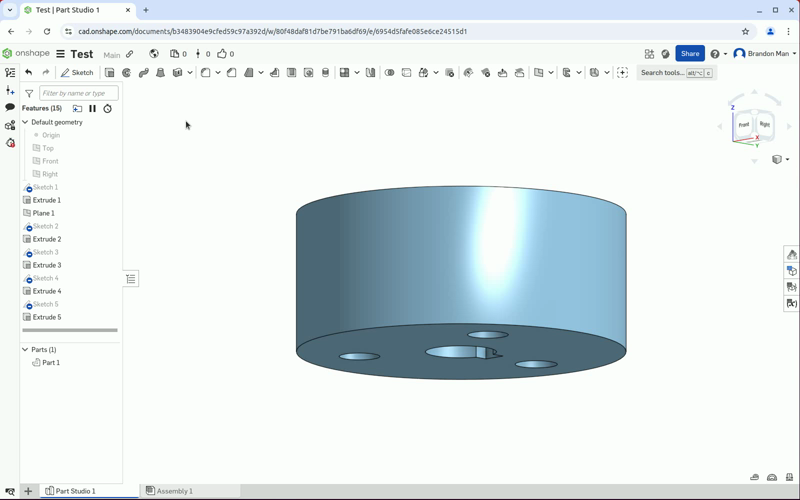
key(down, 3)
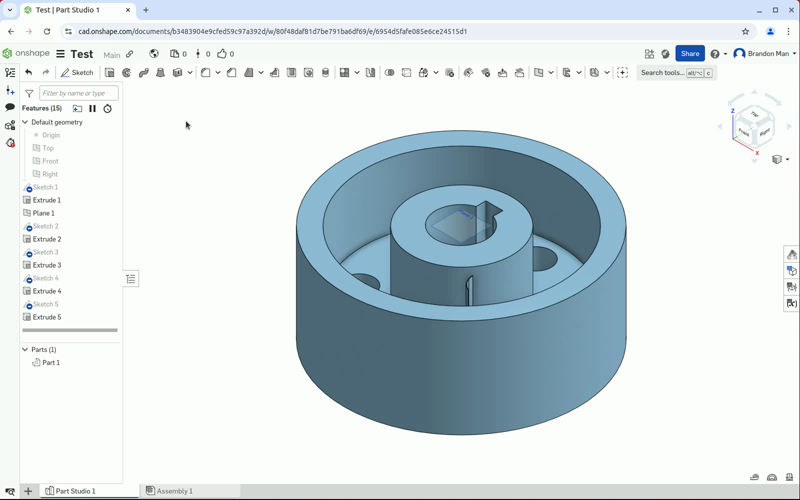
mouse_move(73, 189)
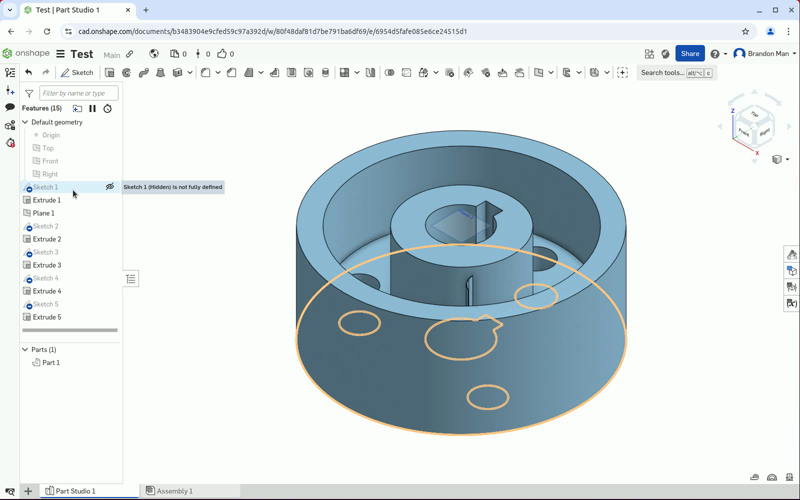
click(73, 189)